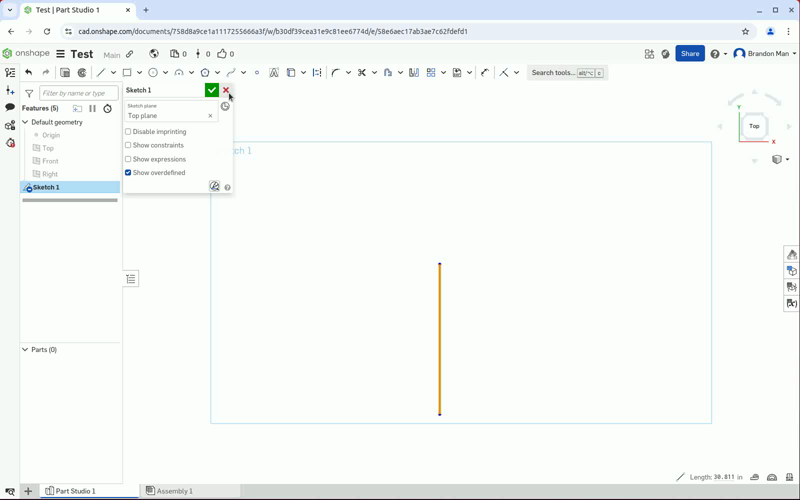
key(shift+h)
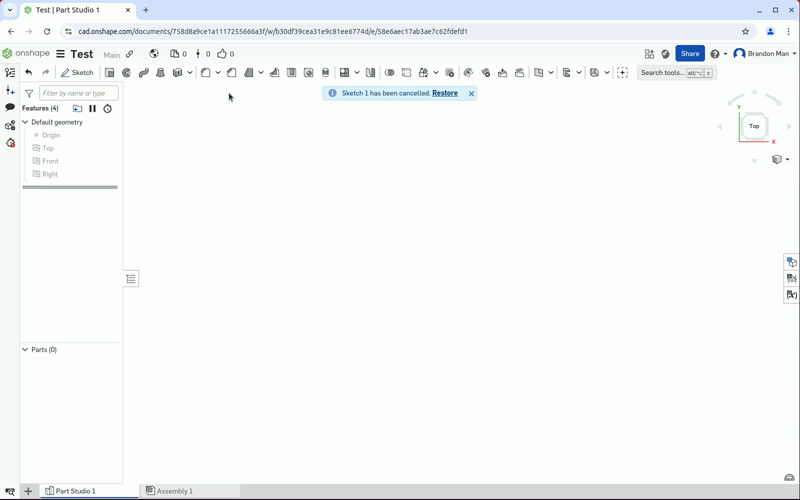
mouse_move(73, 352)
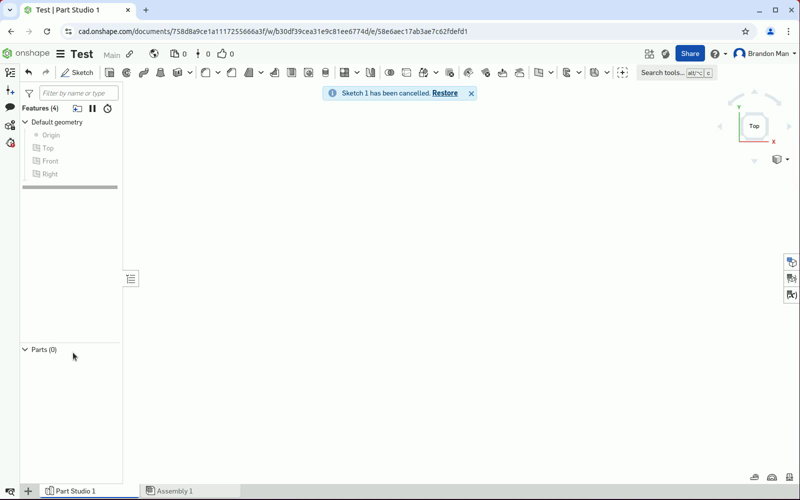
key(y)
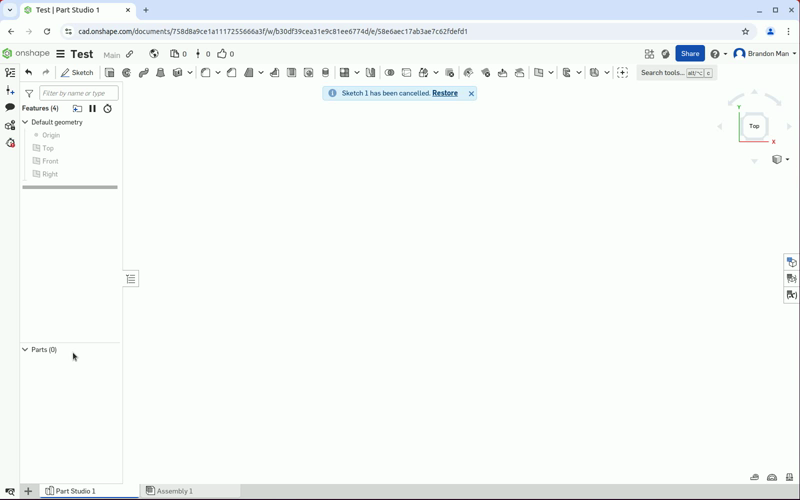
key(shift+p)
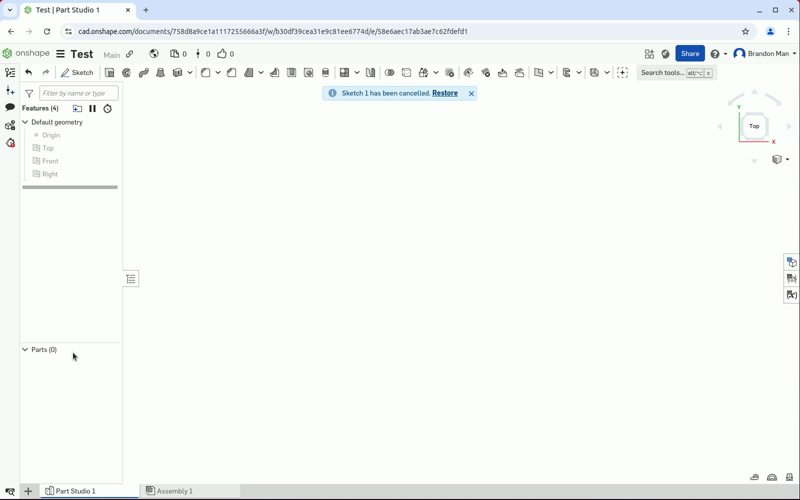
key(space)
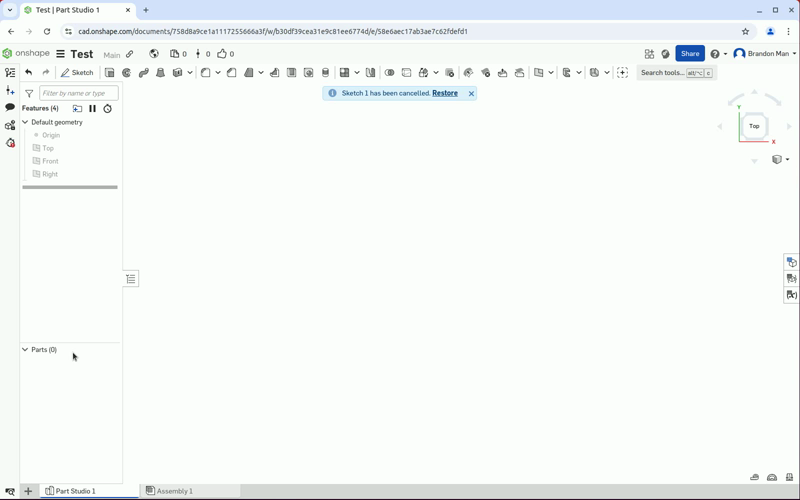
key_down(shift)
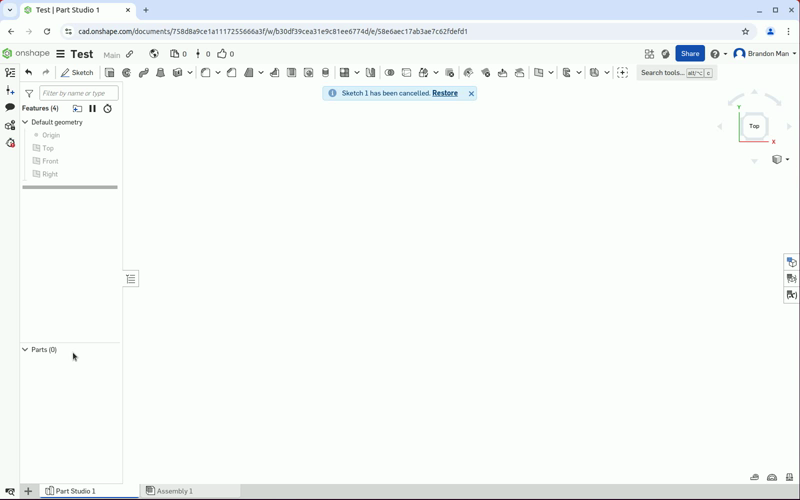
key(up)
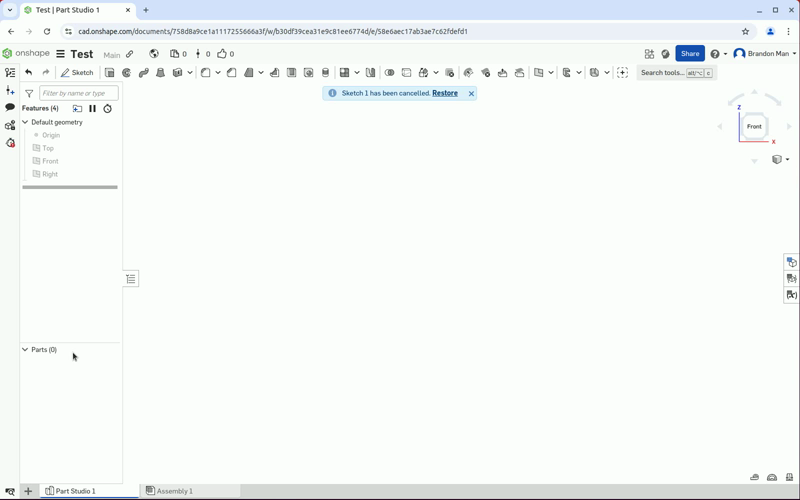
key_up(shift)
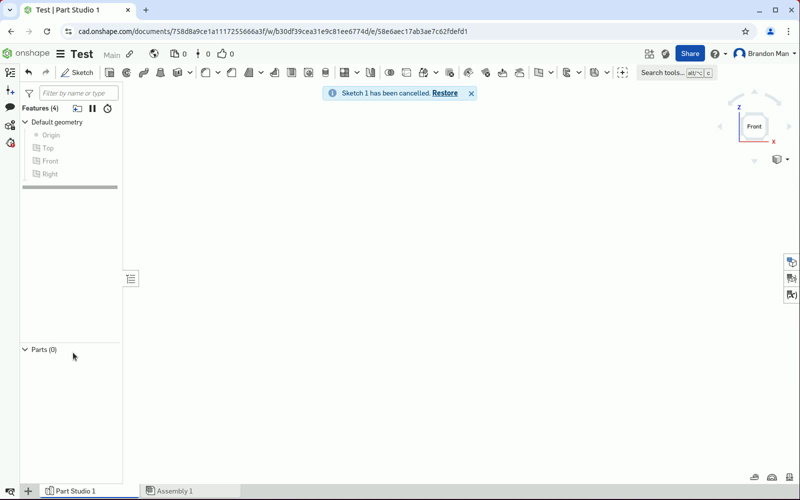
mouse_move(73, 352)
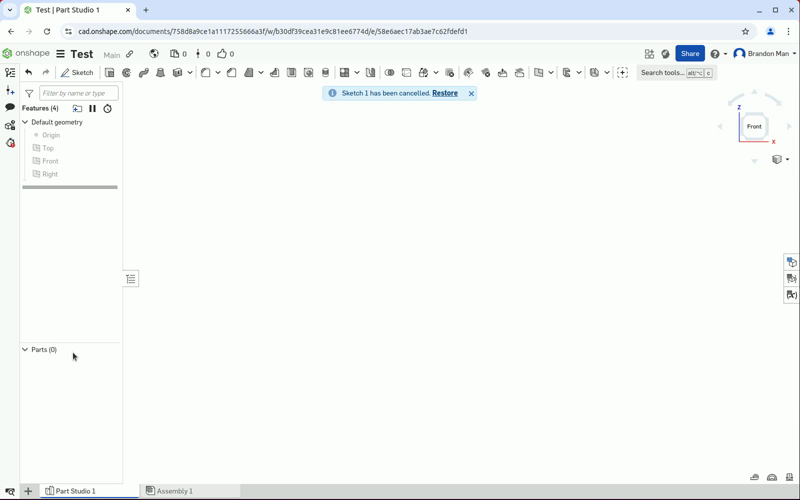
key(shift+y)
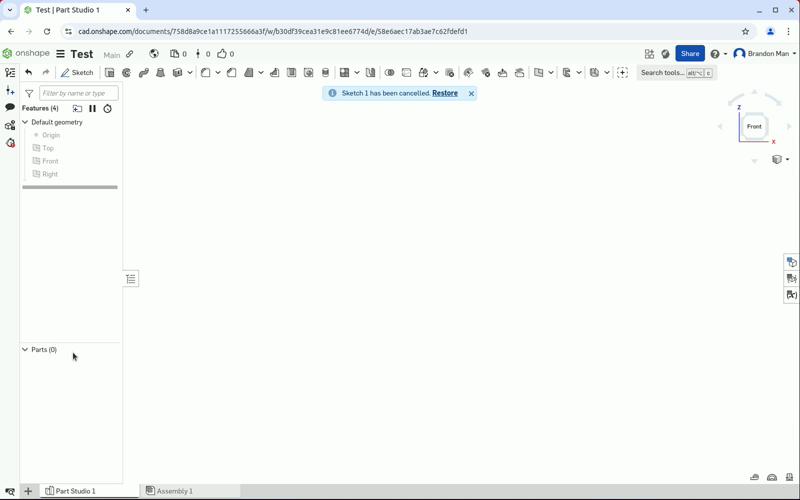
key(shift+s)
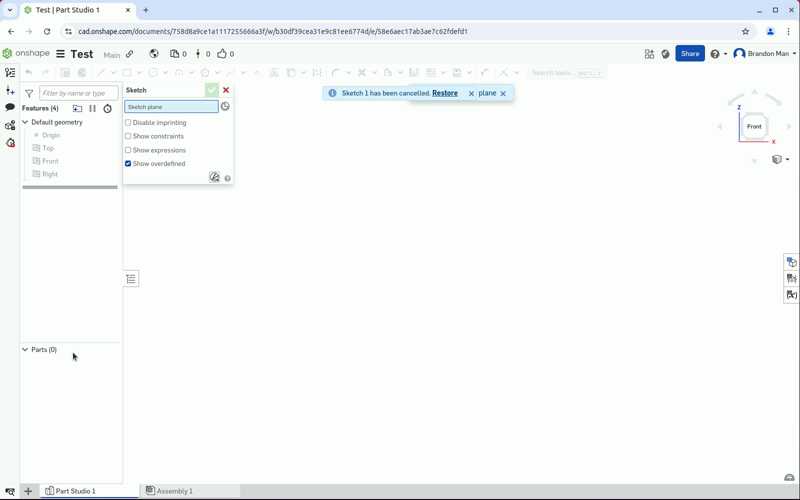
mouse_move(73, 163)
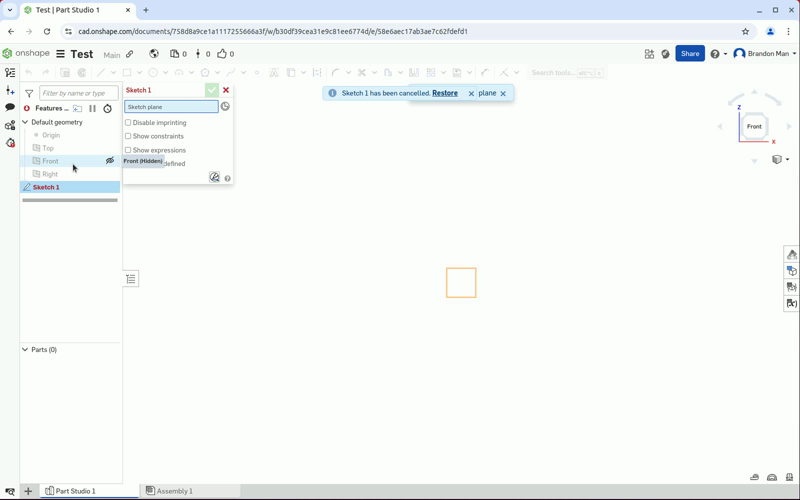
click(73, 163)
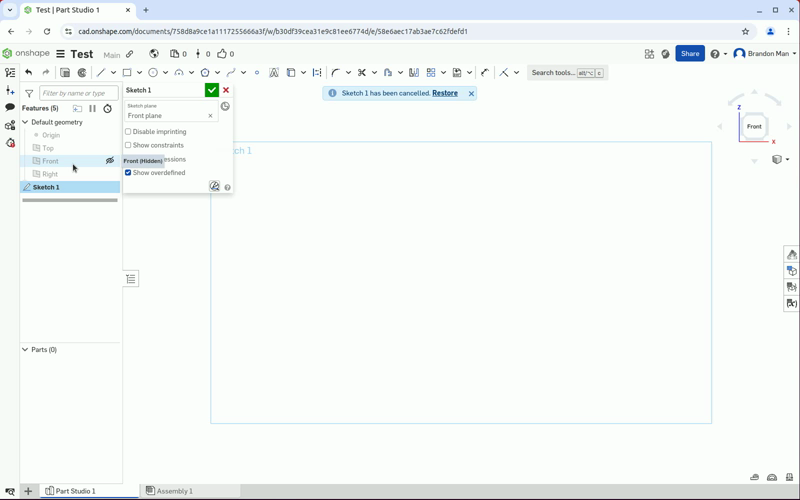
mouse_move(73, 352)
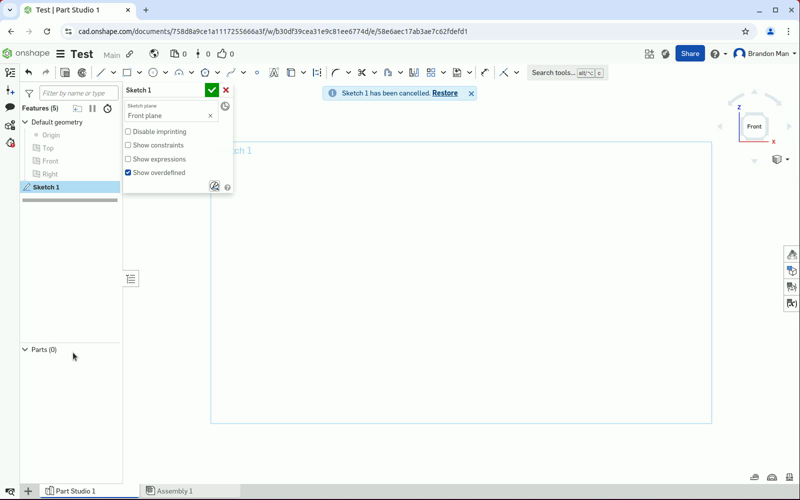
key(y)
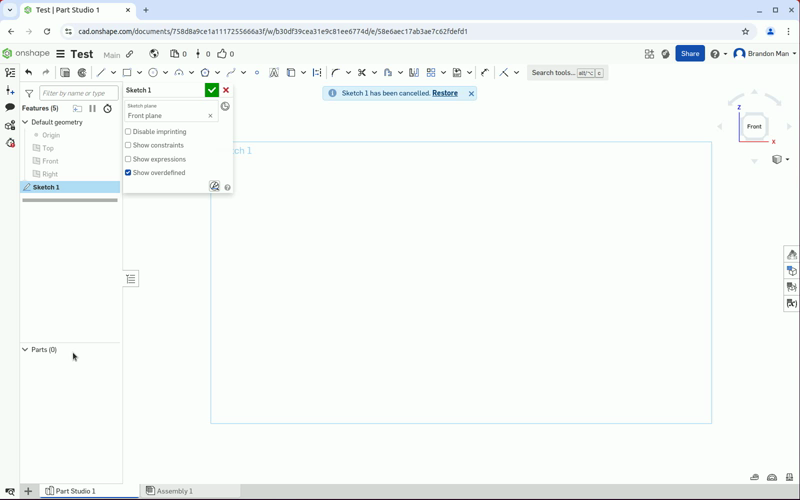
key(l)
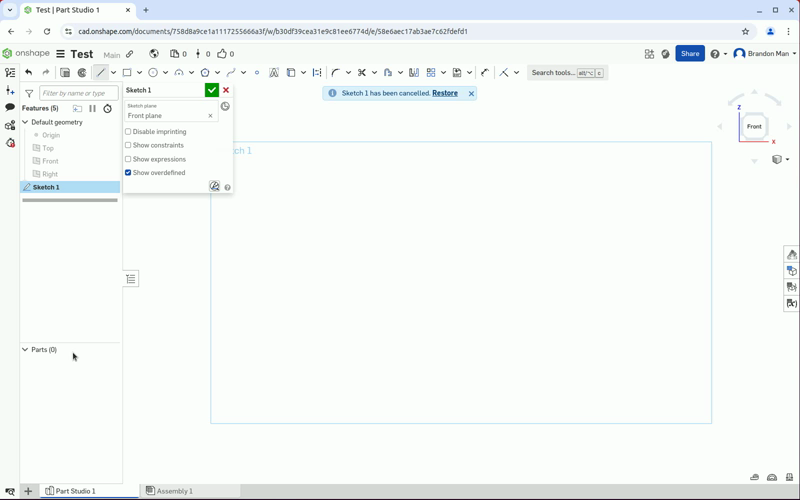
key_down(shift)
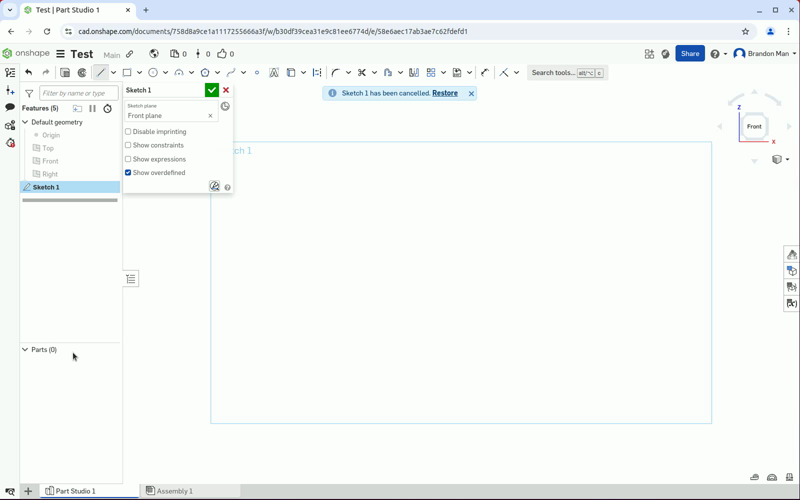
mouse_move(398, 291)
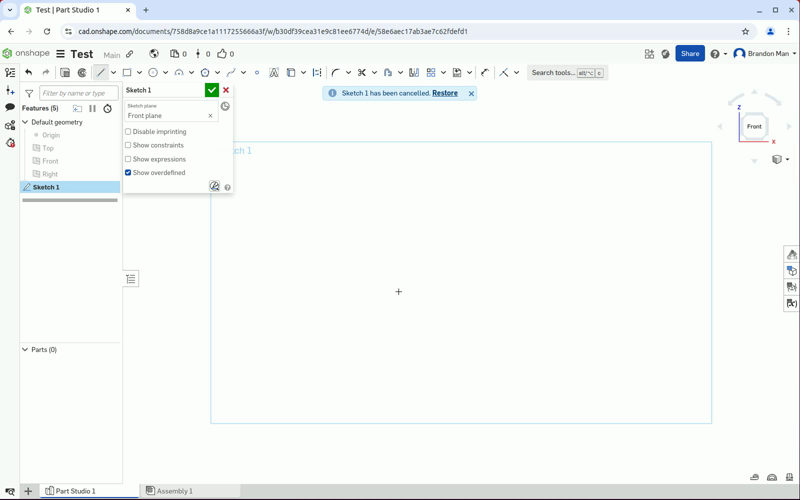
click(398, 291)
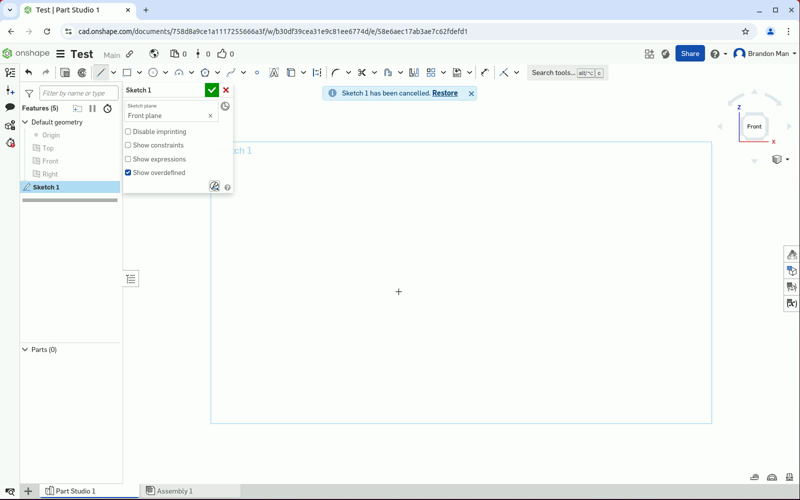
key_up(shift)
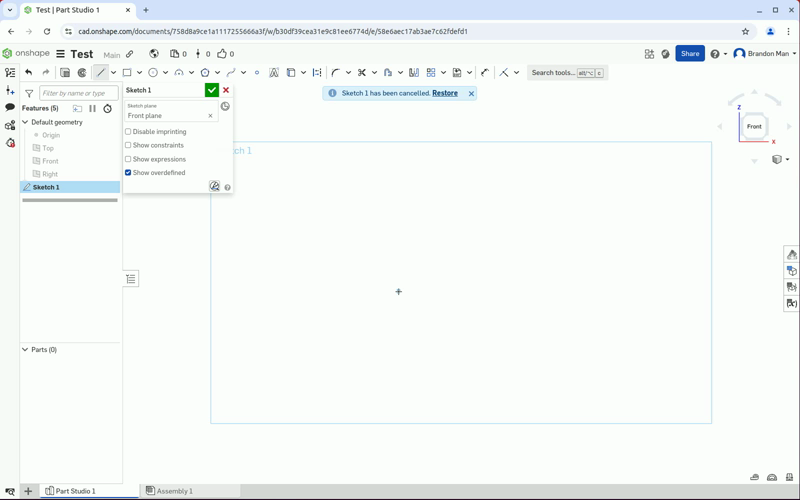
key_down(shift)
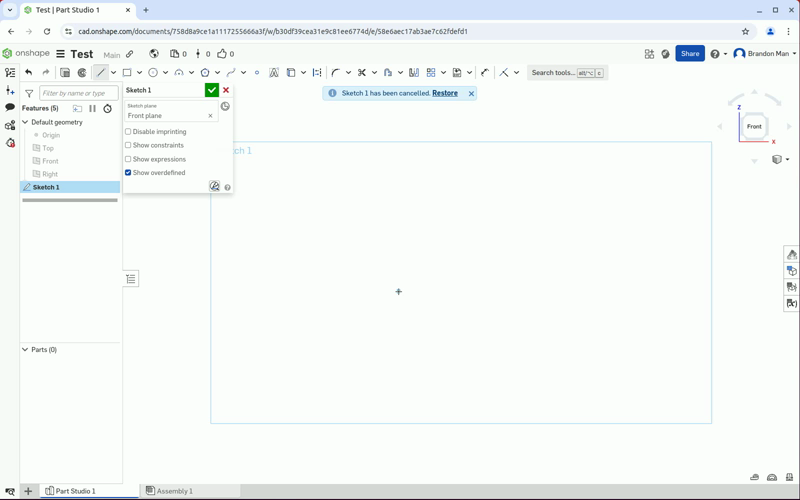
mouse_move(461, 291)
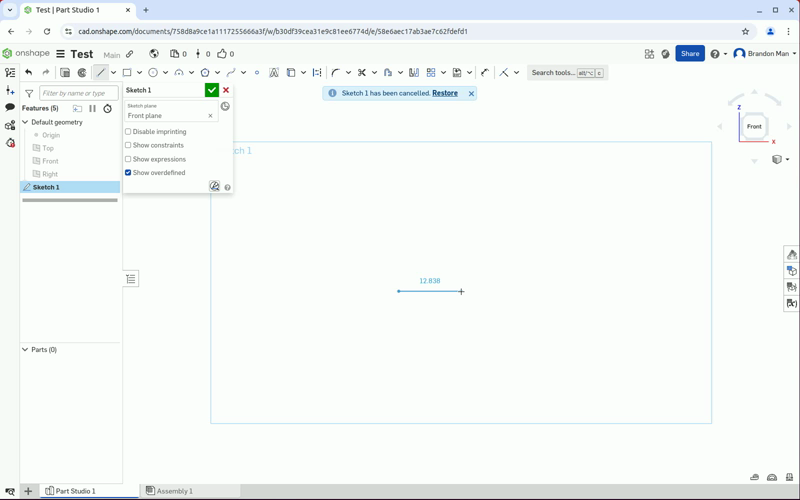
click(461, 291)
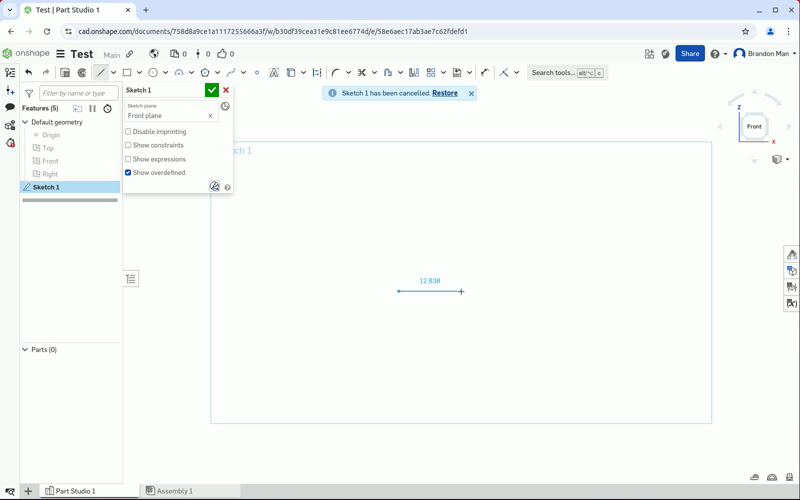
key_up(shift)
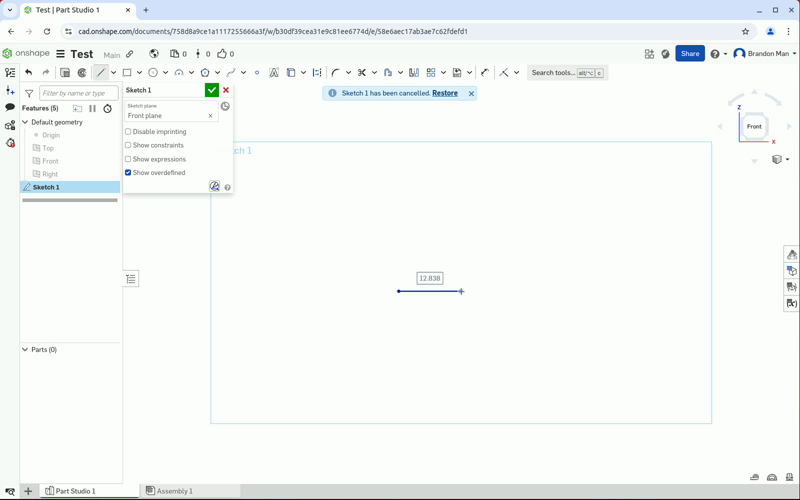
key_down(shift)
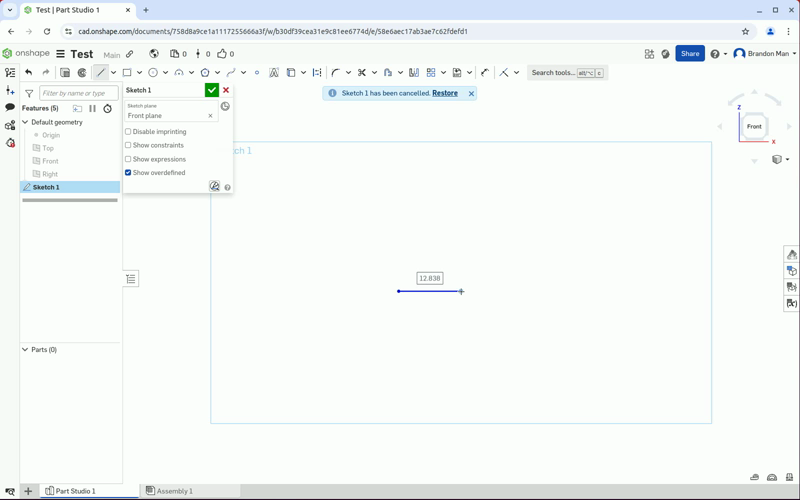
mouse_move(398, 283)
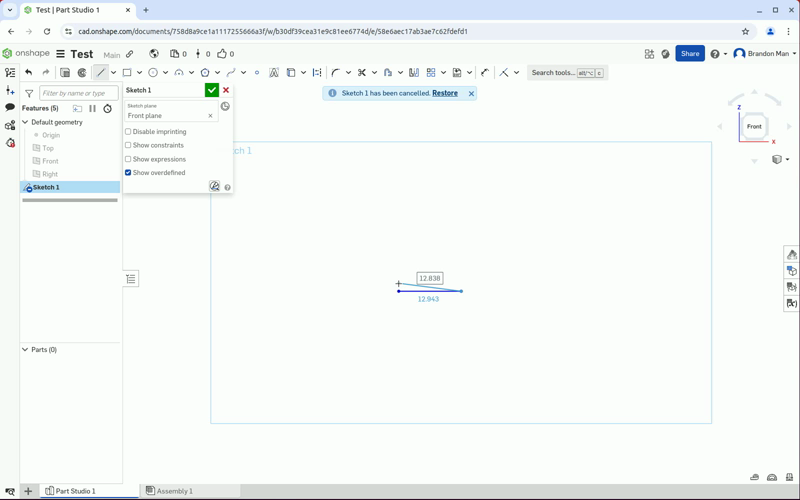
click(398, 283)
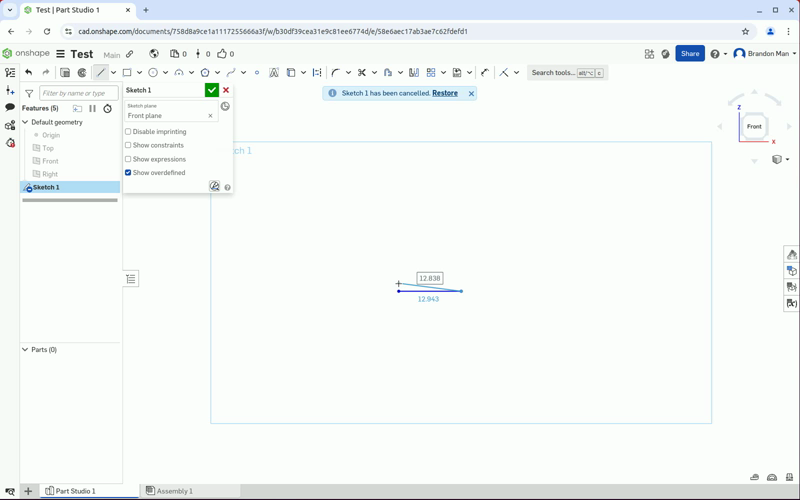
key_up(shift)
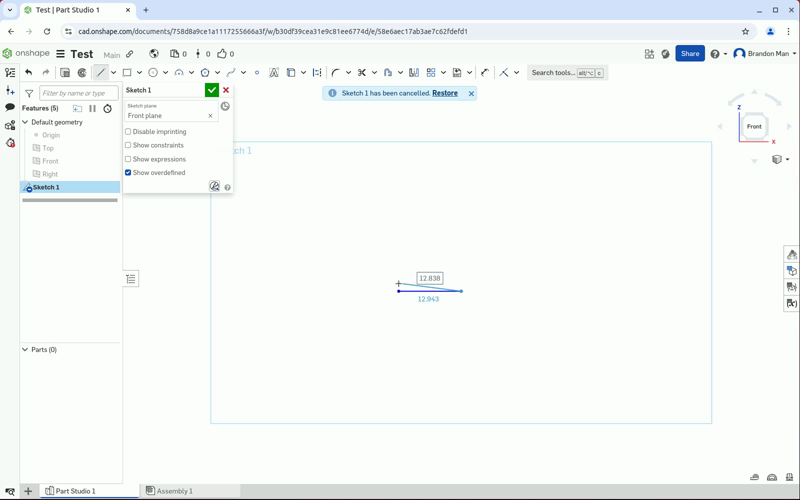
mouse_move(428, 283)
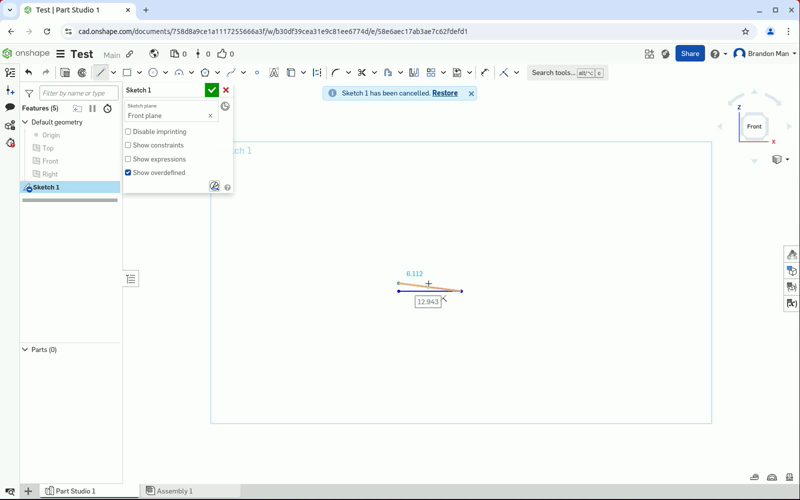
key_down(shift)
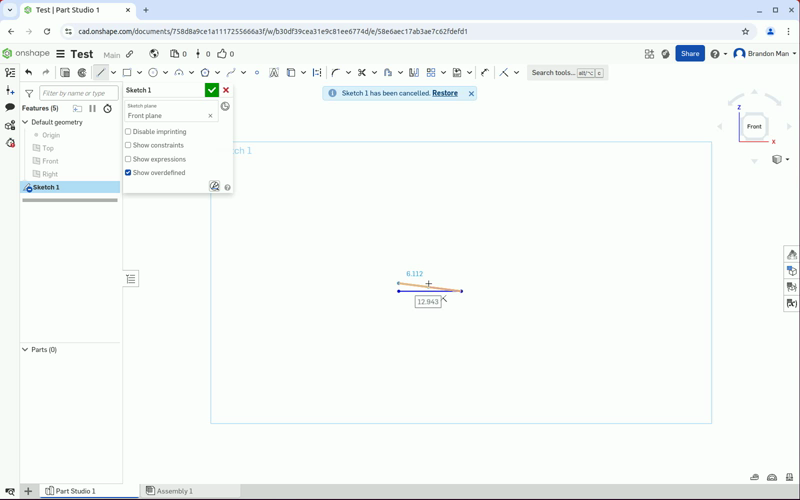
mouse_move(398, 291)
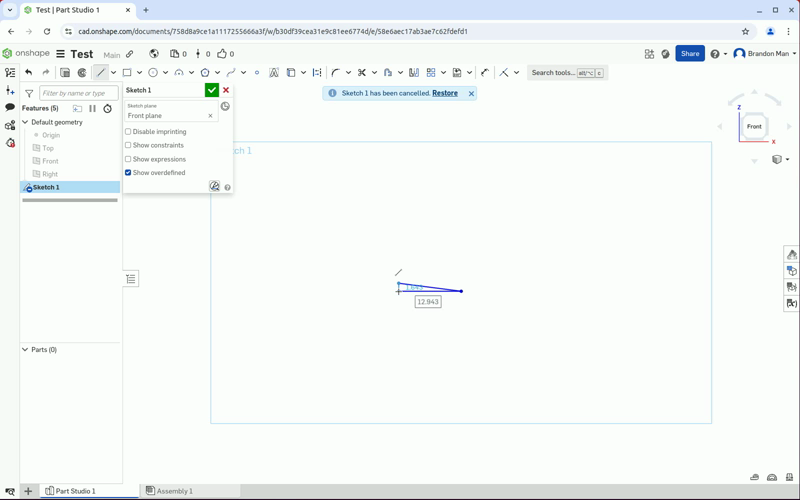
key_up(shift)
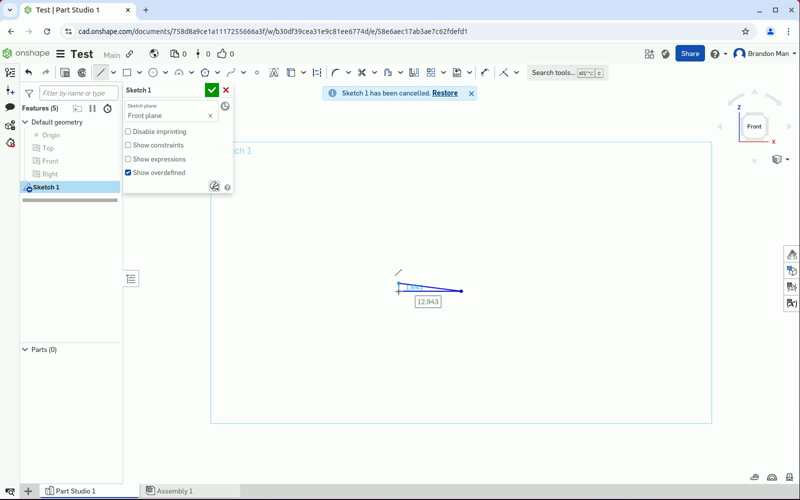
click(398, 291)
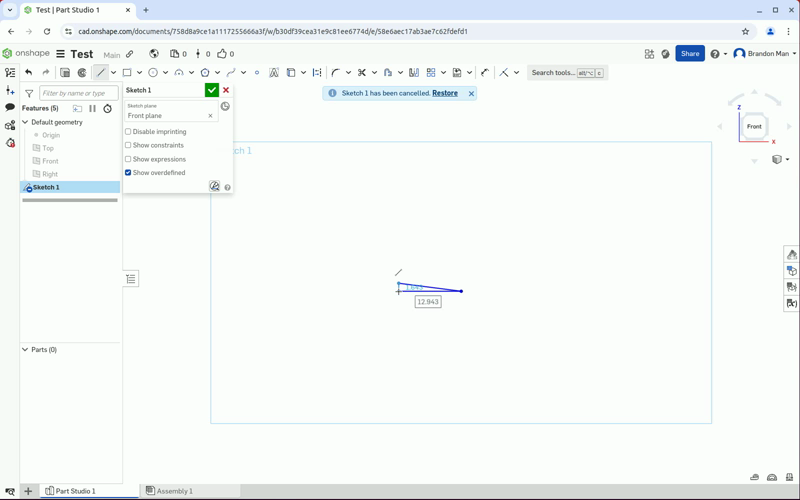
key(esc)
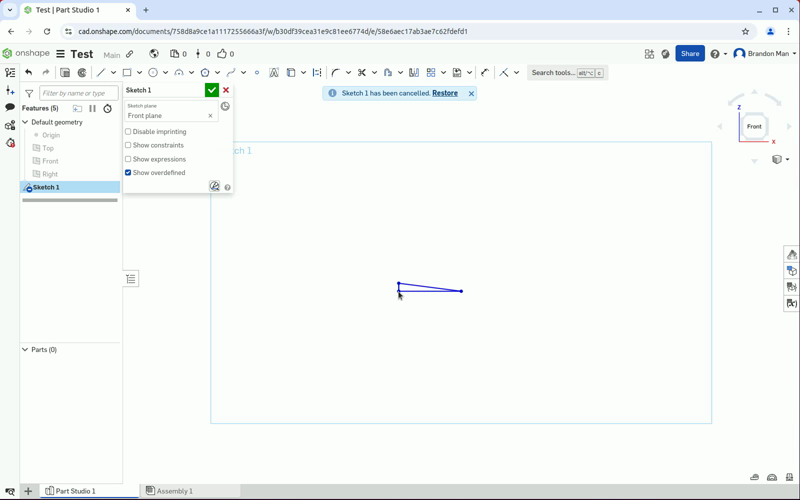
mouse_move(405, 286)
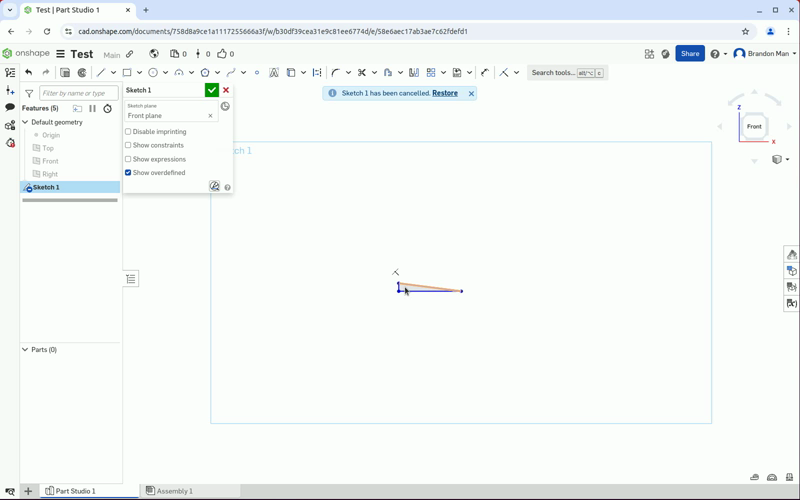
scroll(6)
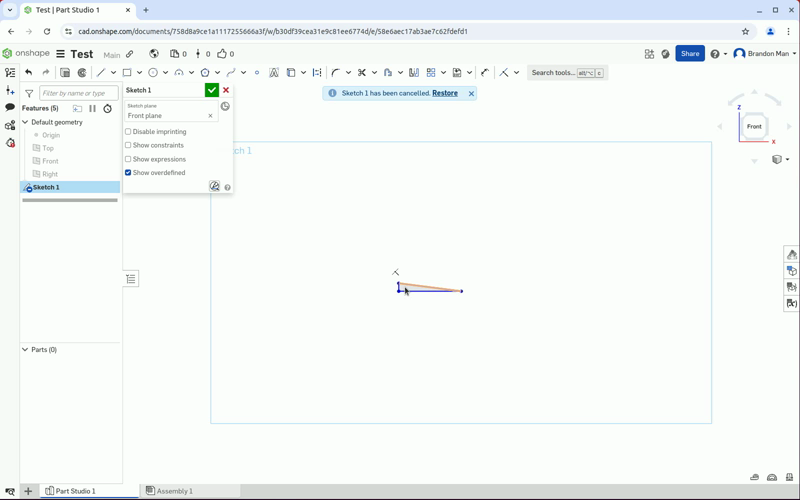
scroll(6)
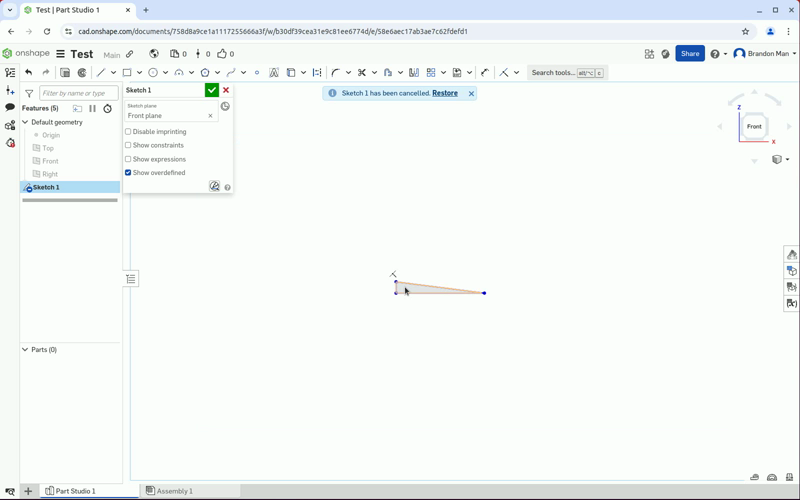
scroll(6)
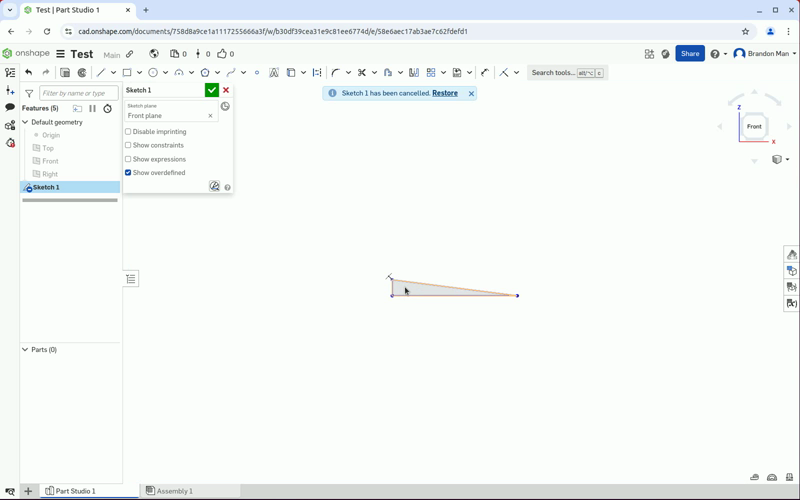
scroll(6)
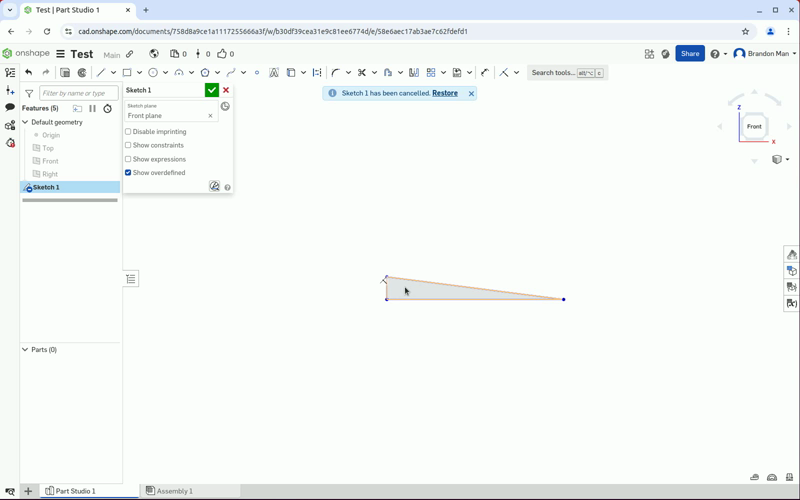
scroll(6)
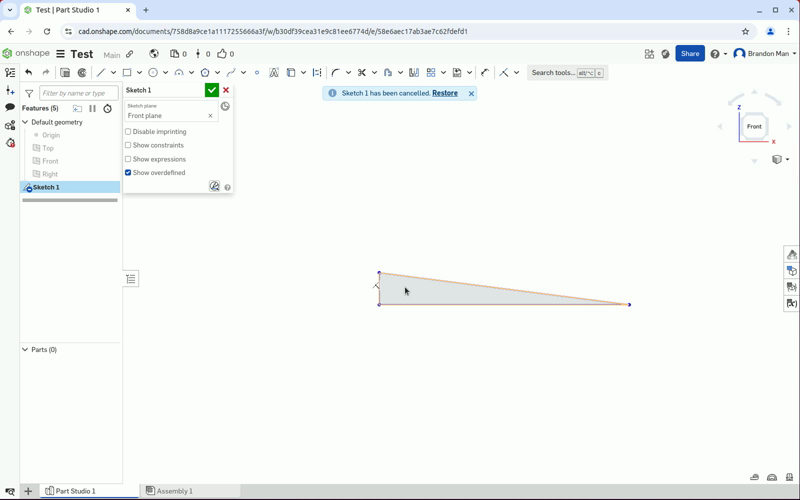
scroll(6)
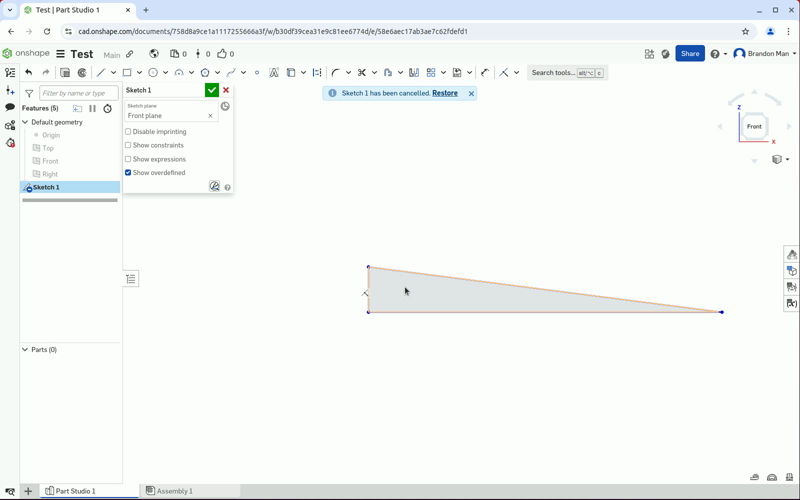
scroll(6)
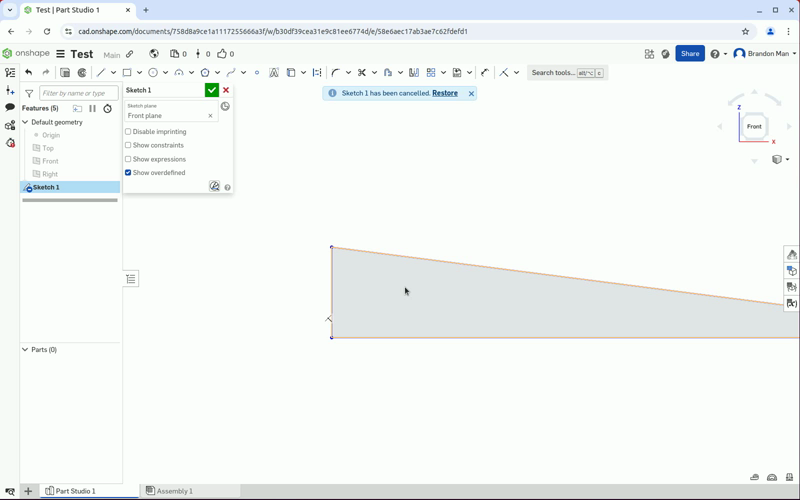
click(405, 286)
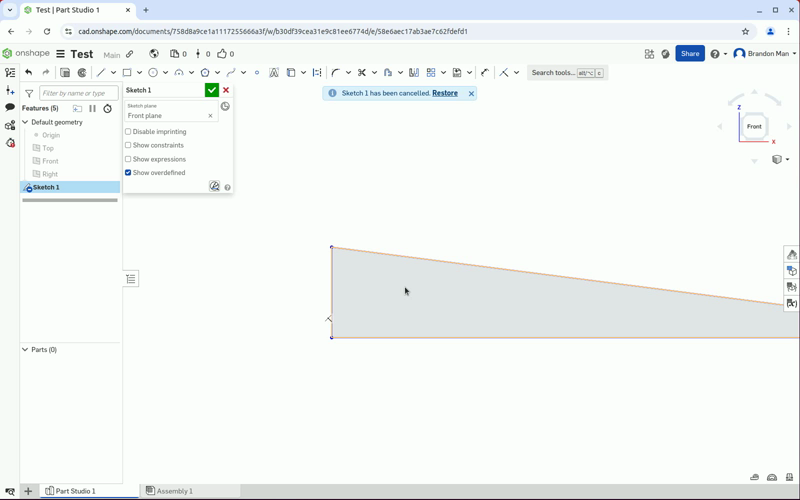
scroll(-6)
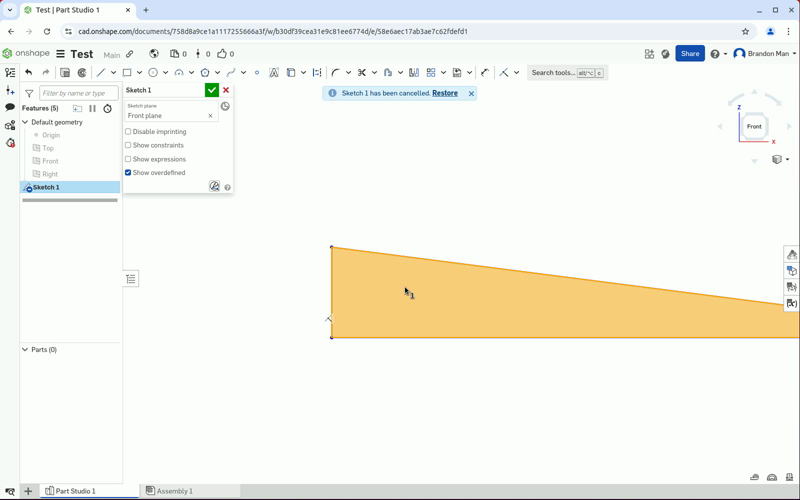
scroll(-6)
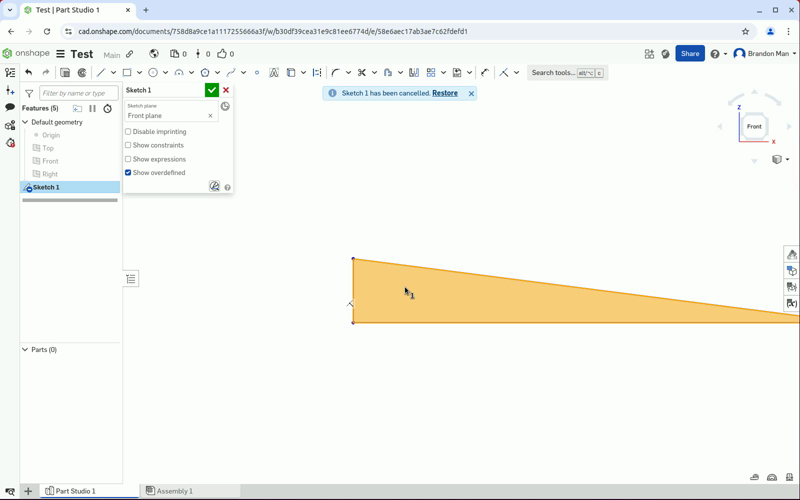
scroll(-6)
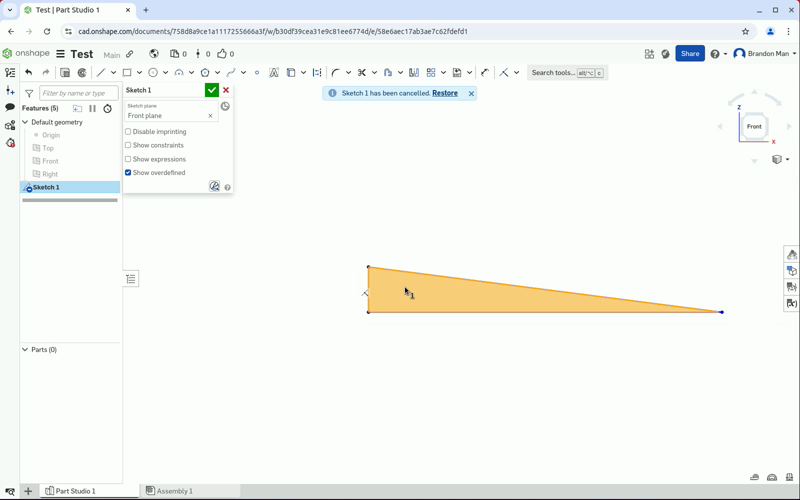
scroll(-6)
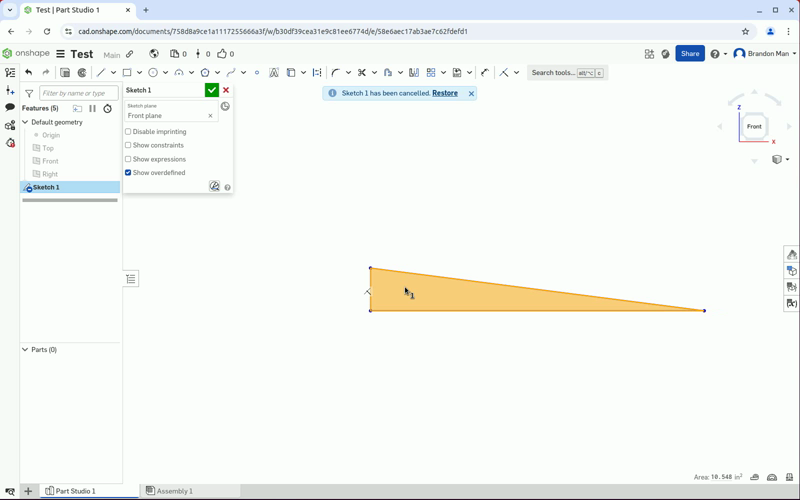
scroll(-6)
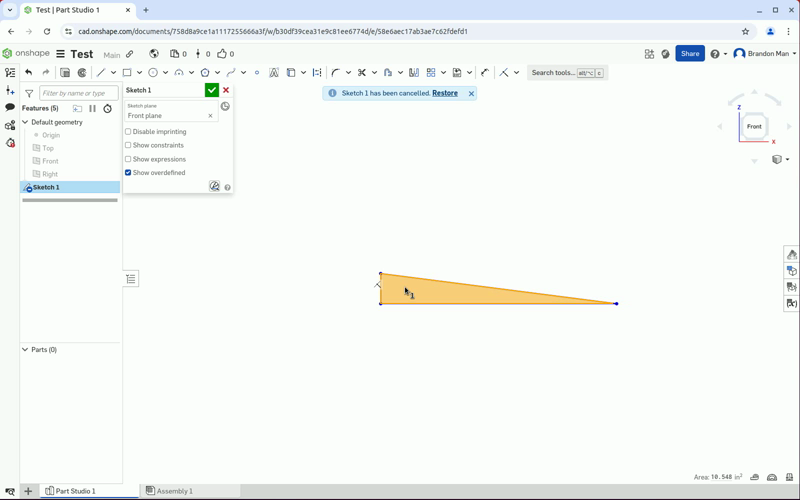
scroll(-6)
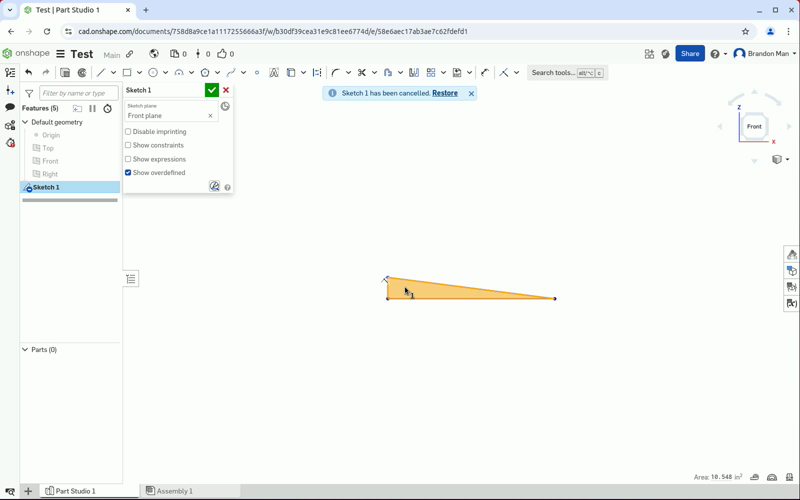
scroll(-6)
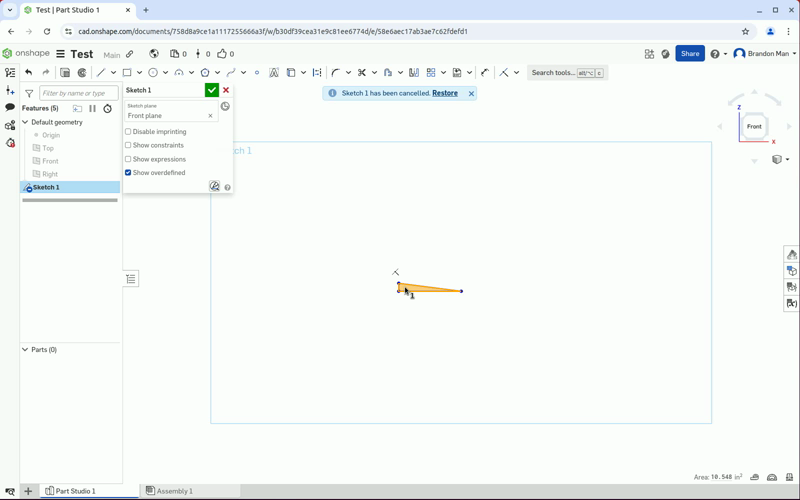
mouse_move(73, 352)
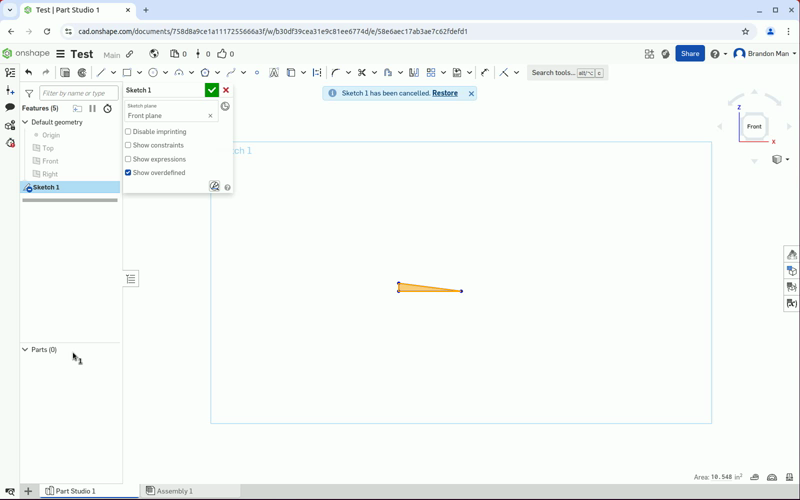
key(shift+y)
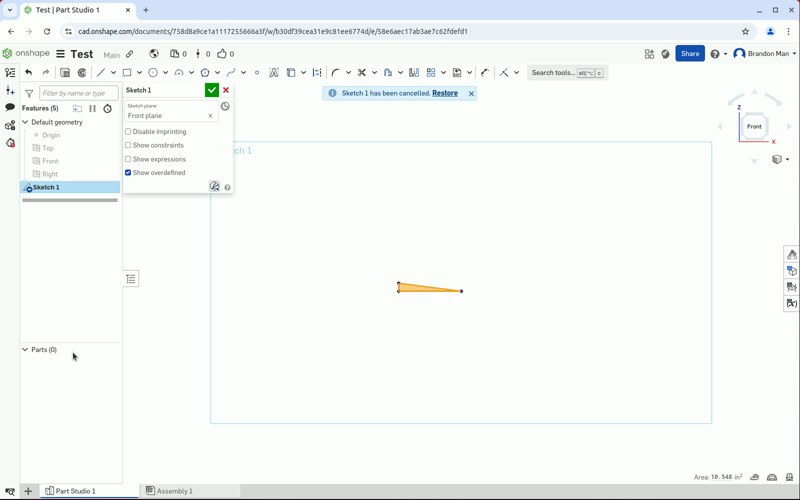
key(shift+e)
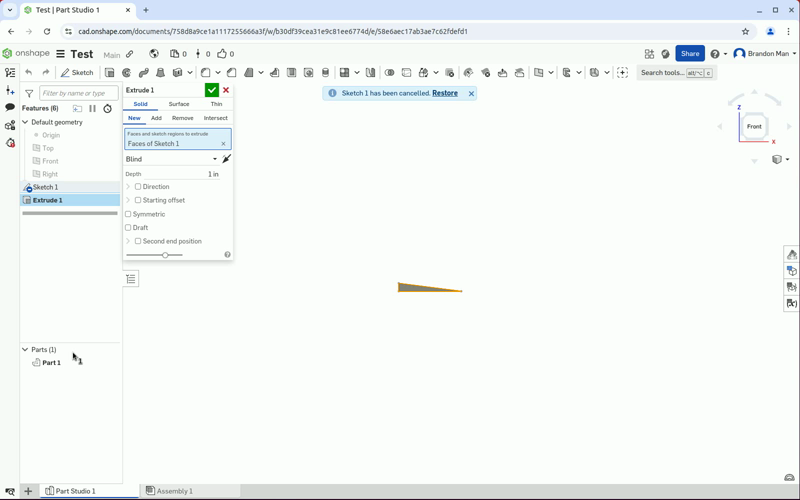
mouse_move(143, 106)
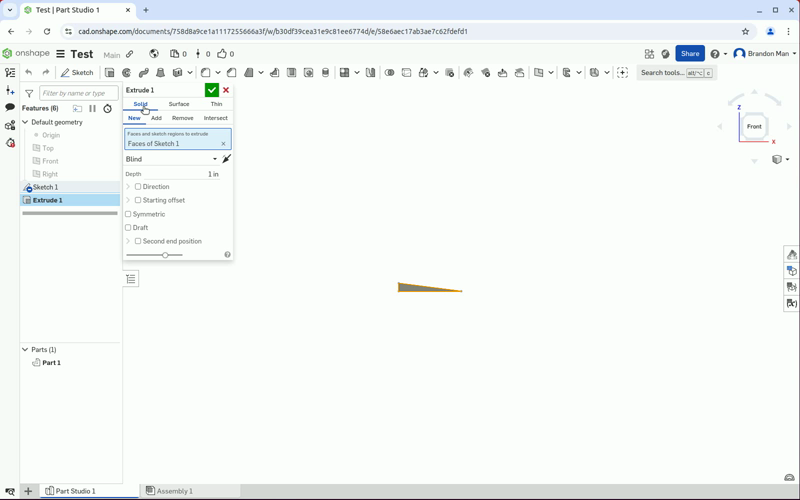
click(143, 106)
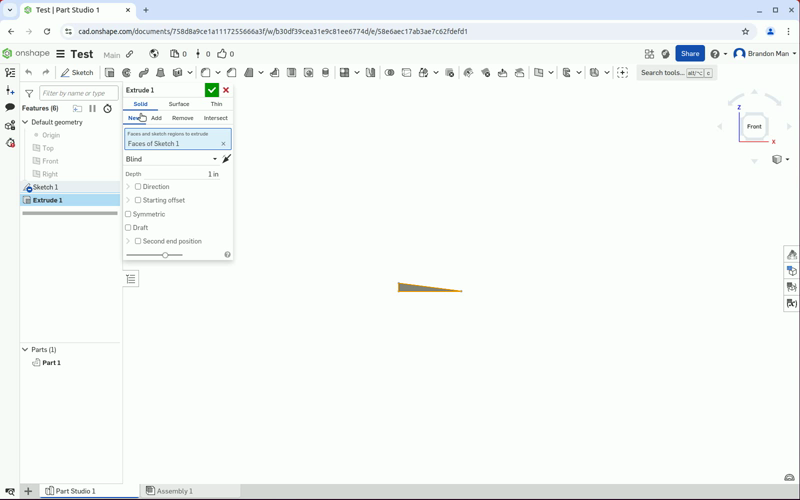
mouse_move(137, 120)
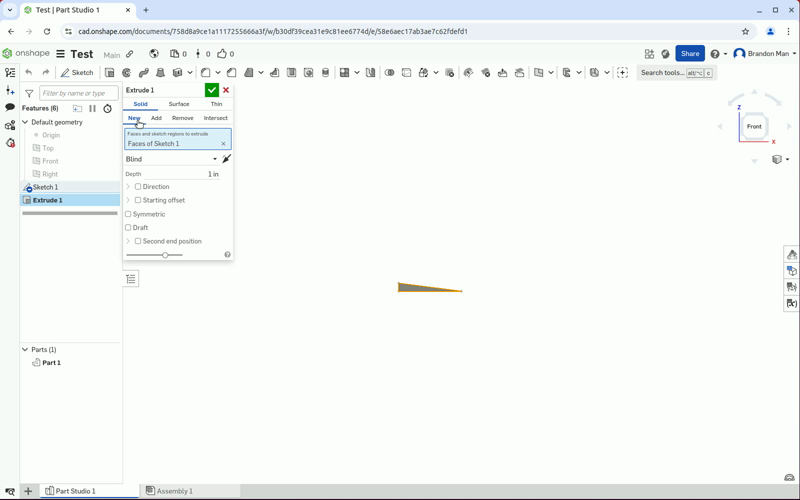
click(137, 120)
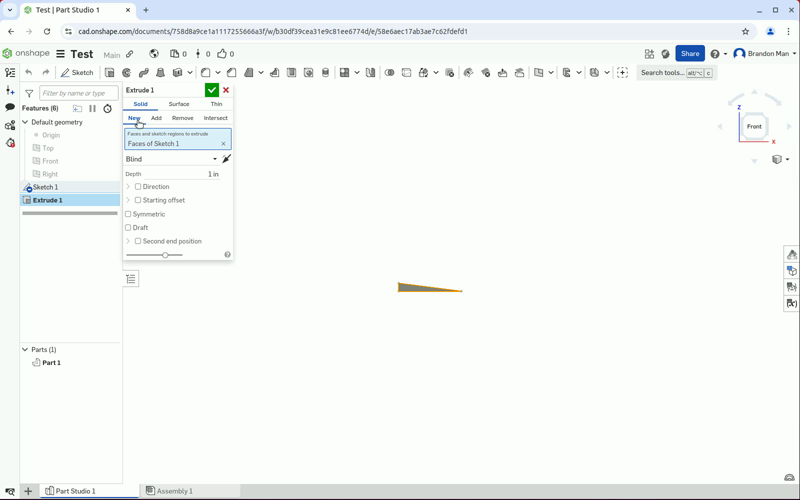
key(tab, 4)
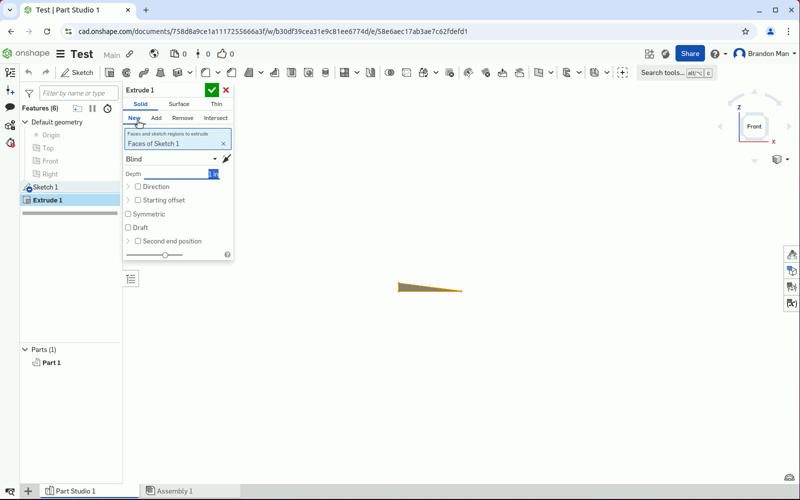
text(-23.108)
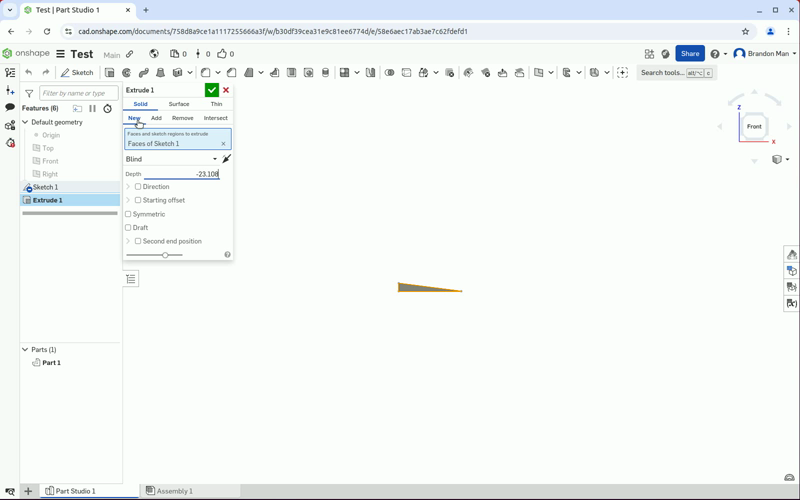
key(enter)
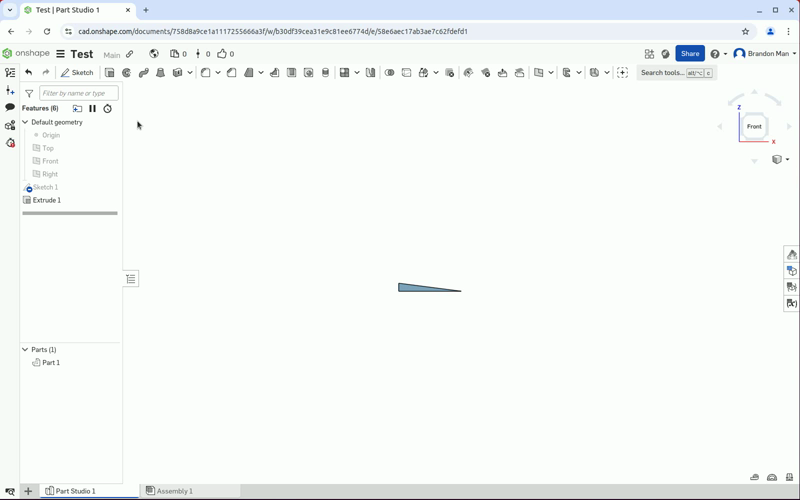
key(shift+h)
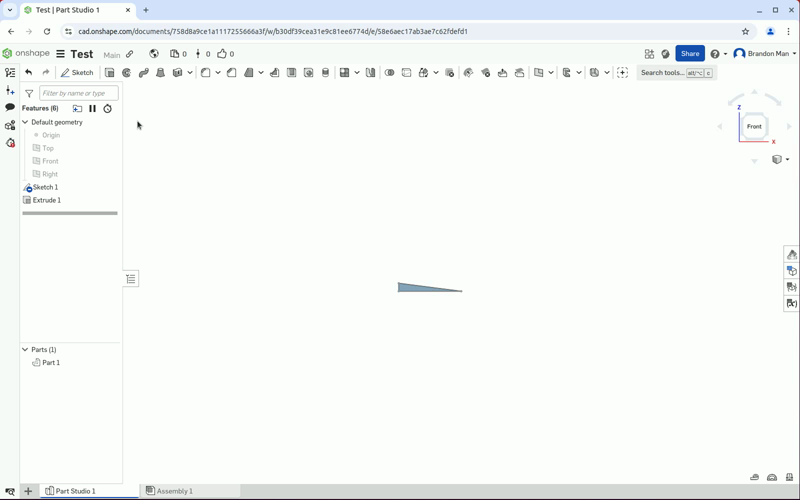
key(shift+h)
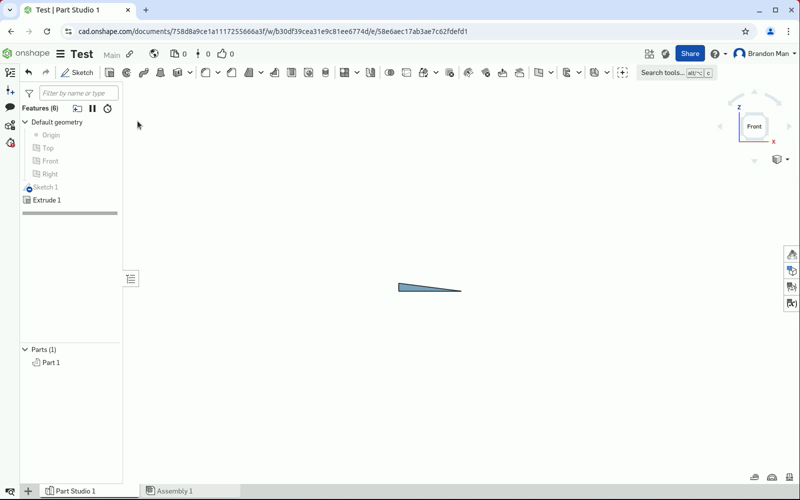
mouse_move(73, 189)
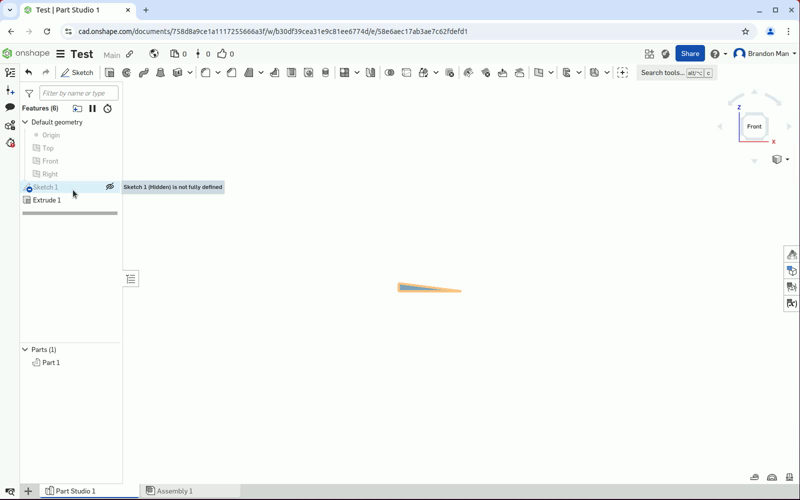
click(73, 189)
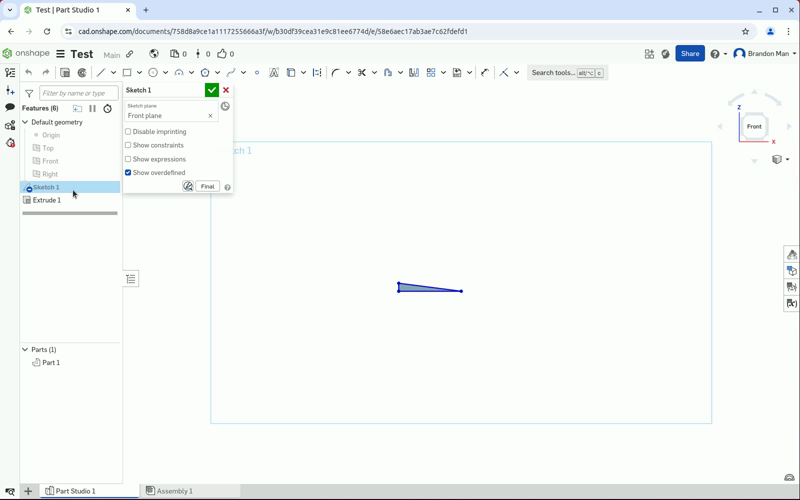
mouse_move(229, 92)
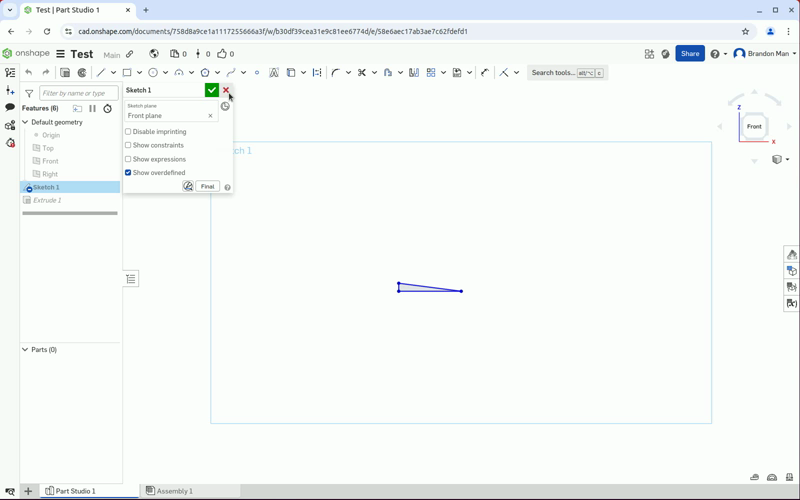
click(229, 92)
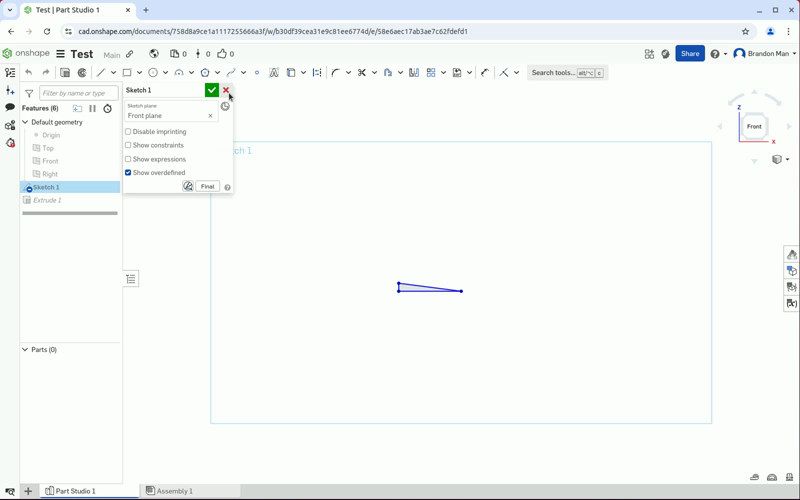
key(shift+s)
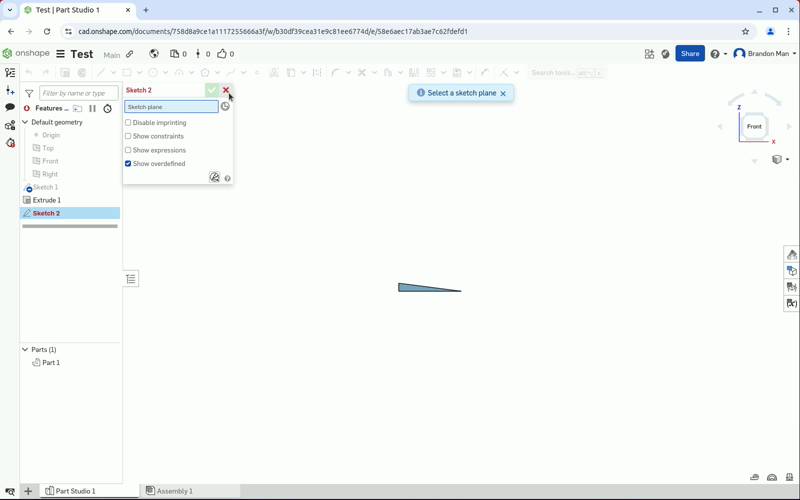
mouse_move(73, 163)
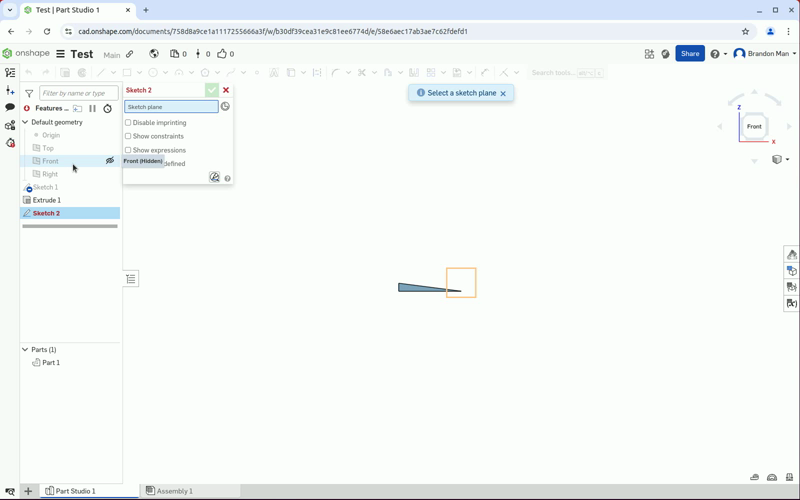
click(73, 163)
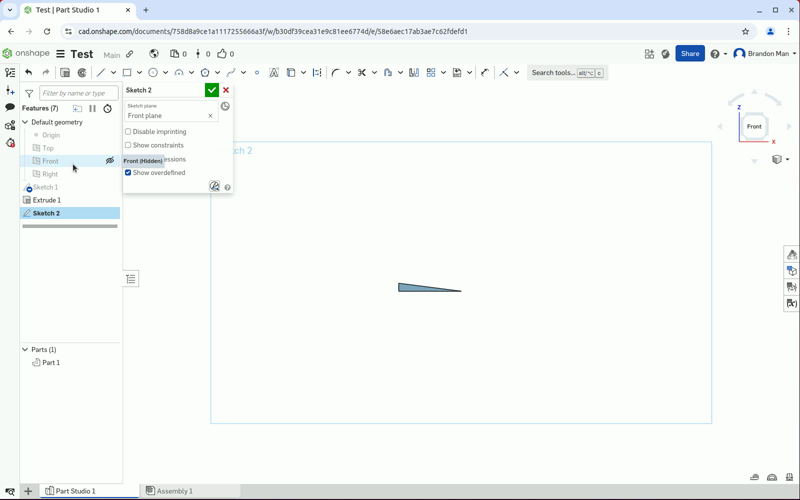
mouse_move(73, 352)
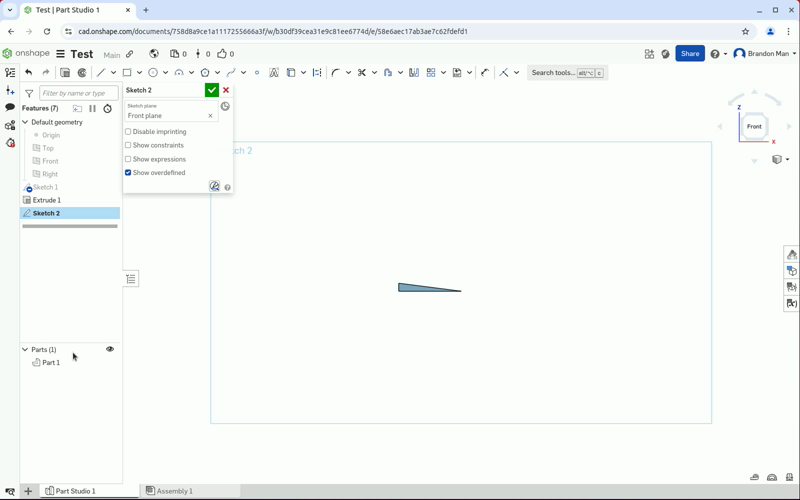
key(y)
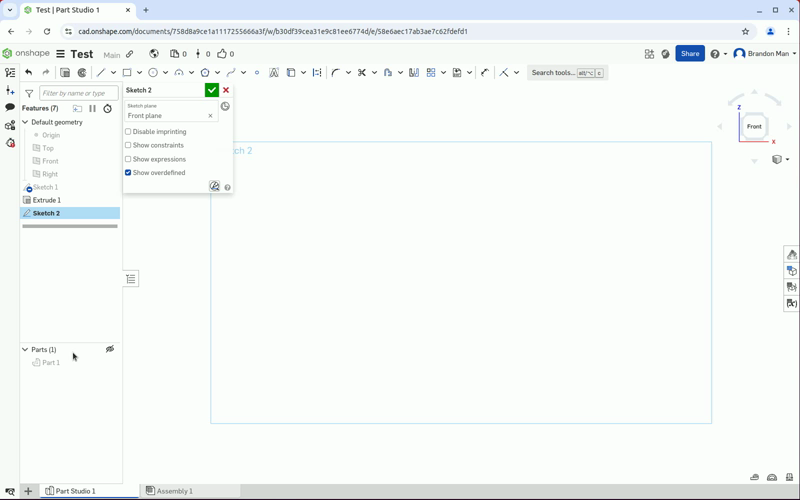
key(l)
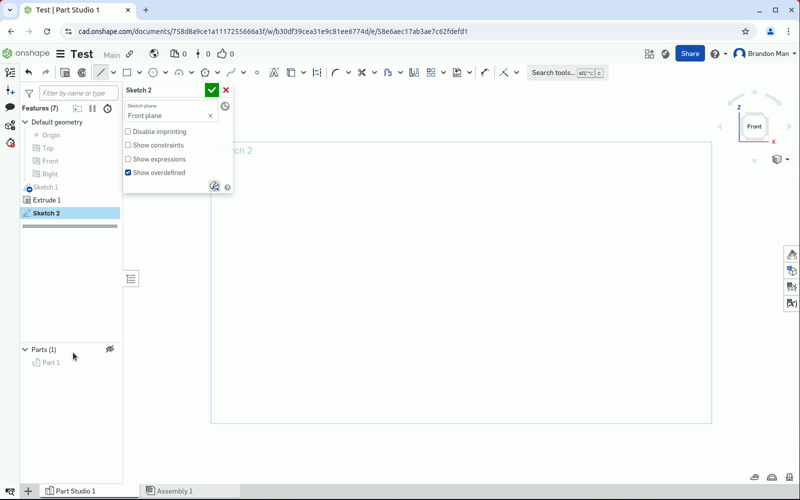
key_down(shift)
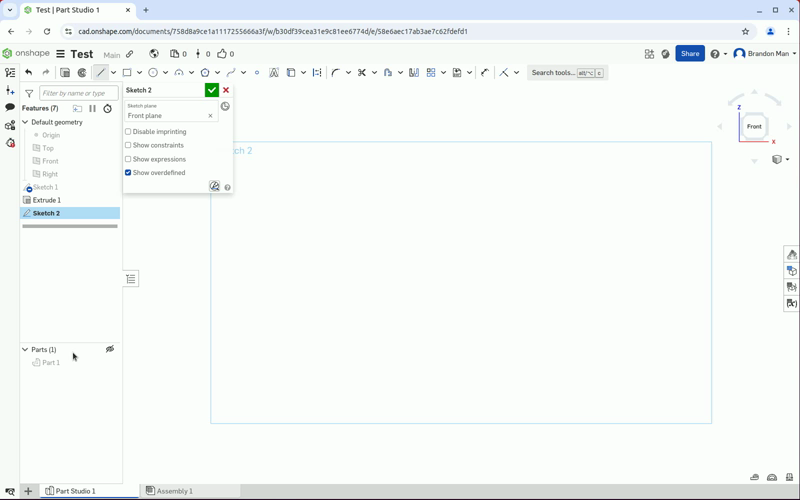
mouse_move(398, 282)
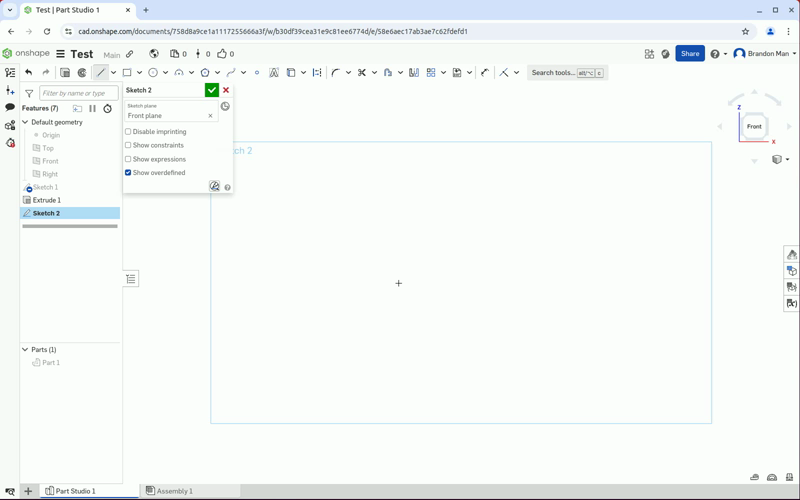
click(398, 282)
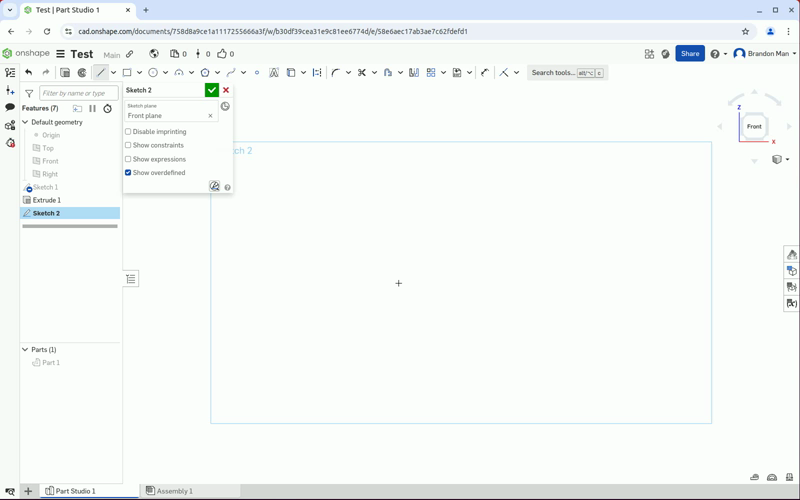
key_up(shift)
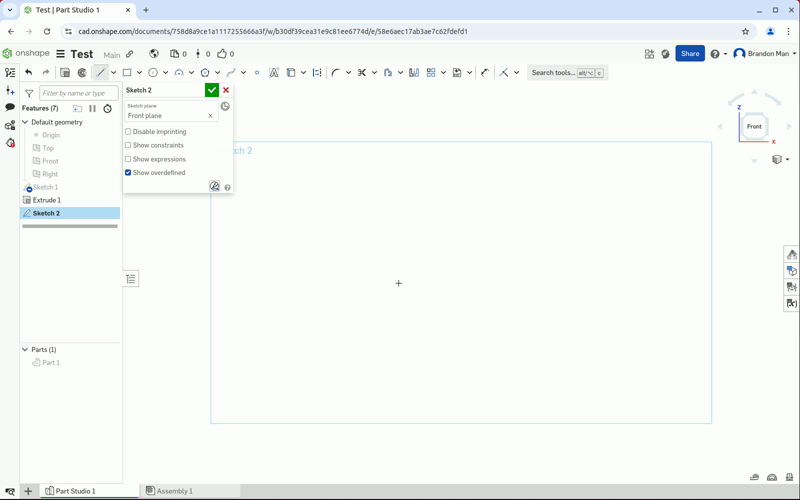
key_down(shift)
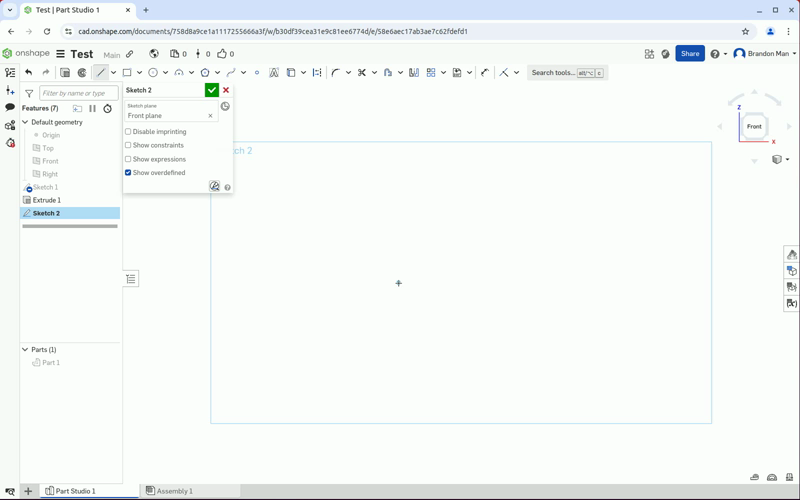
mouse_move(460, 290)
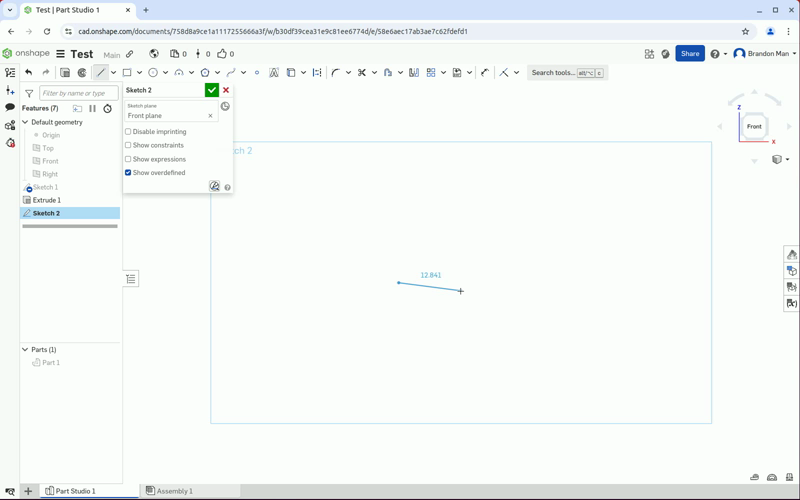
click(460, 290)
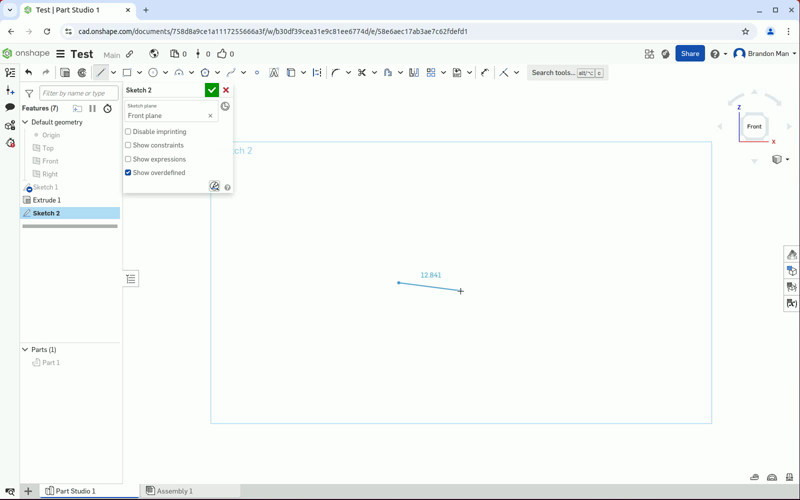
key_up(shift)
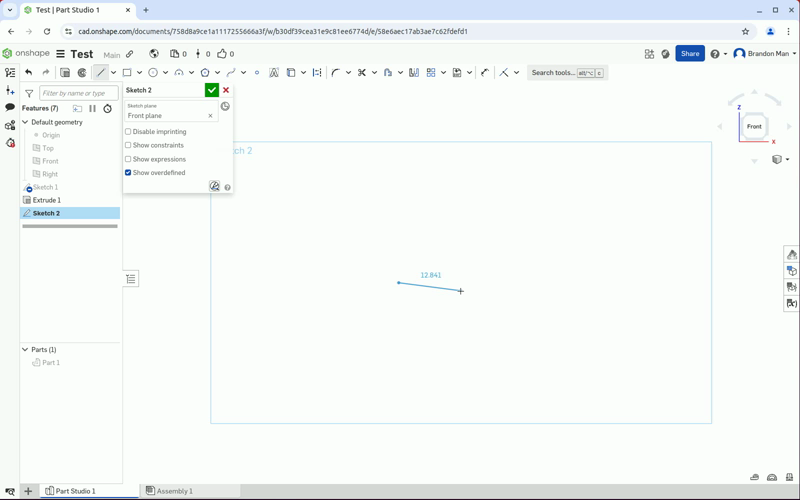
key_down(shift)
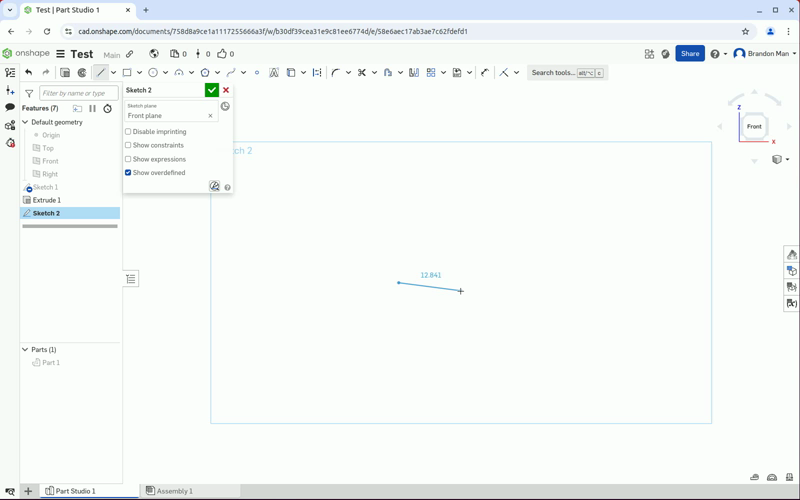
mouse_move(521, 290)
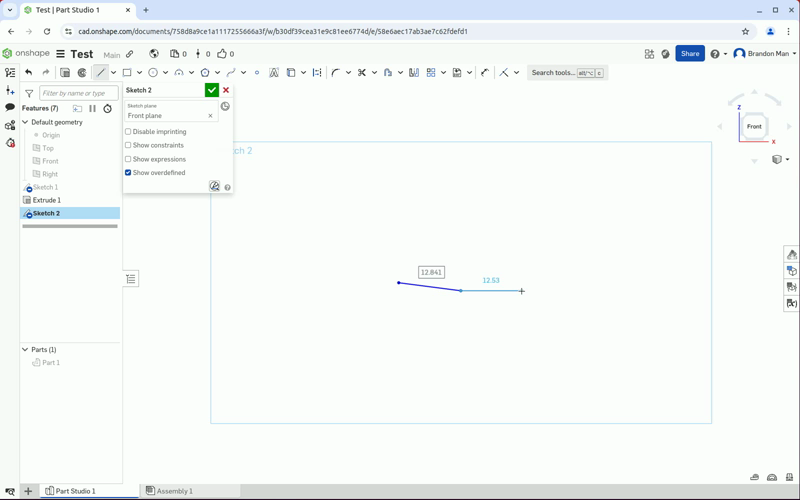
click(521, 290)
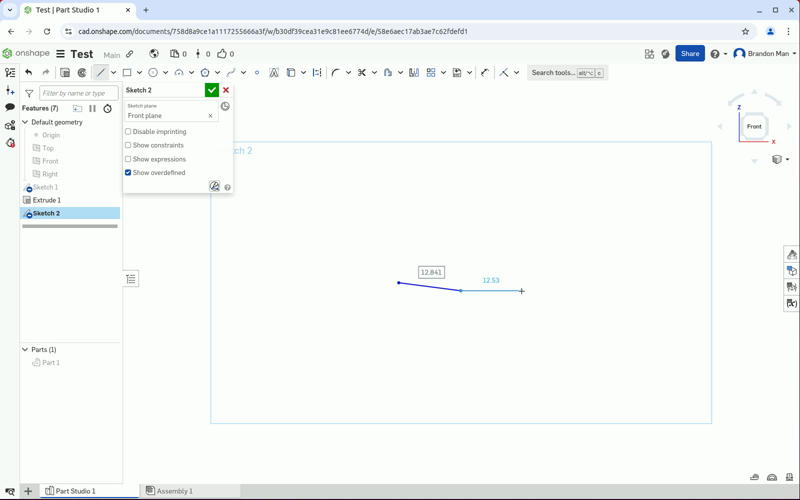
key_up(shift)
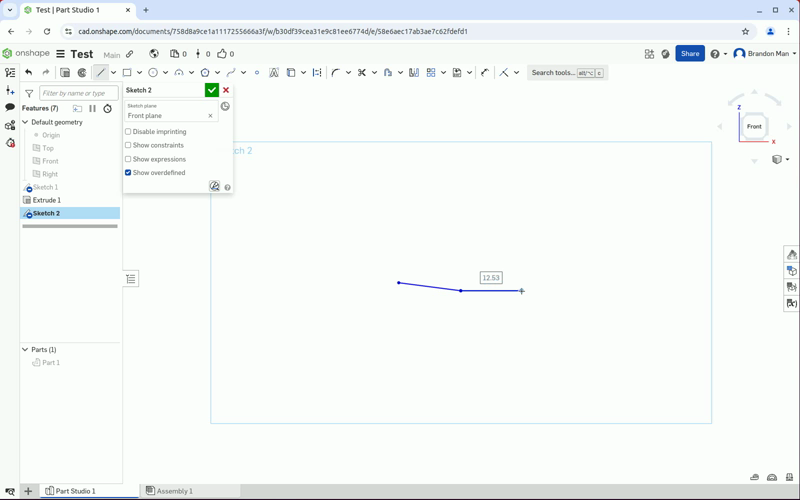
key_down(shift)
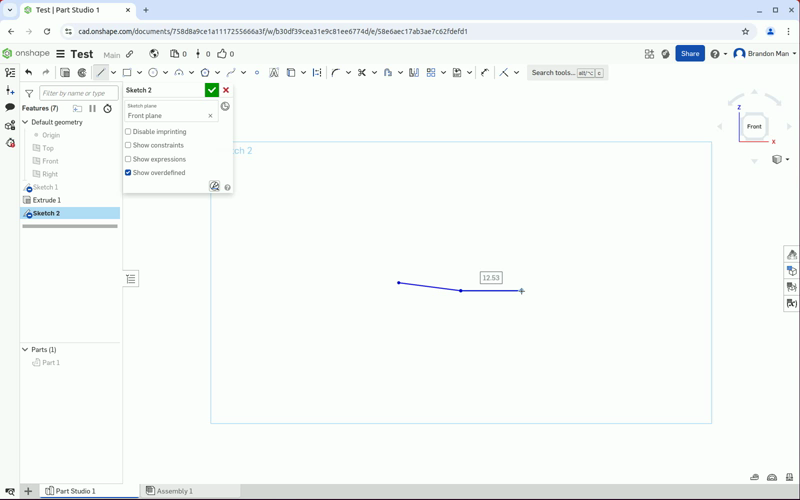
mouse_move(551, 290)
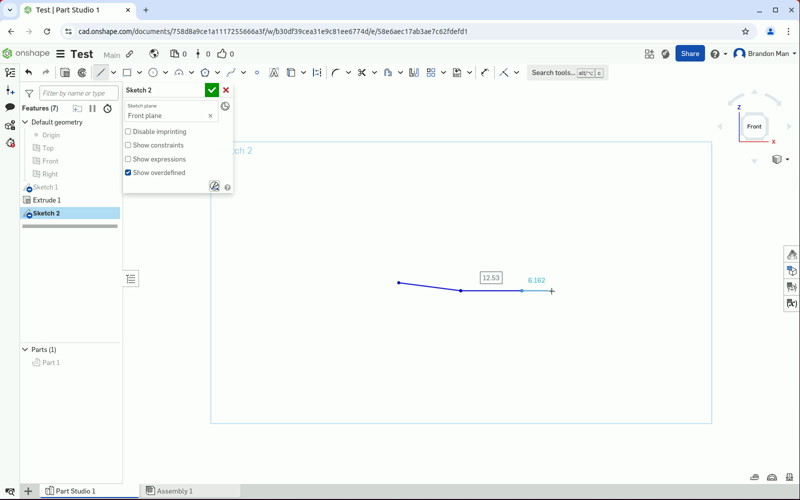
mouse_move(521, 282)
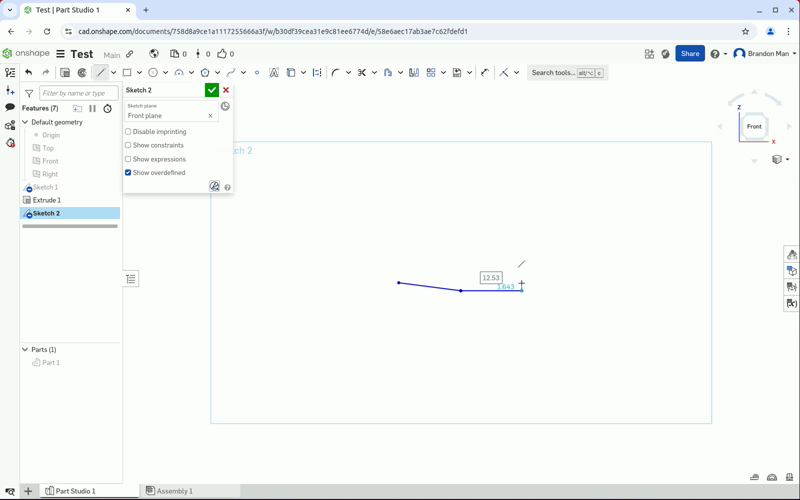
click(521, 282)
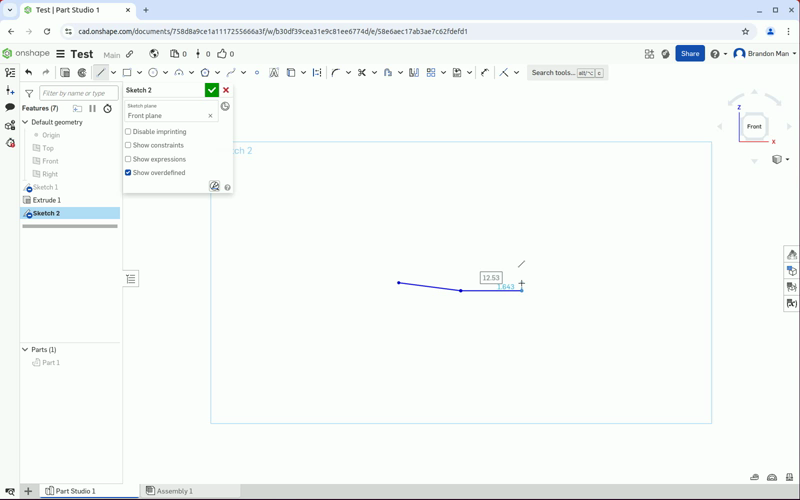
key_up(shift)
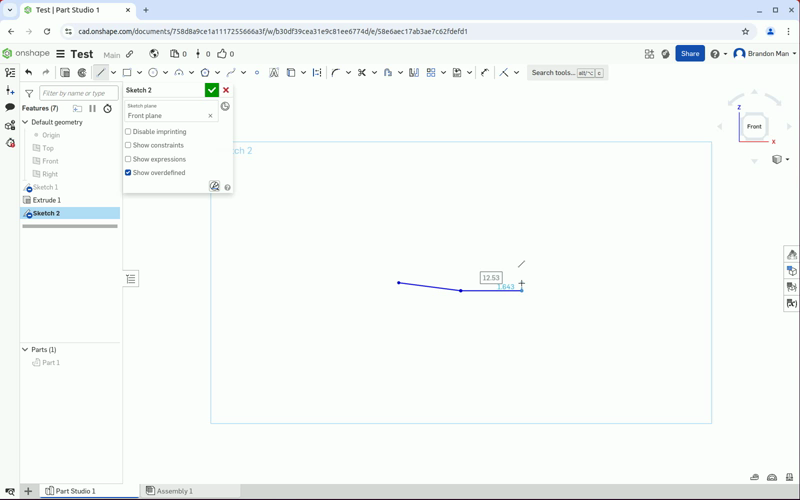
key_down(shift)
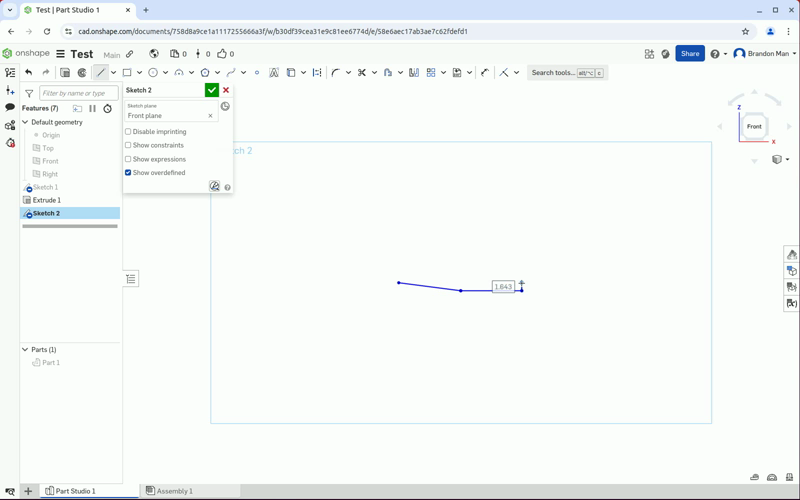
mouse_move(460, 282)
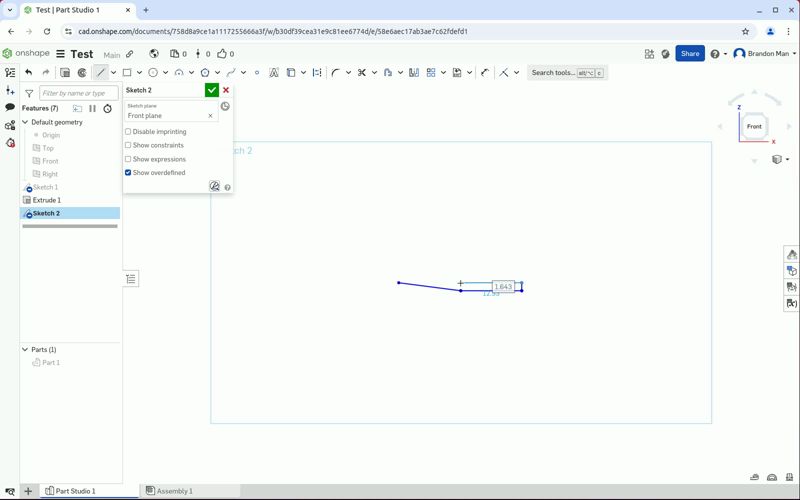
click(460, 282)
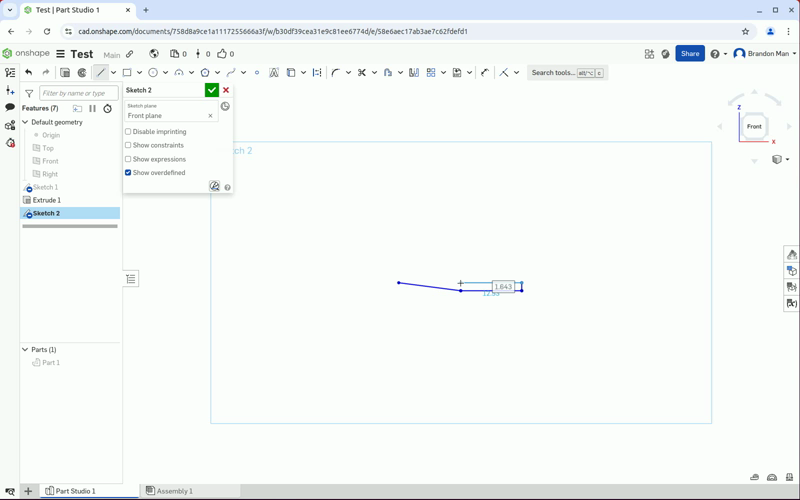
key_up(shift)
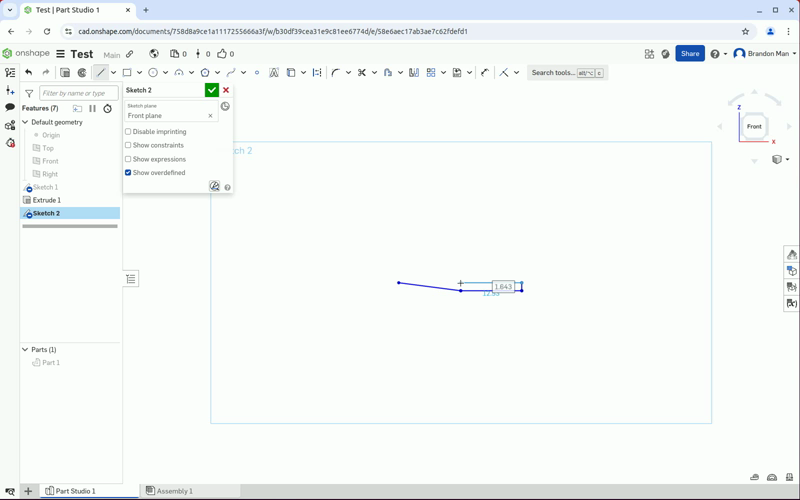
key_down(shift)
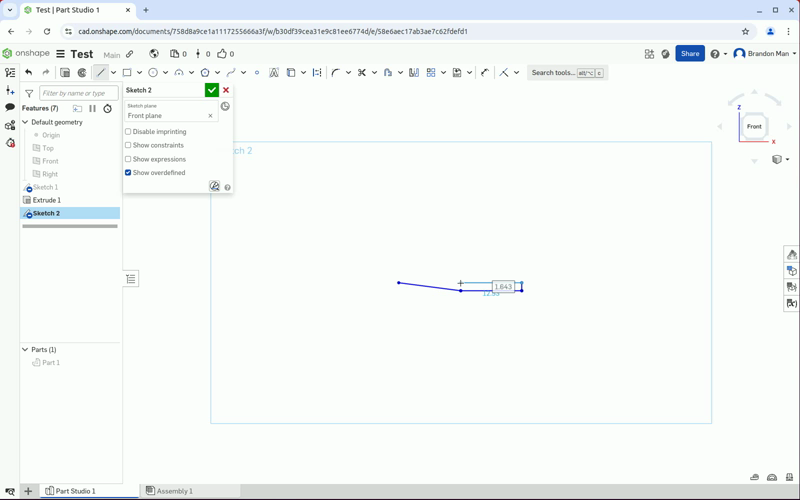
mouse_move(398, 275)
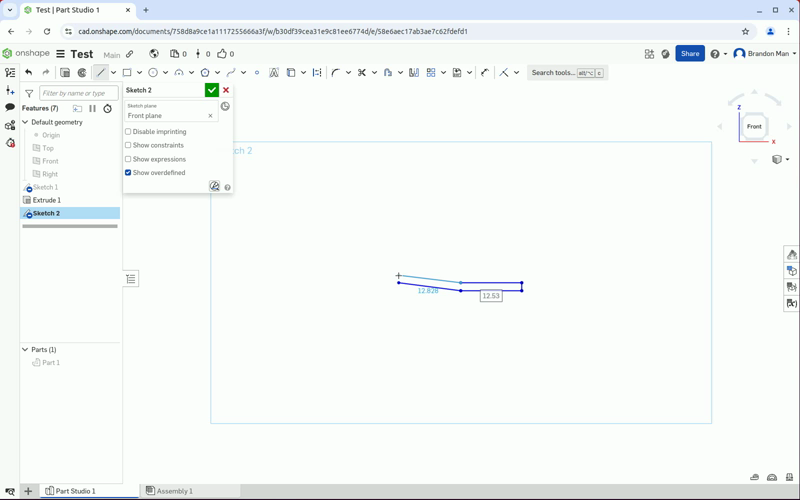
click(398, 275)
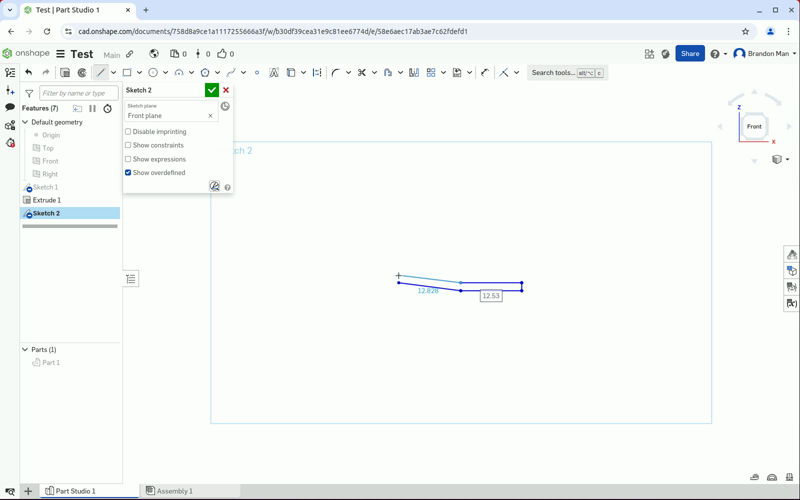
key_up(shift)
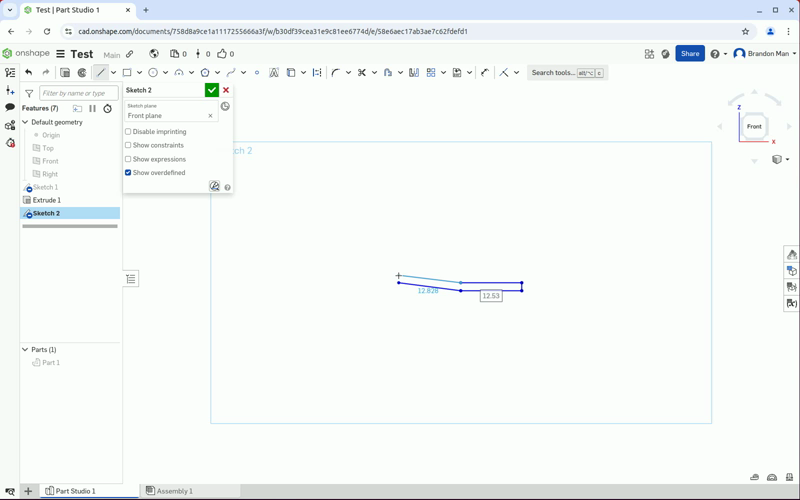
mouse_move(428, 275)
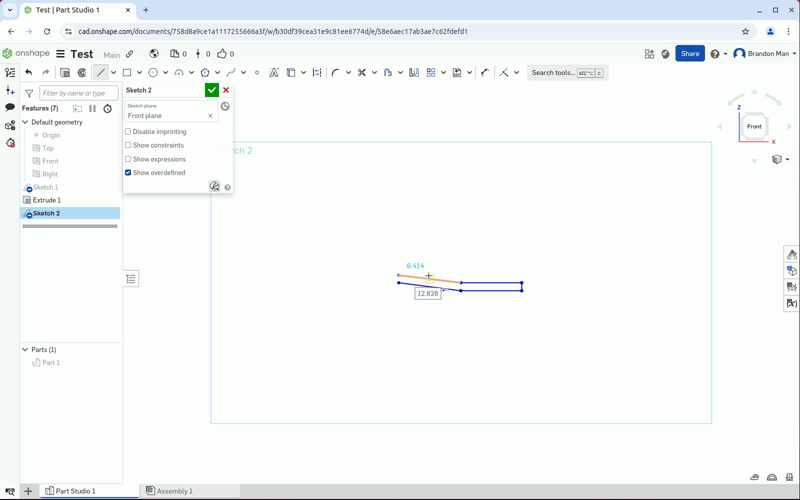
key_down(shift)
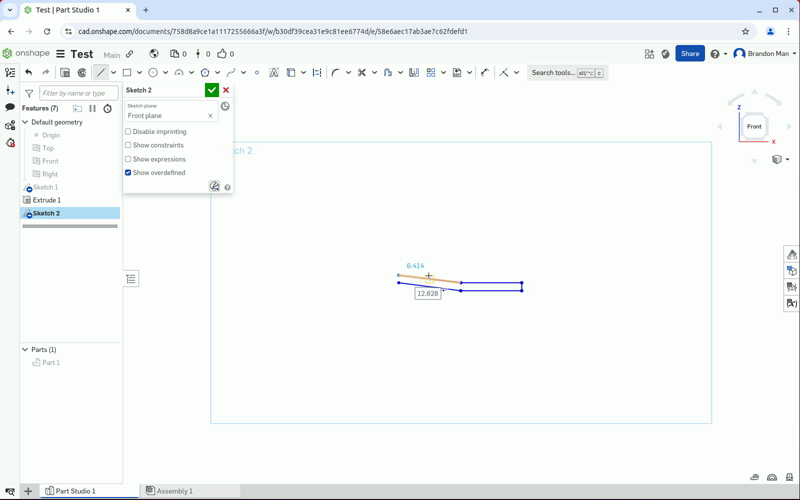
mouse_move(398, 282)
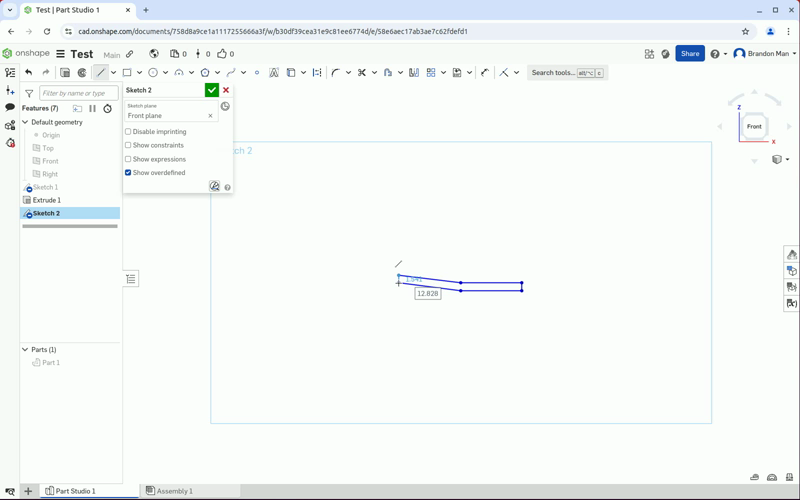
key_up(shift)
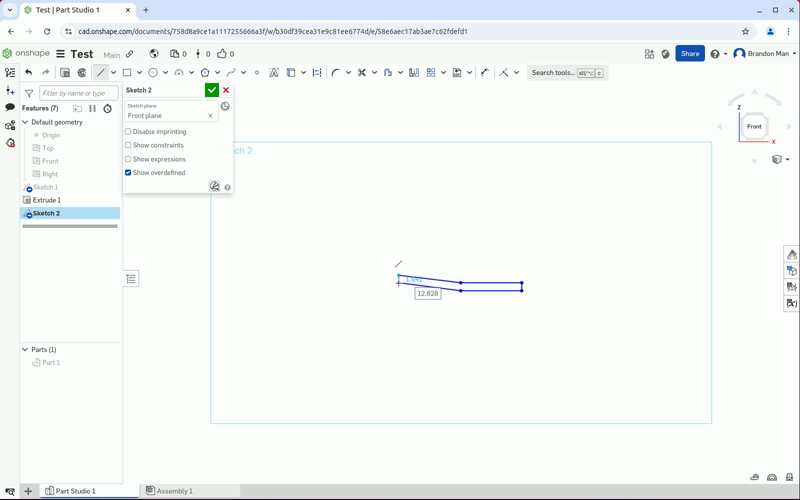
click(398, 282)
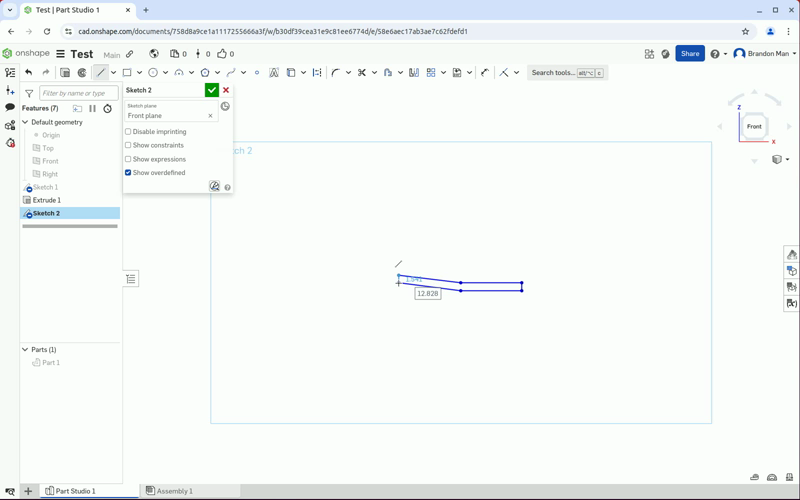
key(esc)
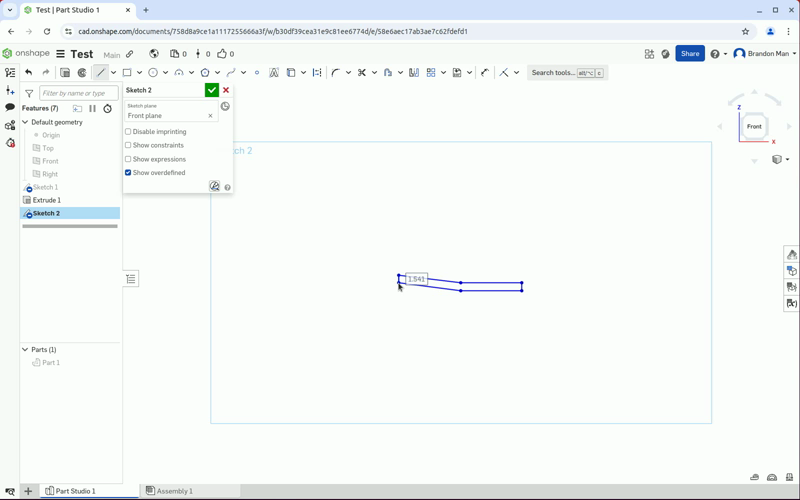
mouse_move(416, 280)
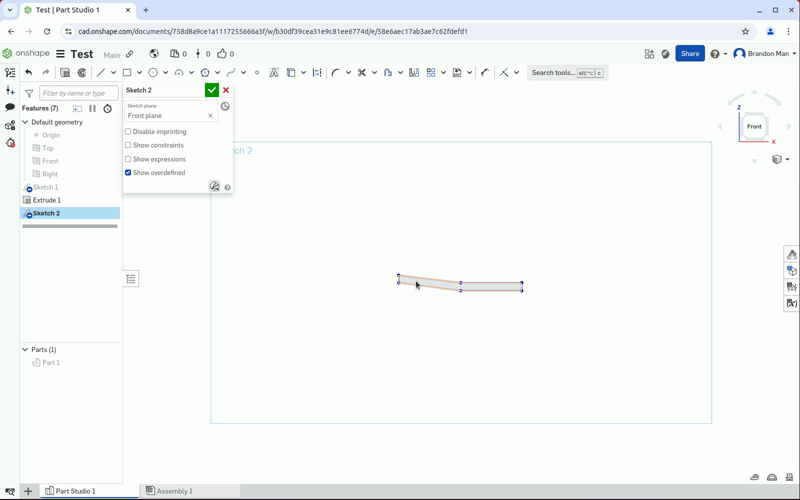
scroll(6)
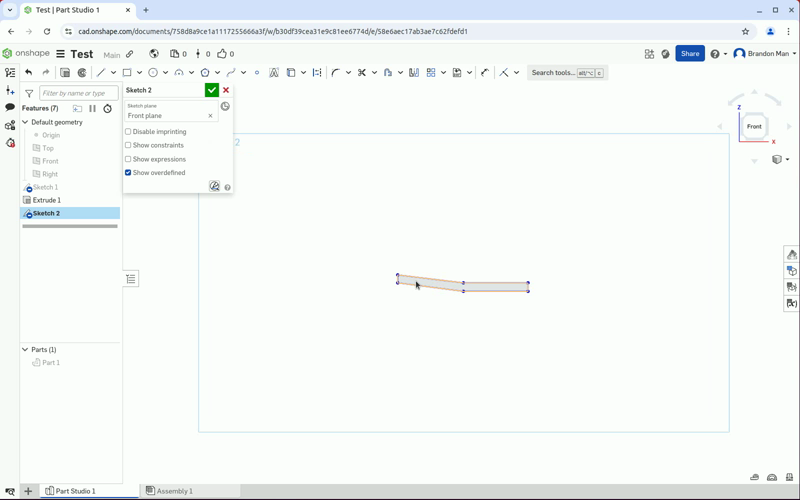
scroll(6)
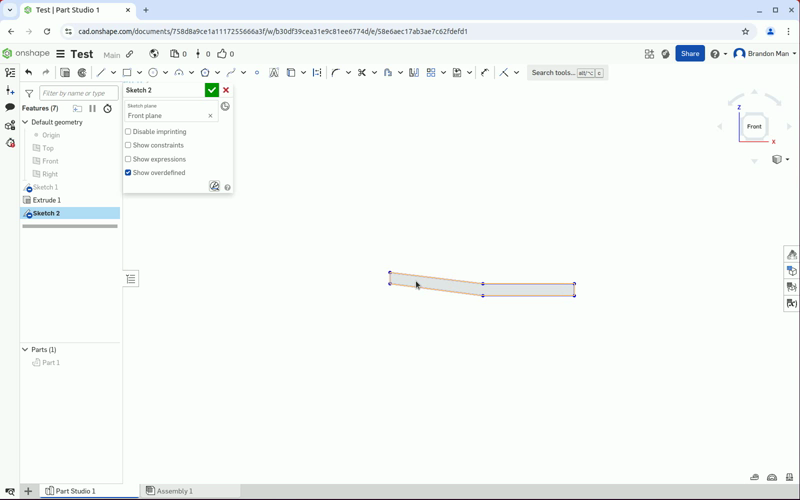
scroll(6)
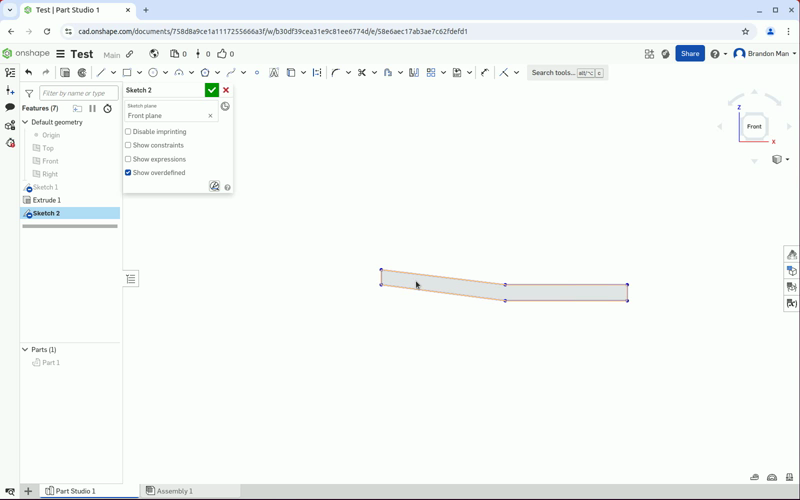
scroll(6)
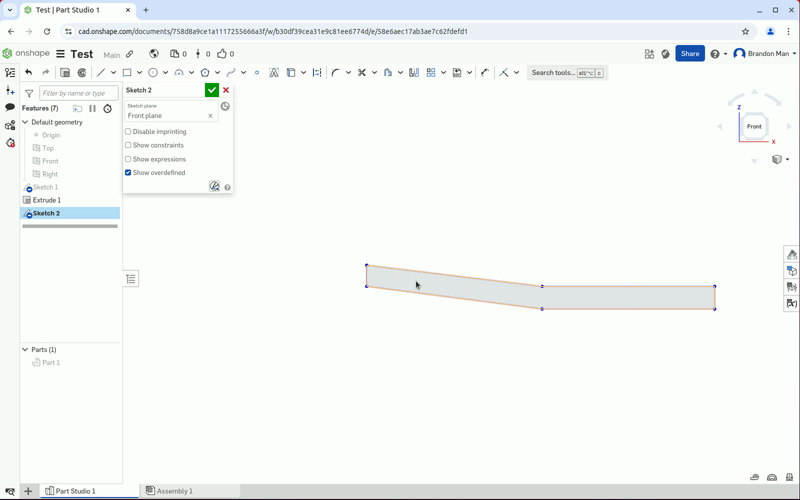
scroll(6)
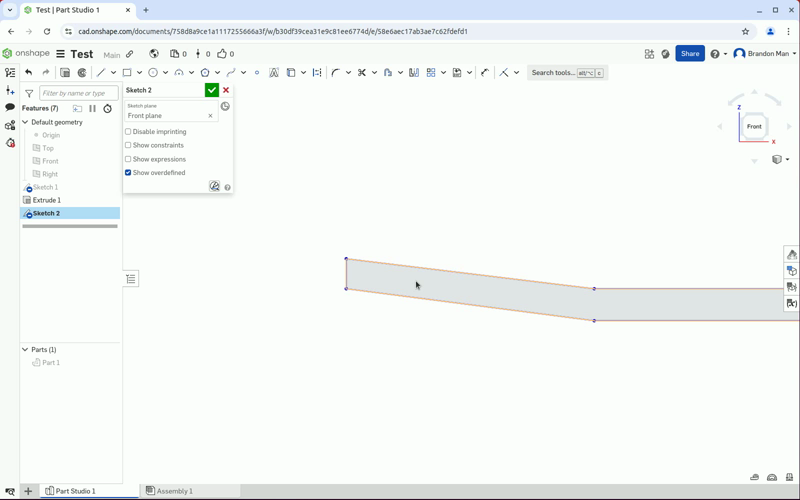
scroll(6)
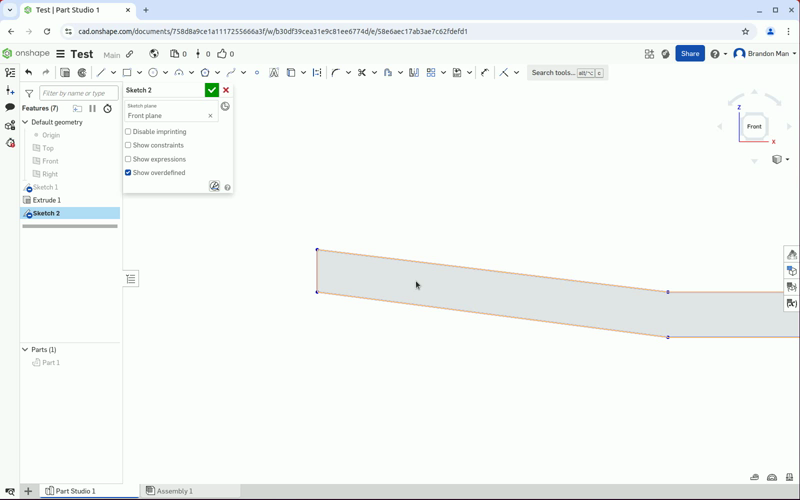
scroll(6)
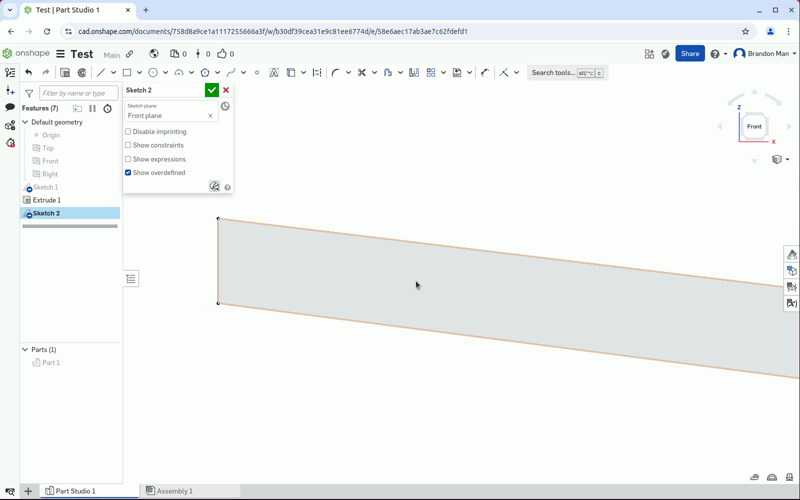
click(416, 280)
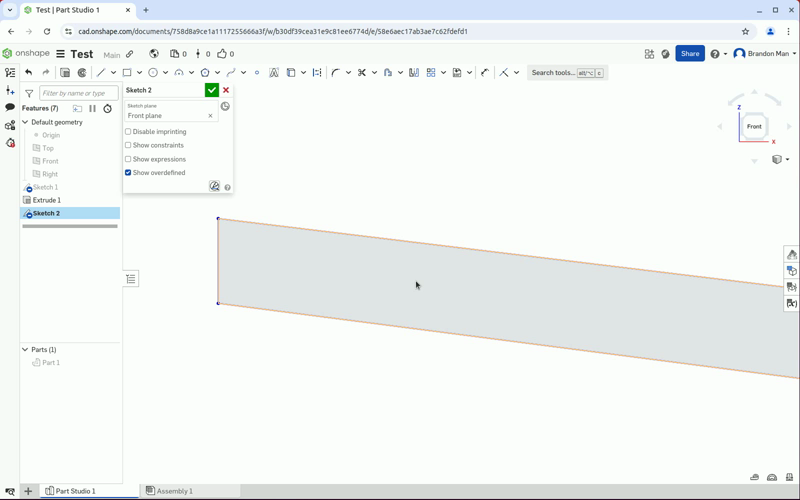
scroll(-6)
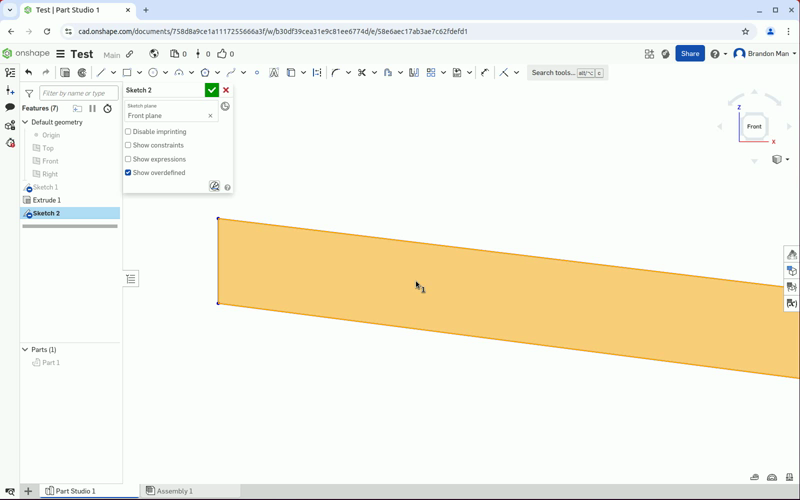
scroll(-6)
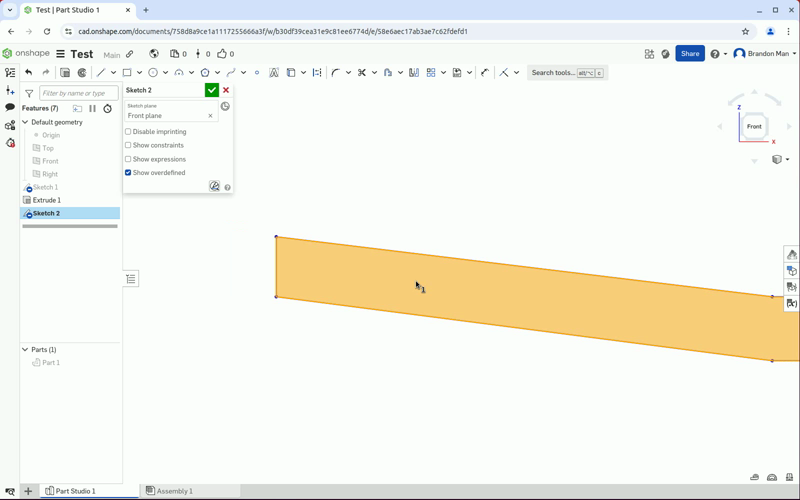
scroll(-6)
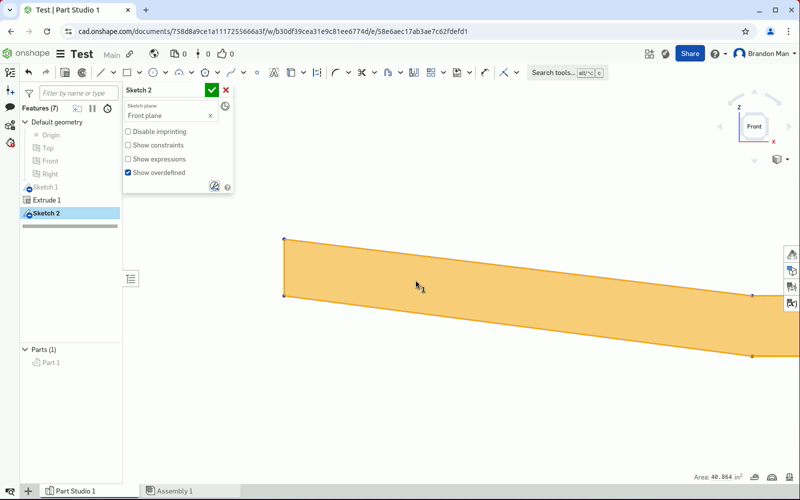
scroll(-6)
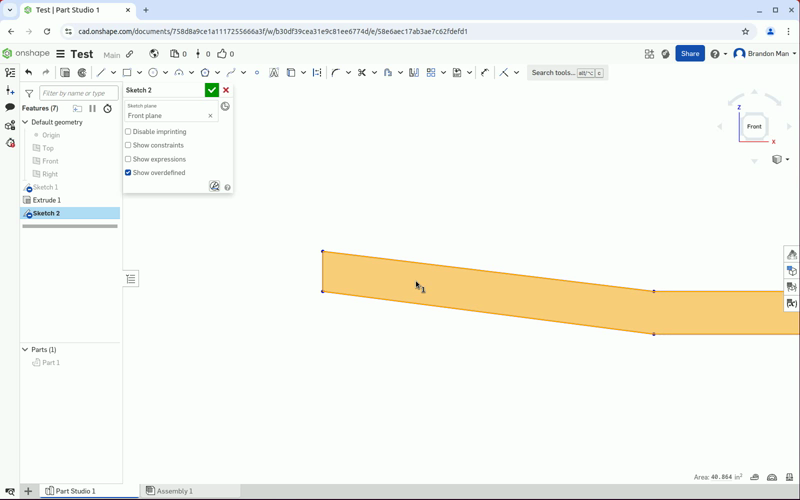
scroll(-6)
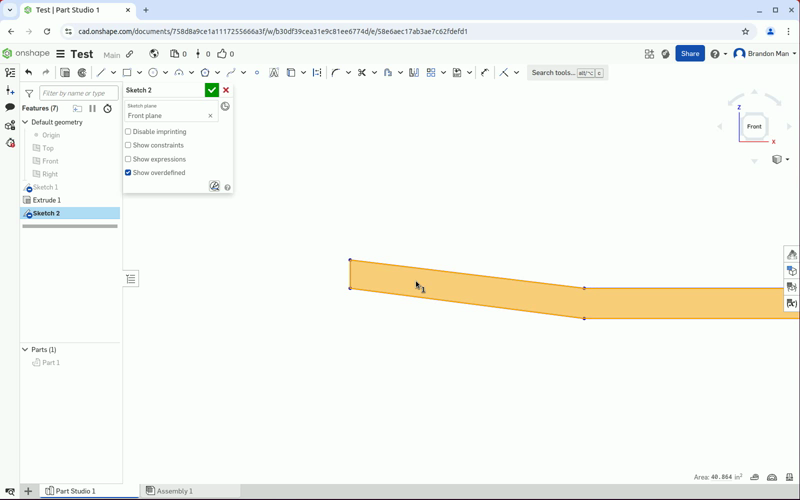
scroll(-6)
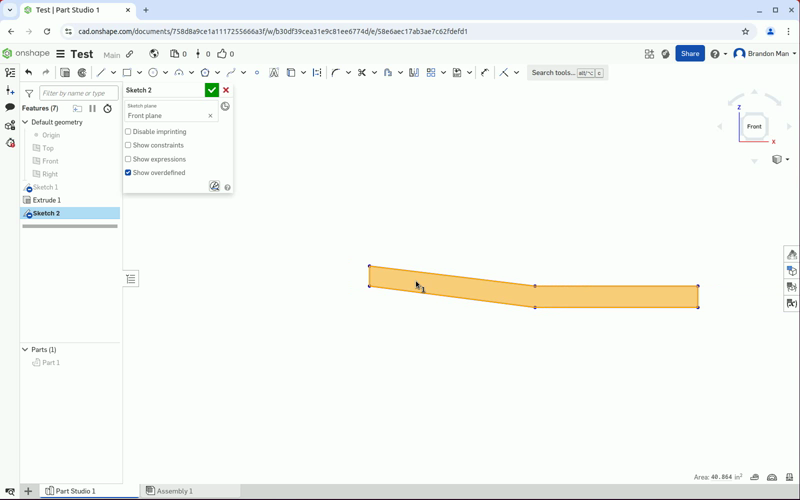
scroll(-6)
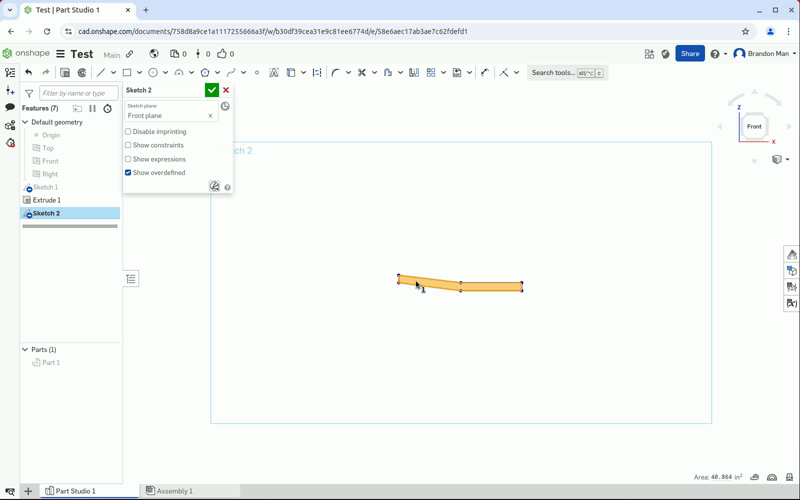
mouse_move(73, 352)
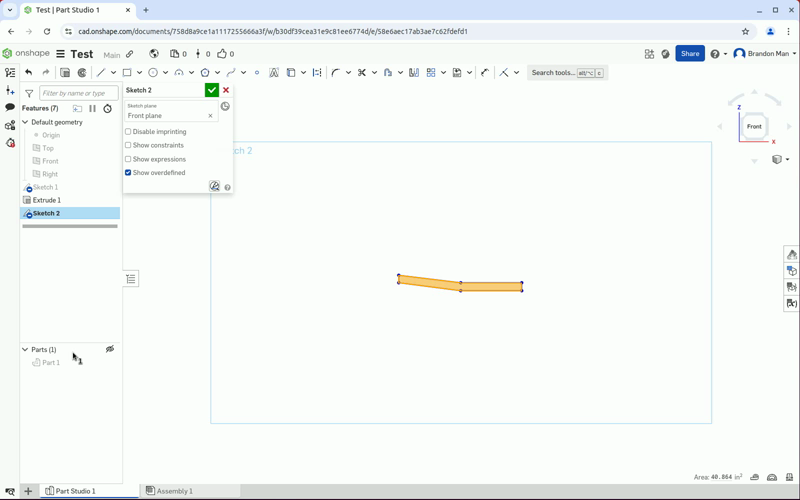
key(shift+y)
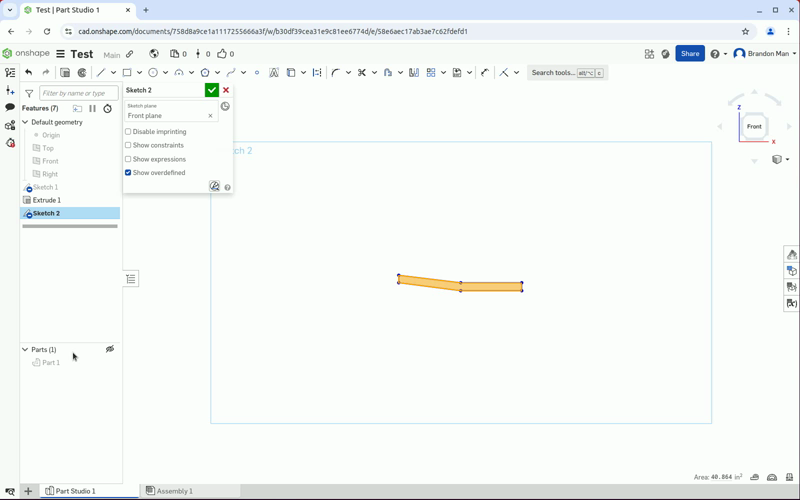
key(shift+e)
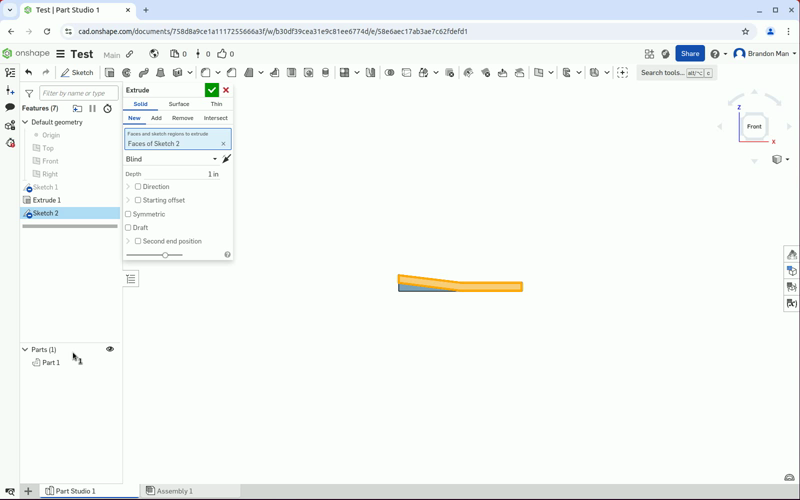
mouse_move(143, 106)
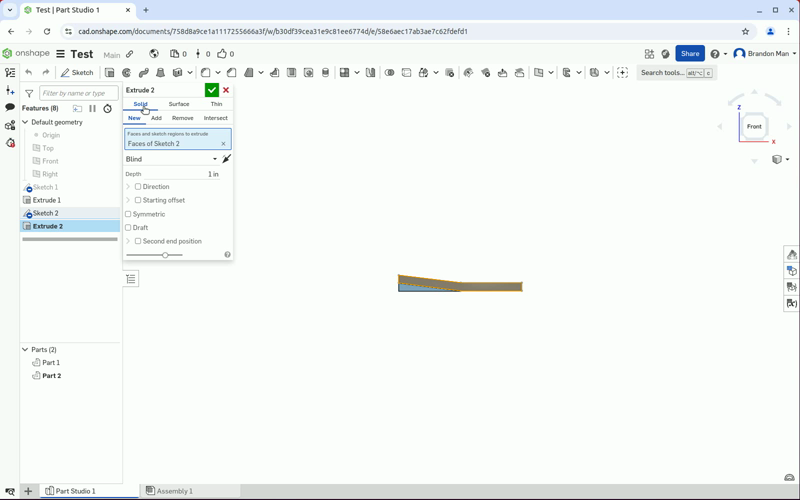
click(143, 106)
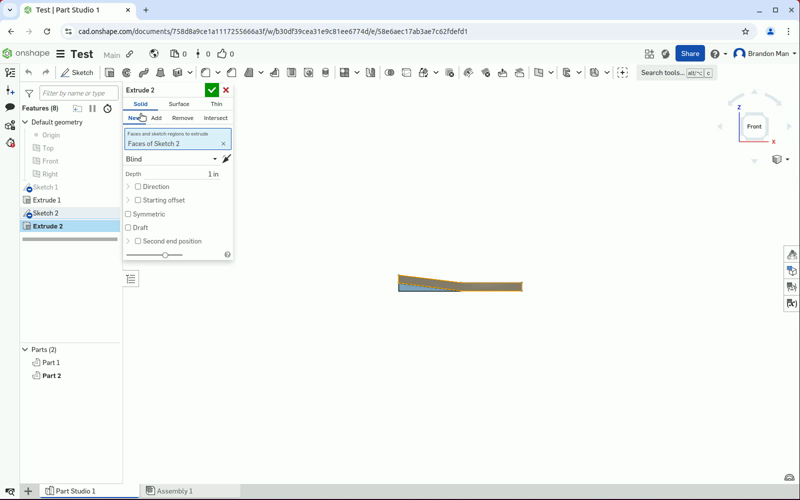
mouse_move(137, 120)
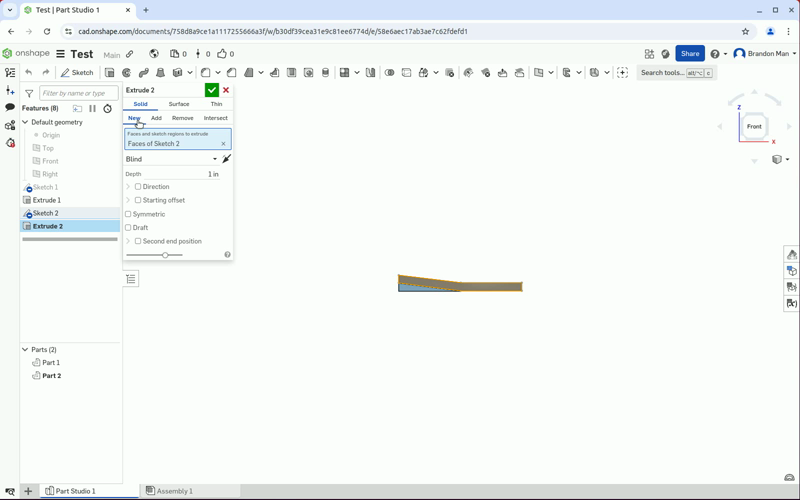
click(137, 120)
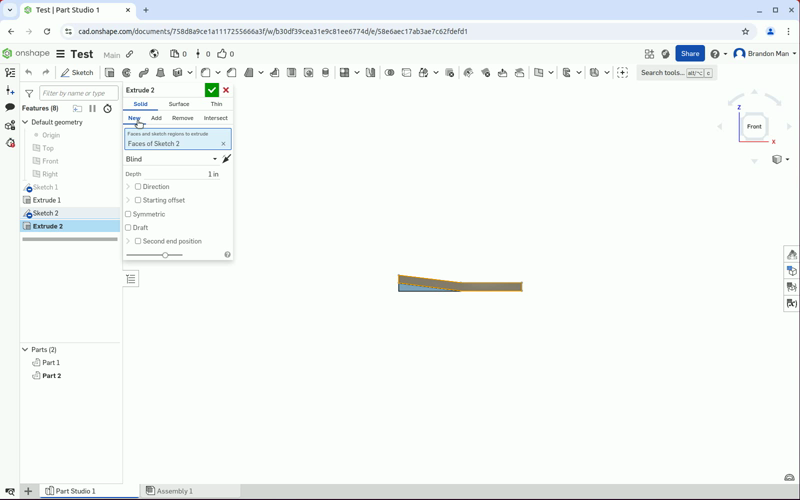
key(tab, 4)
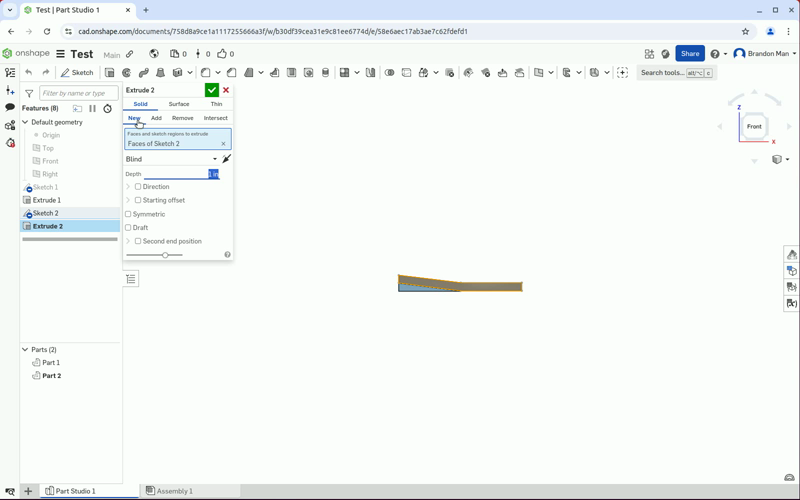
text(-23.108)
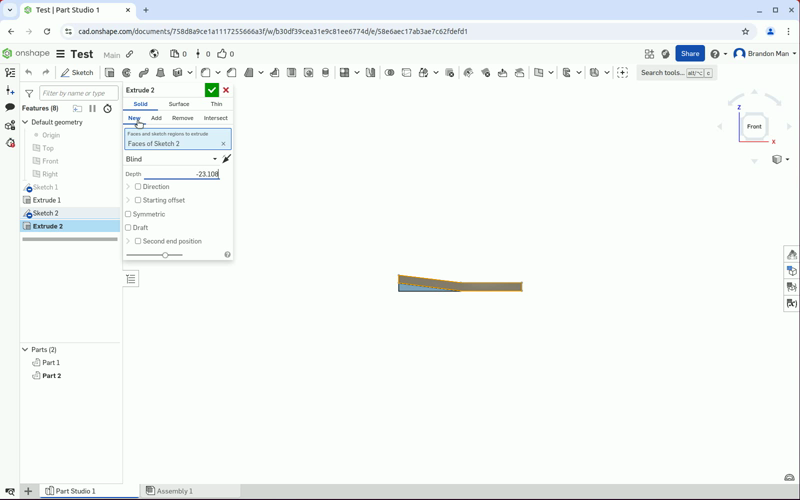
key(enter)
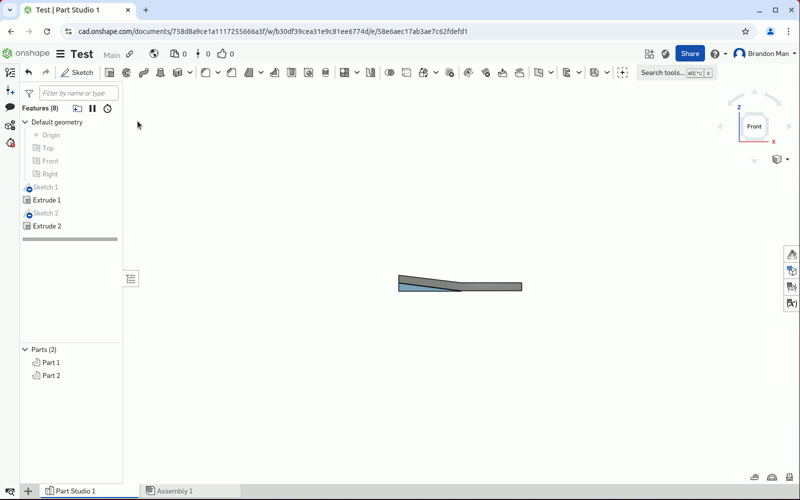
key(shift+h)
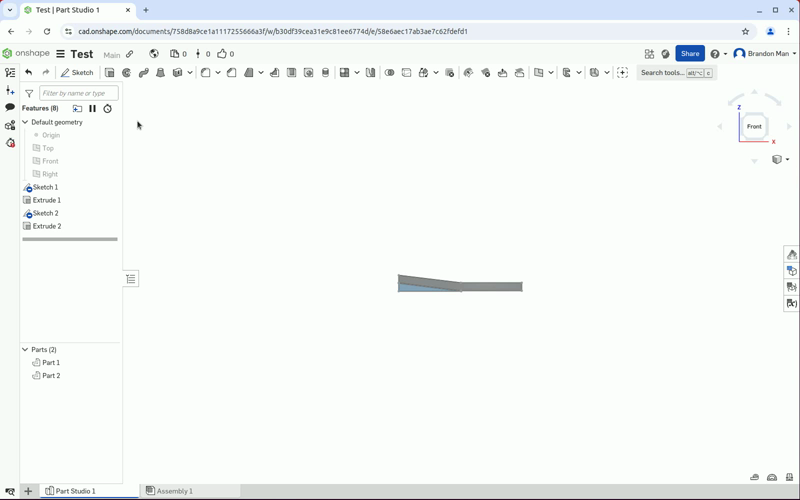
key(shift+h)
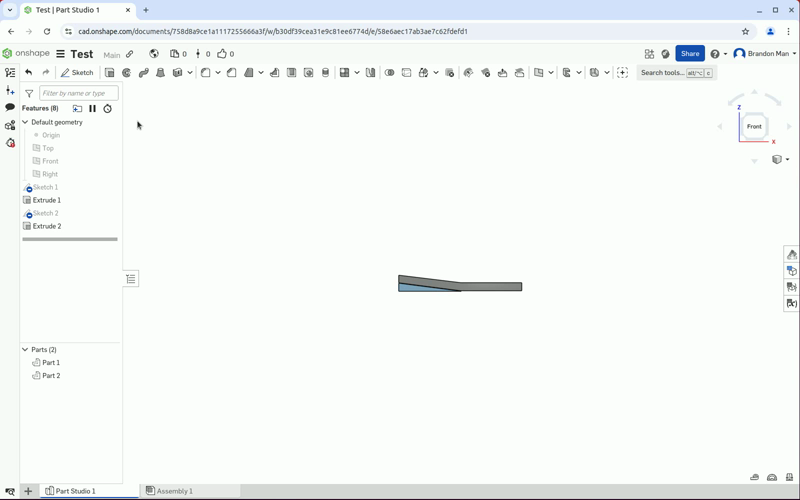
mouse_move(73, 189)
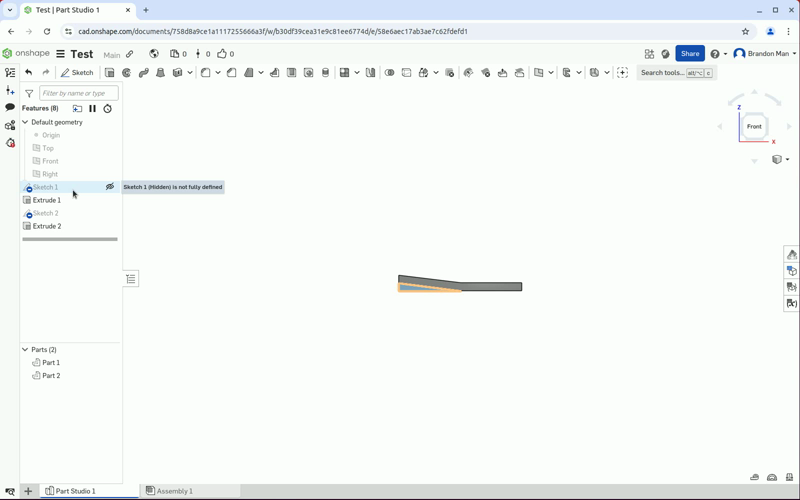
click(73, 189)
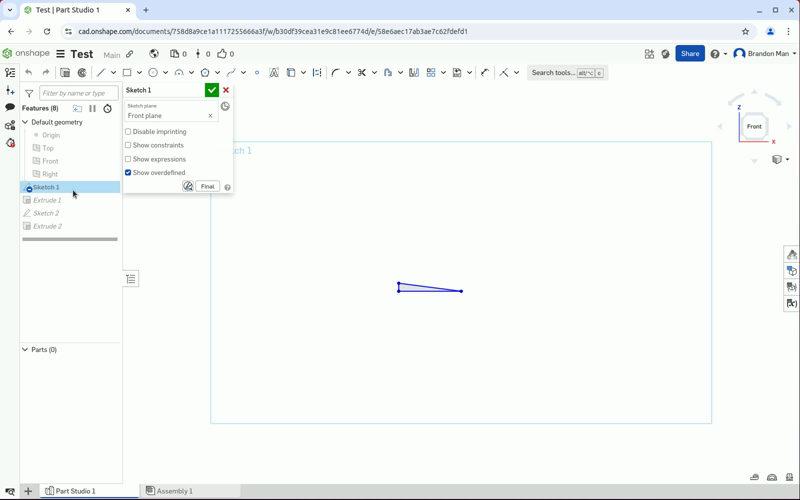
mouse_move(229, 92)
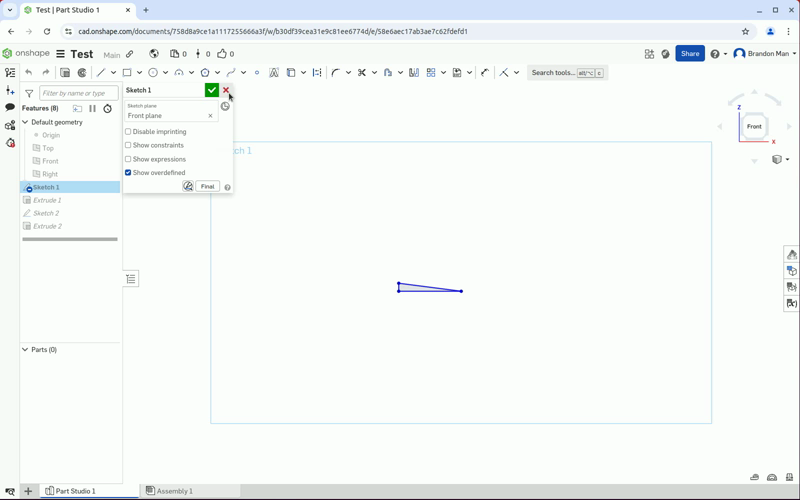
click(229, 92)
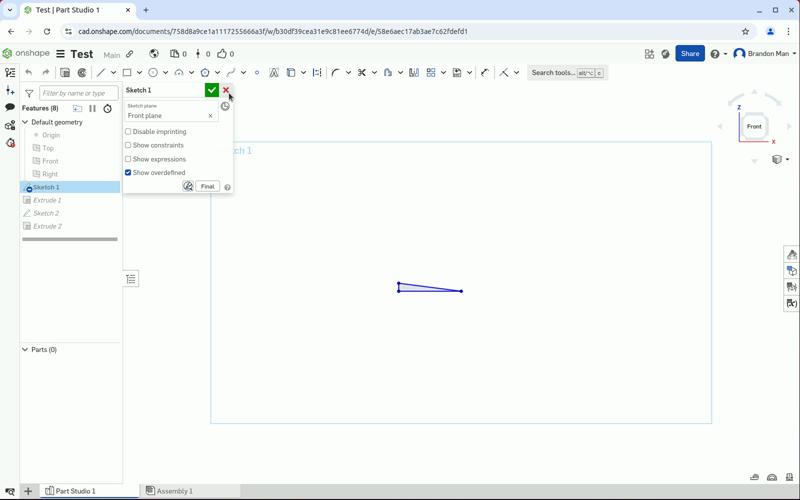
key(shift+s)
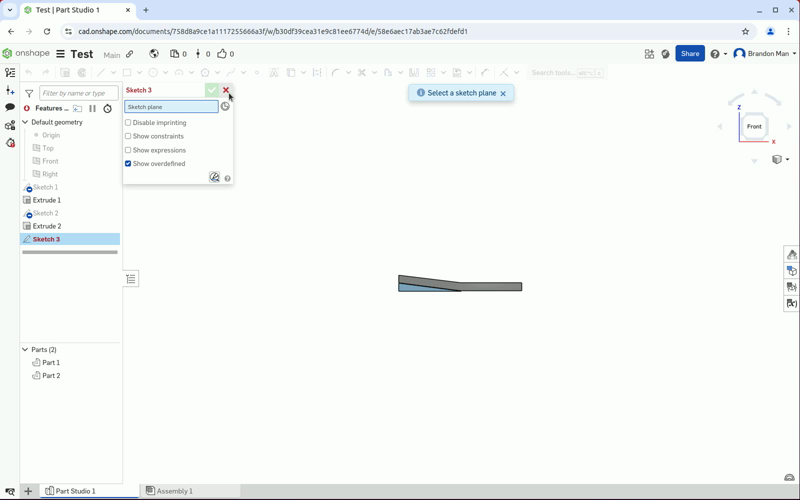
mouse_move(73, 163)
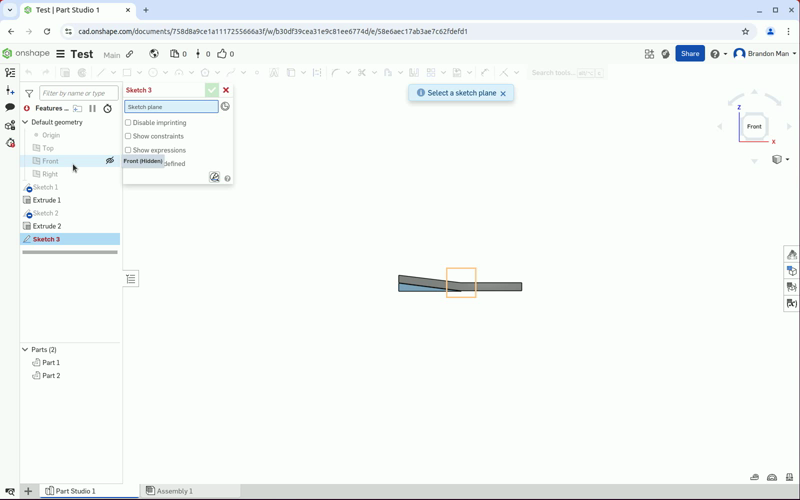
click(73, 163)
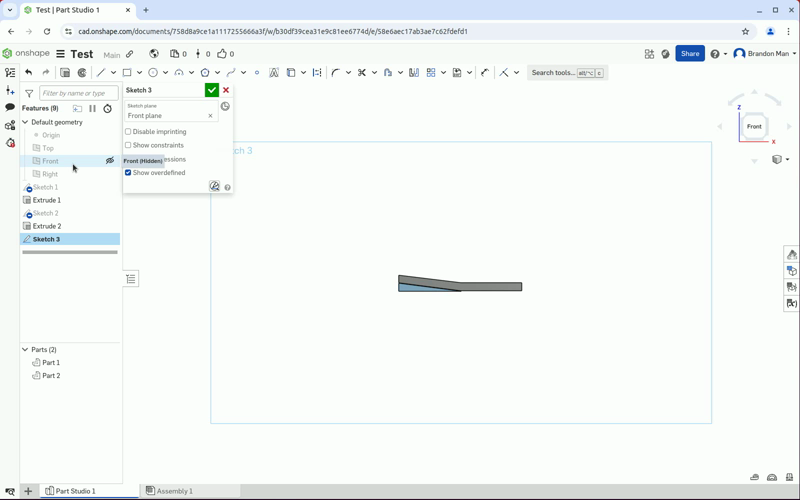
mouse_move(73, 352)
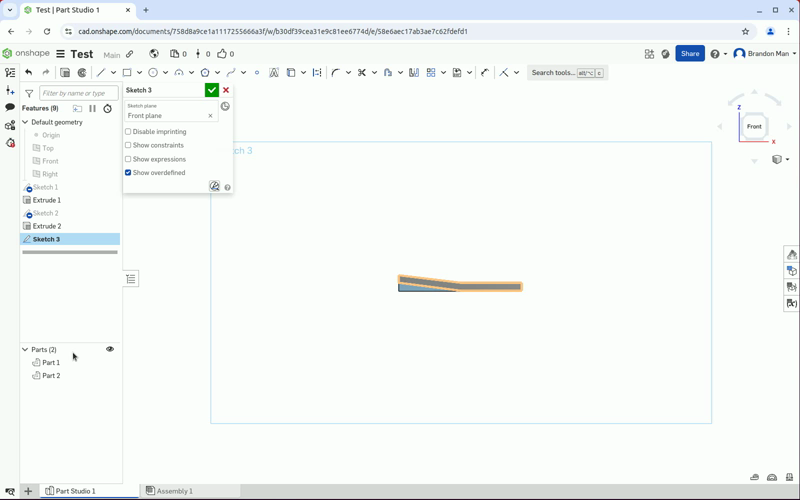
key(y)
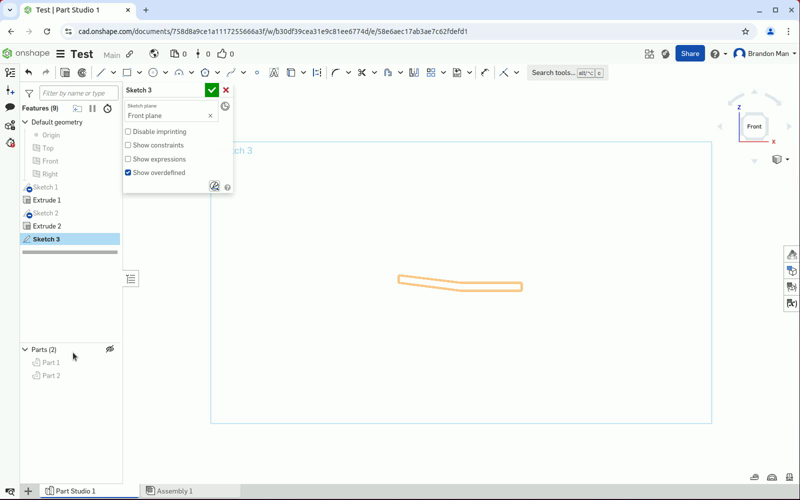
key(a)
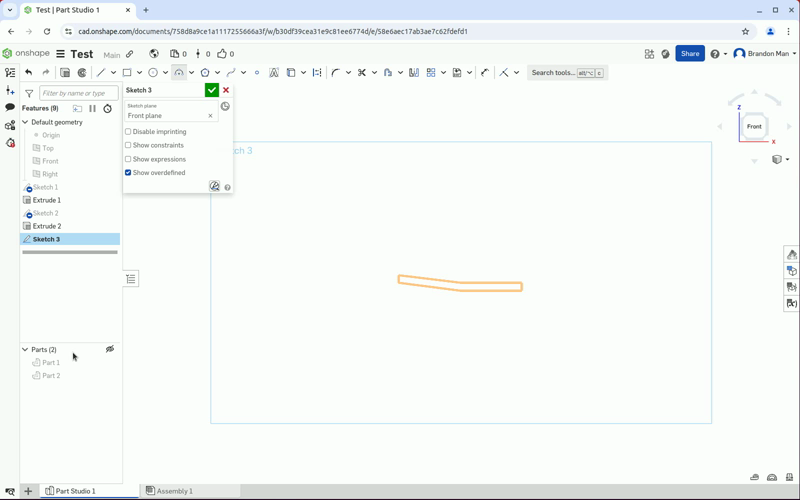
key_down(shift)
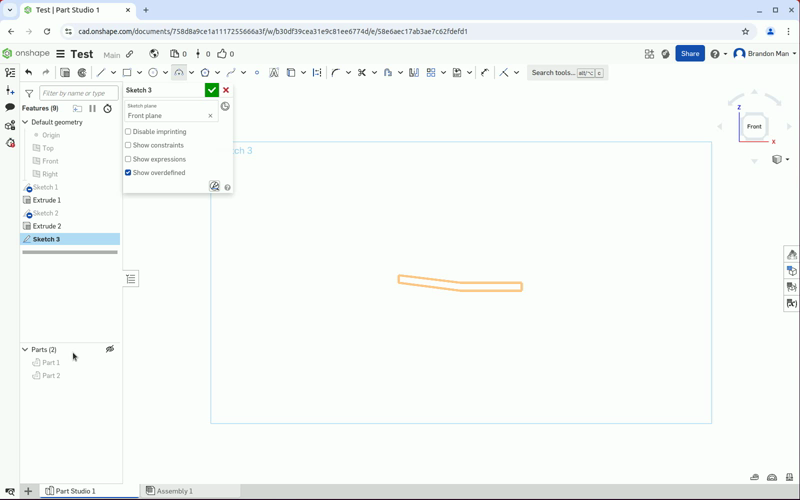
mouse_move(398, 291)
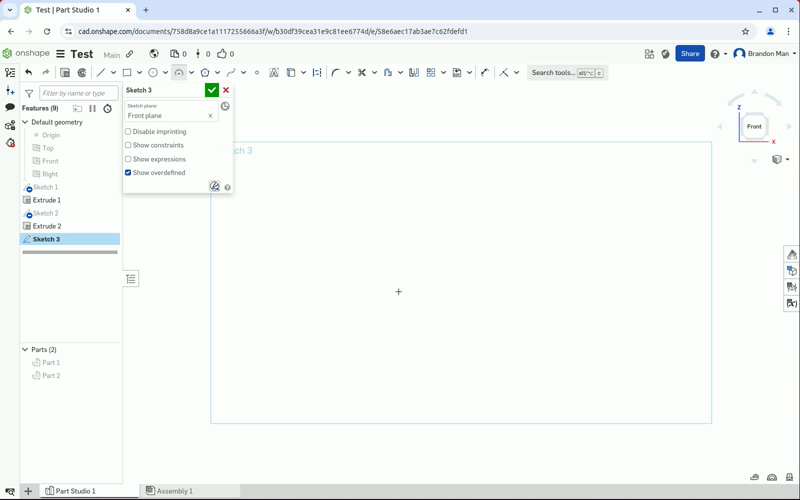
click(398, 291)
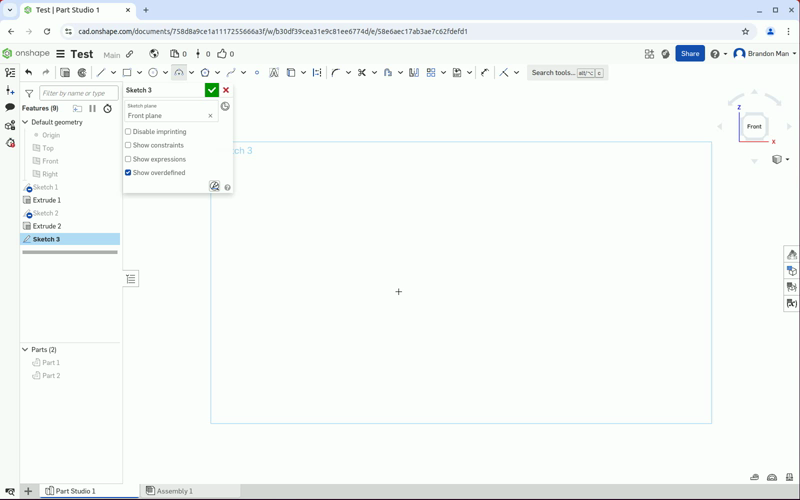
key_up(shift)
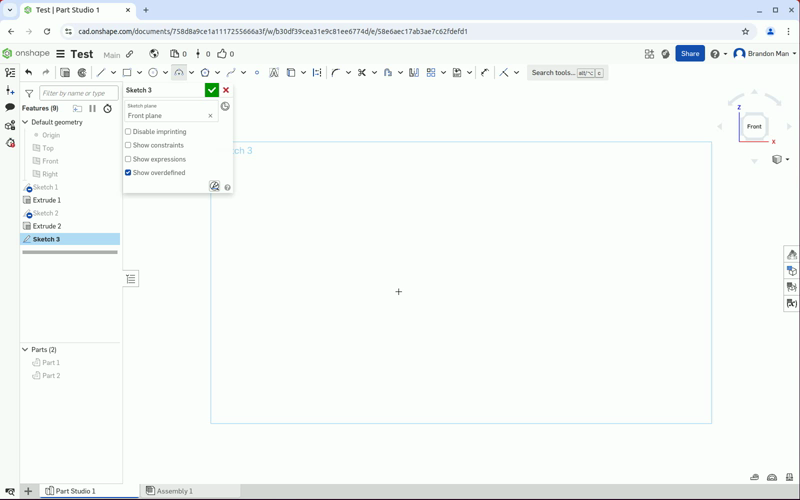
key_down(shift)
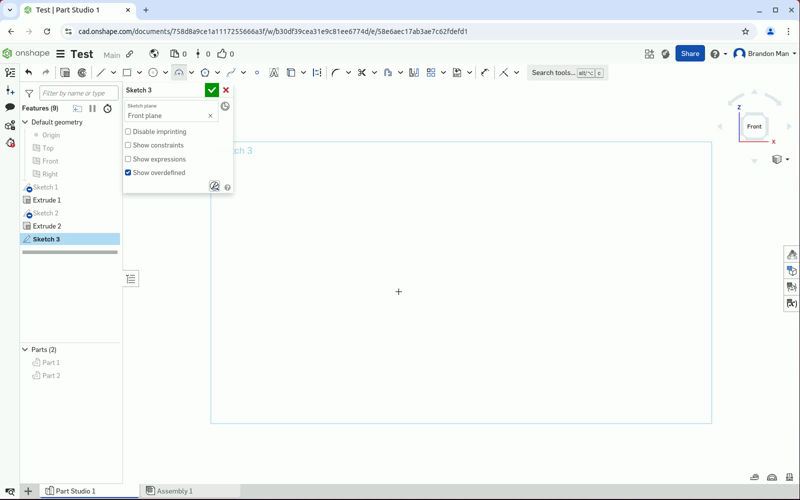
mouse_move(521, 291)
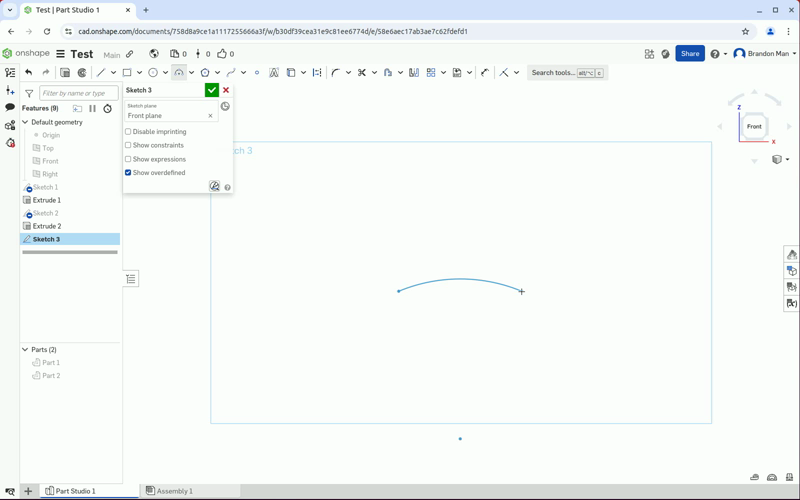
click(521, 291)
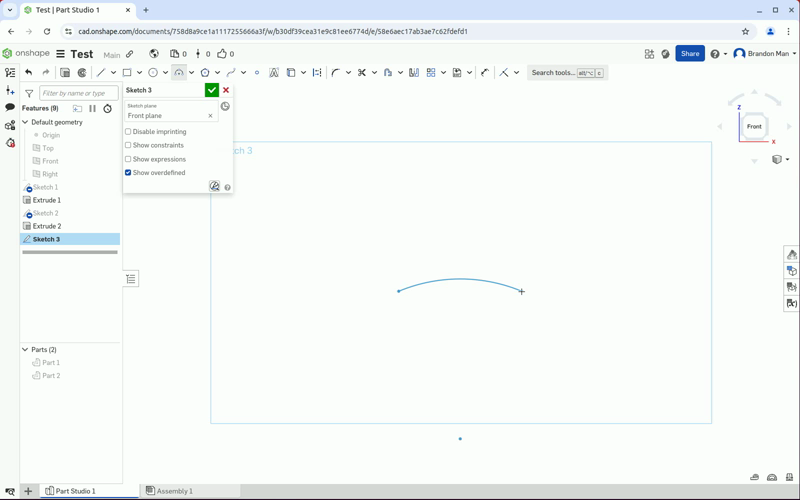
mouse_move(460, 299)
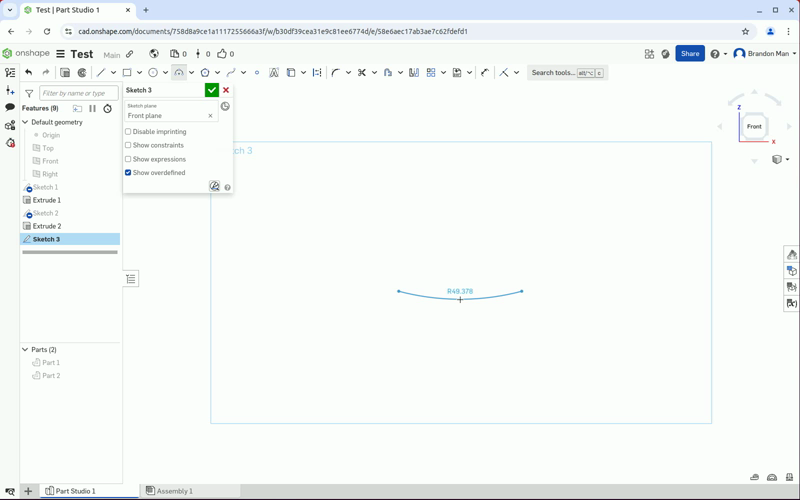
click(460, 299)
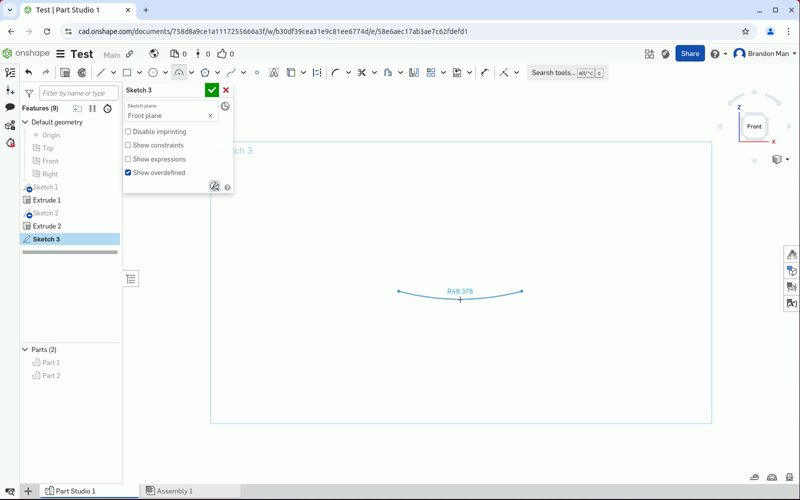
key_up(shift)
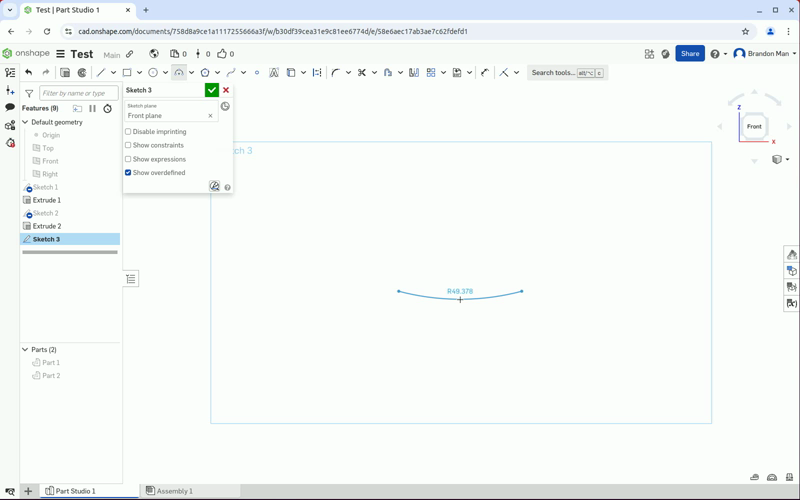
key(esc)
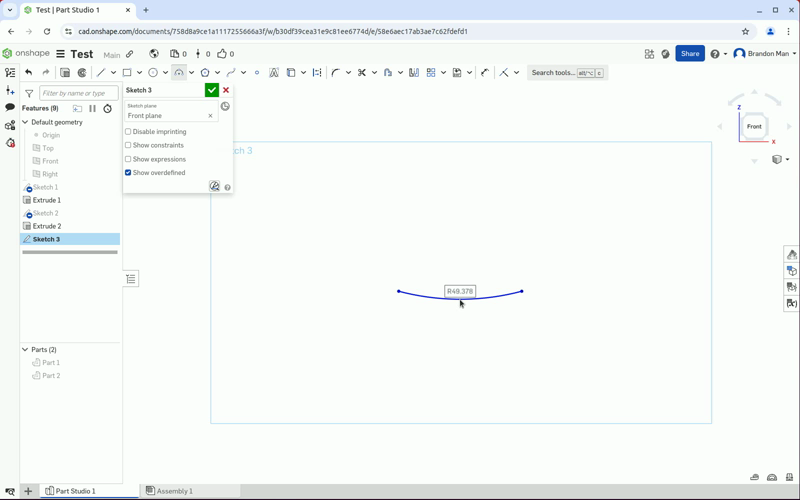
key(l)
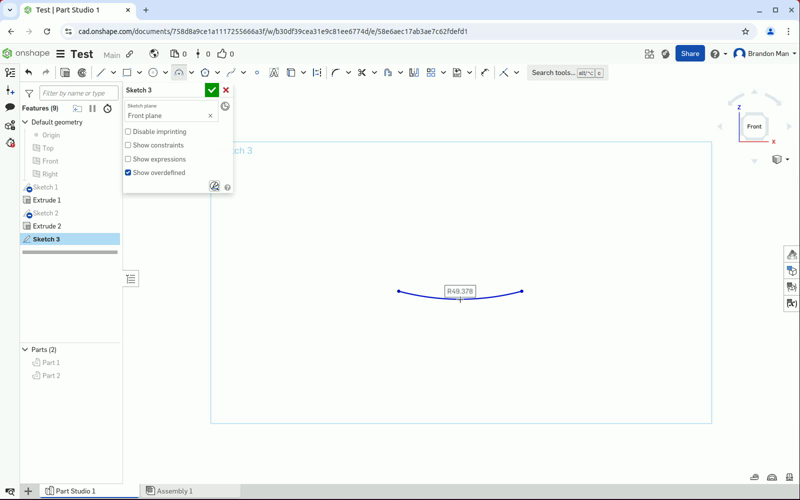
mouse_move(521, 291)
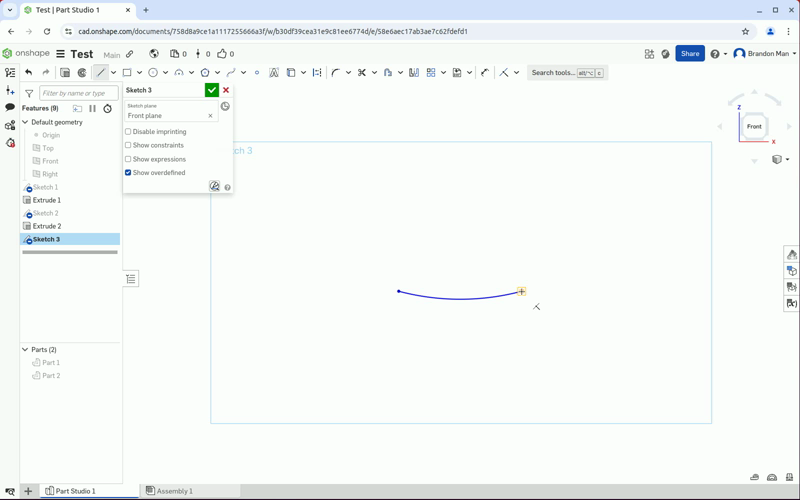
click(521, 291)
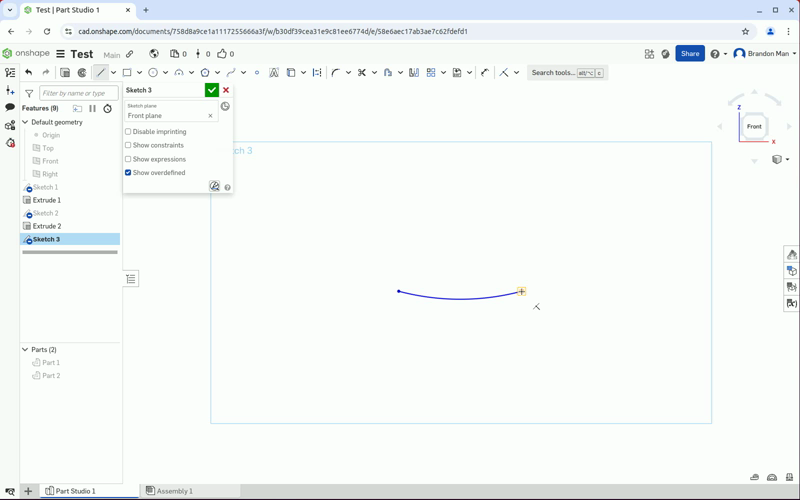
key_down(shift)
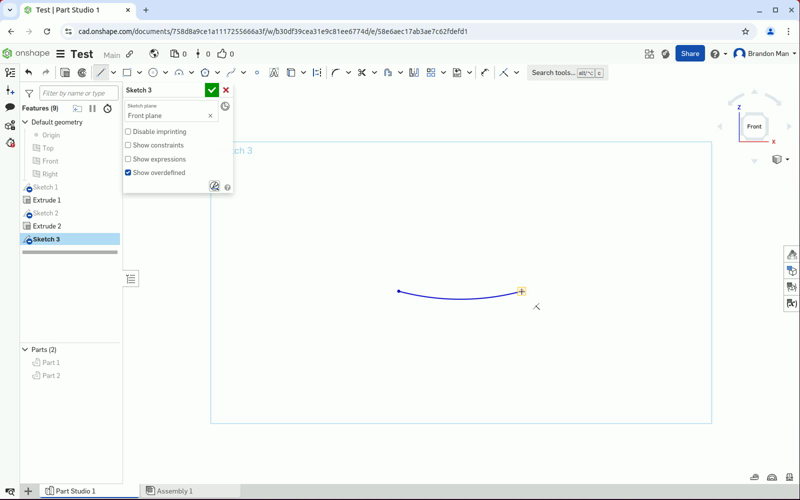
mouse_move(460, 291)
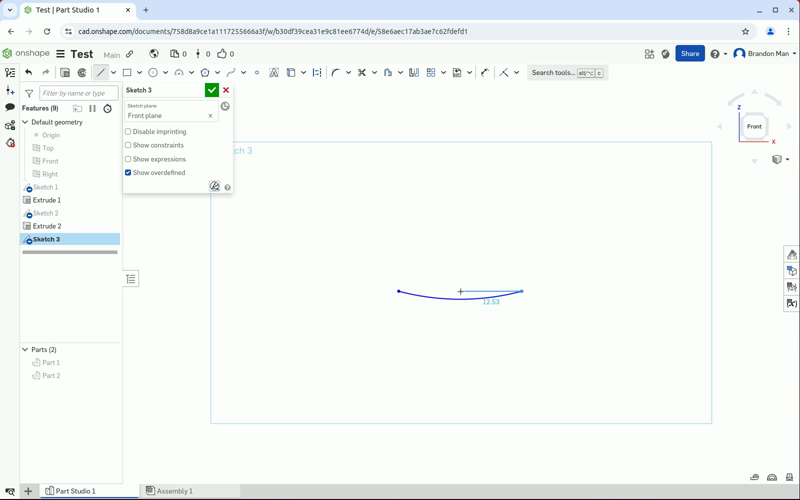
click(460, 291)
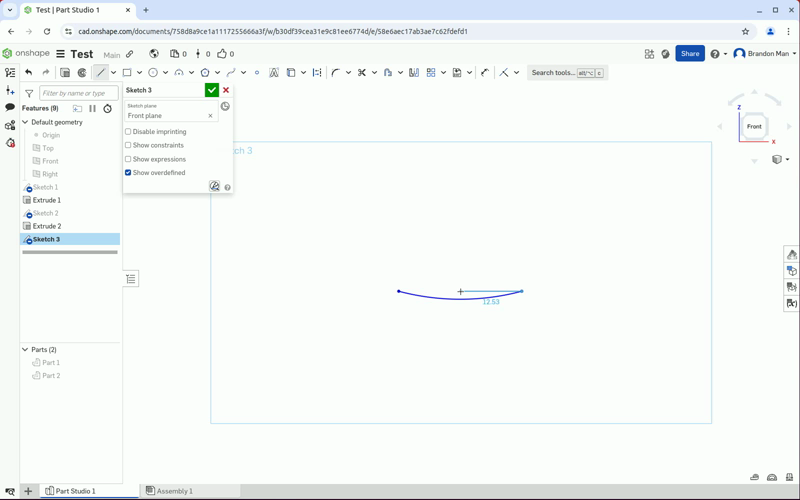
key_up(shift)
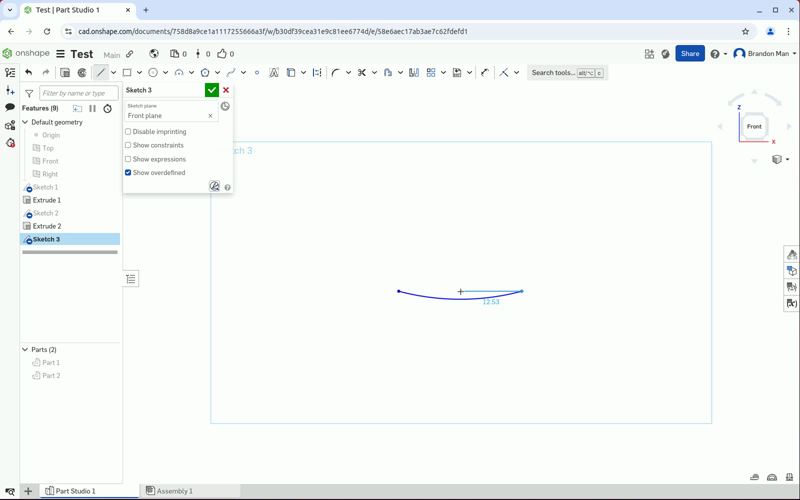
key_down(shift)
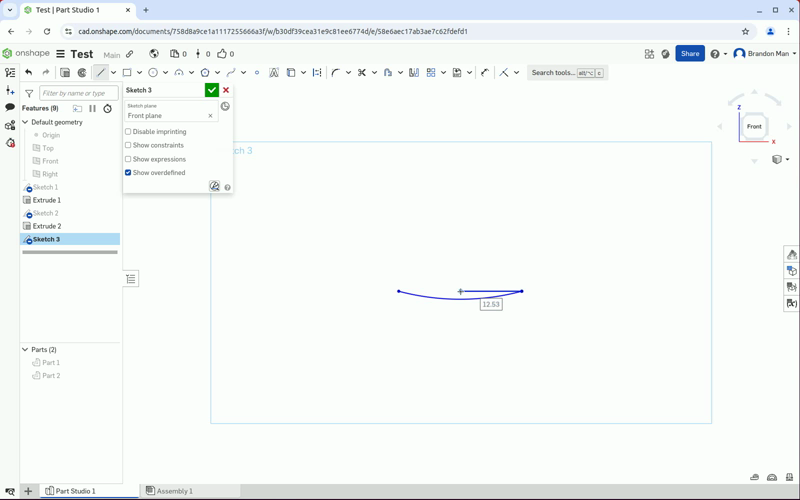
mouse_move(398, 291)
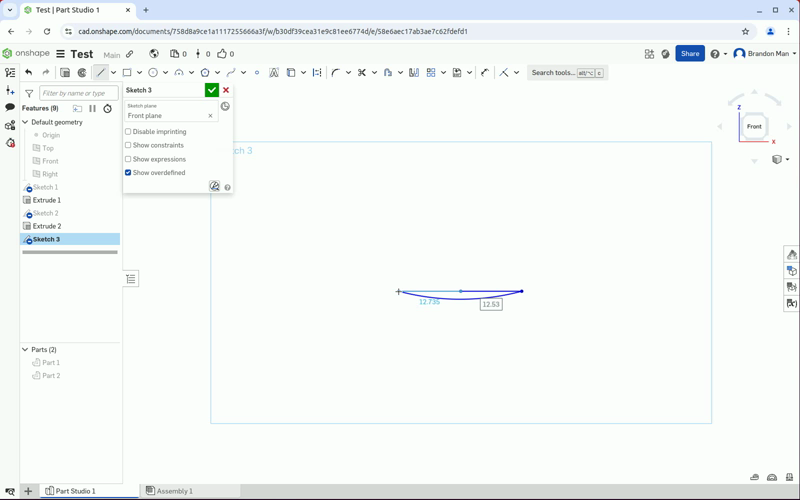
key_up(shift)
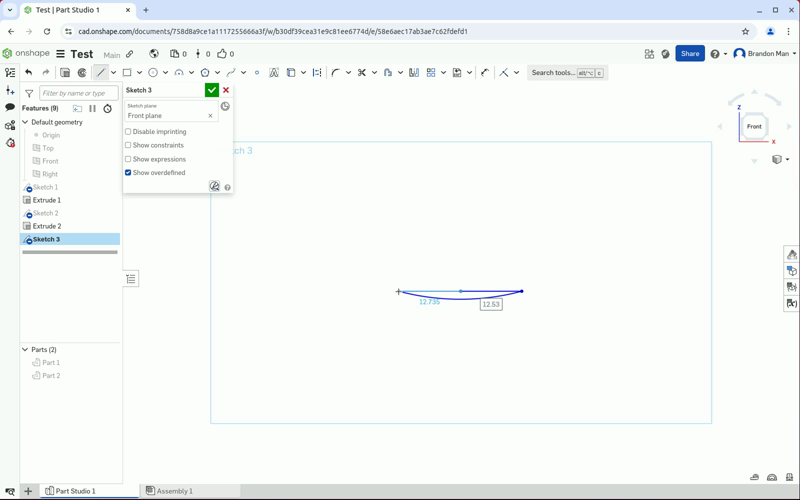
click(398, 291)
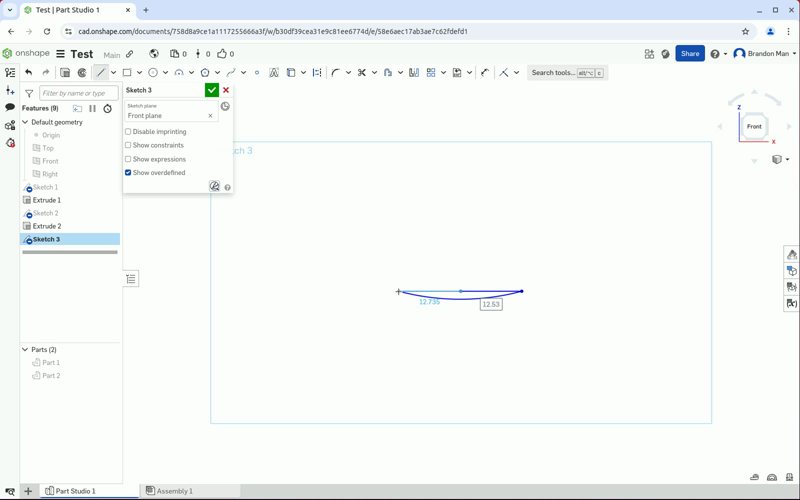
key(esc)
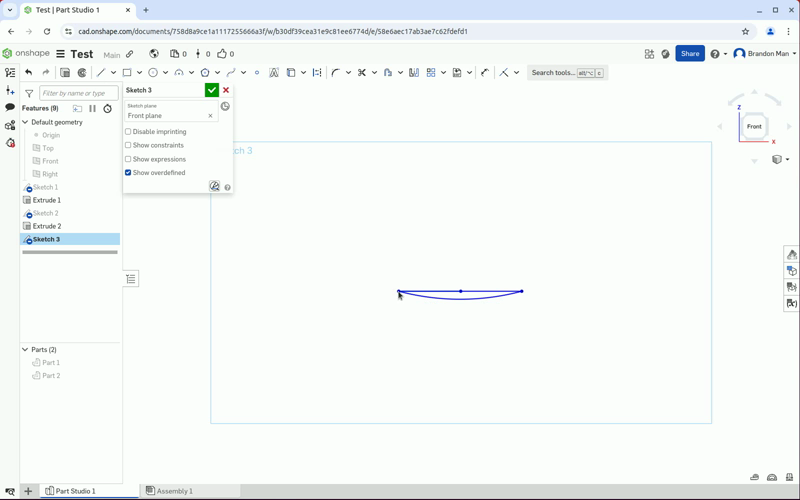
mouse_move(428, 294)
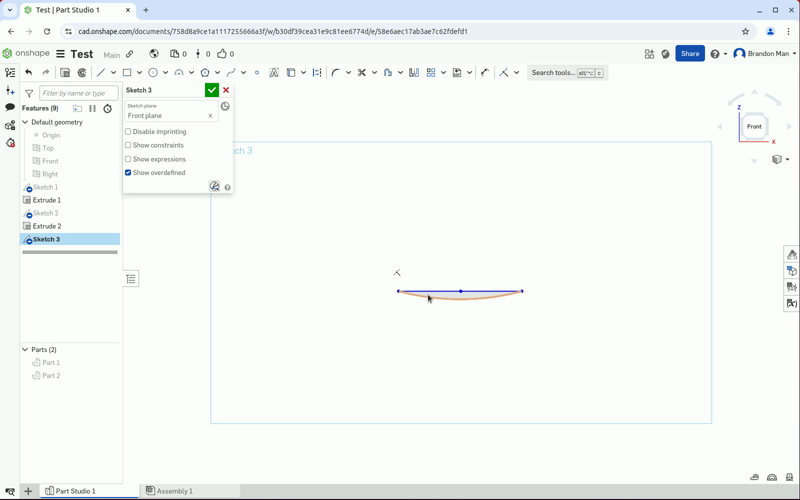
scroll(6)
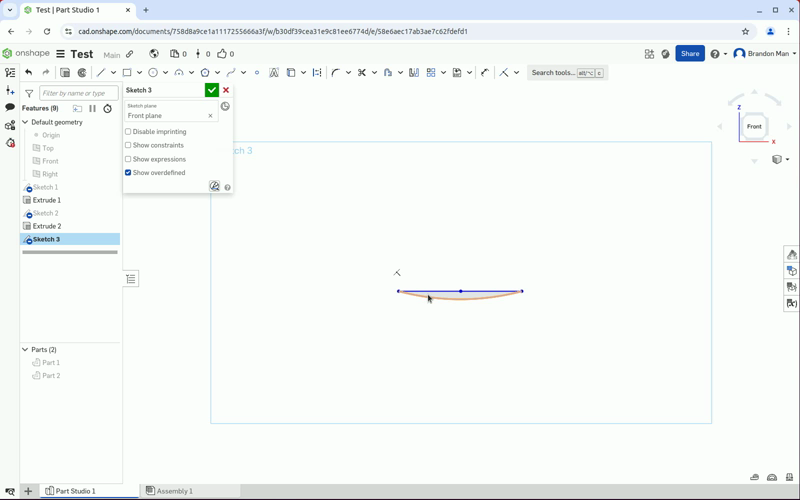
scroll(6)
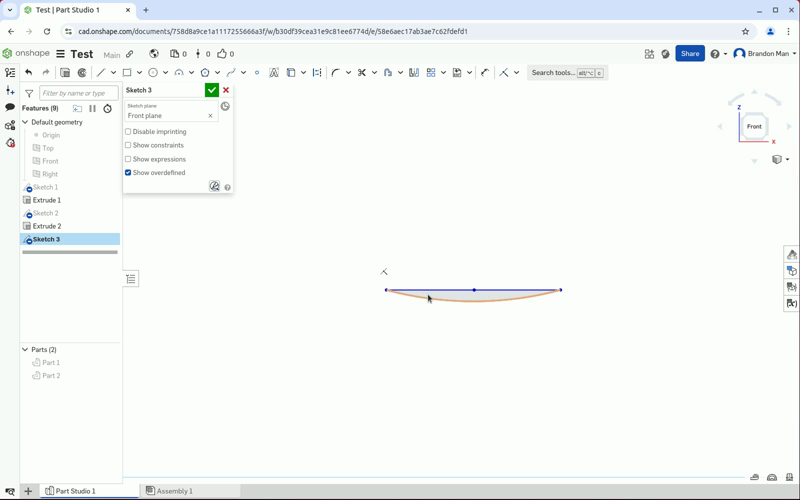
scroll(6)
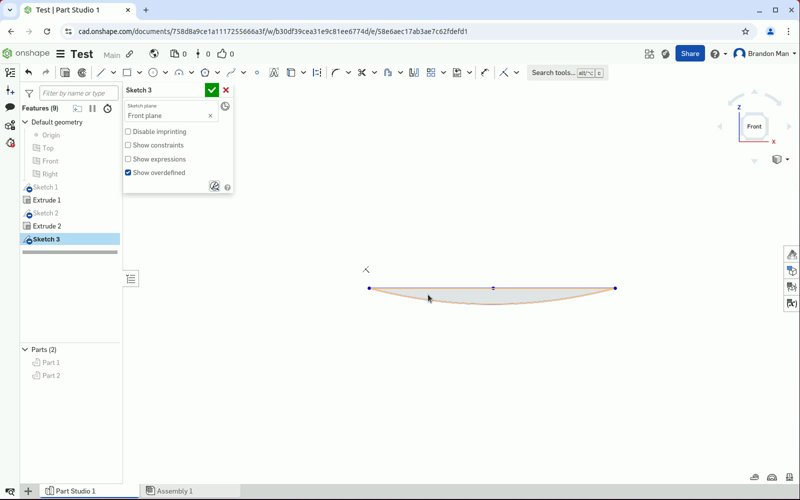
scroll(6)
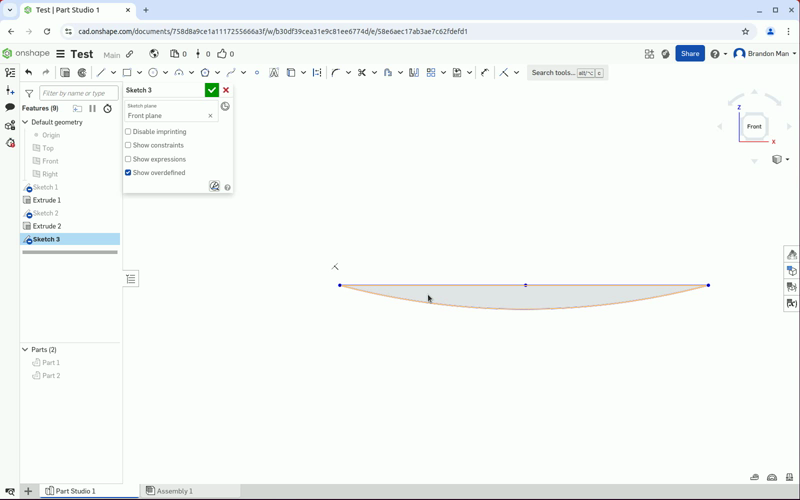
scroll(6)
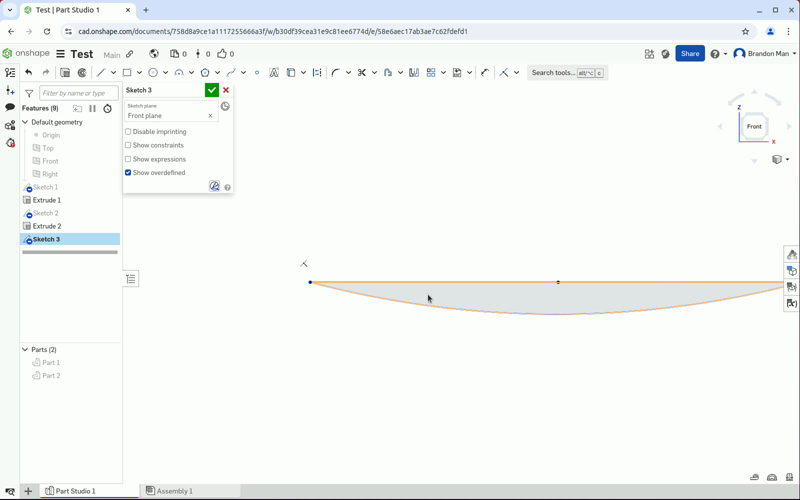
scroll(6)
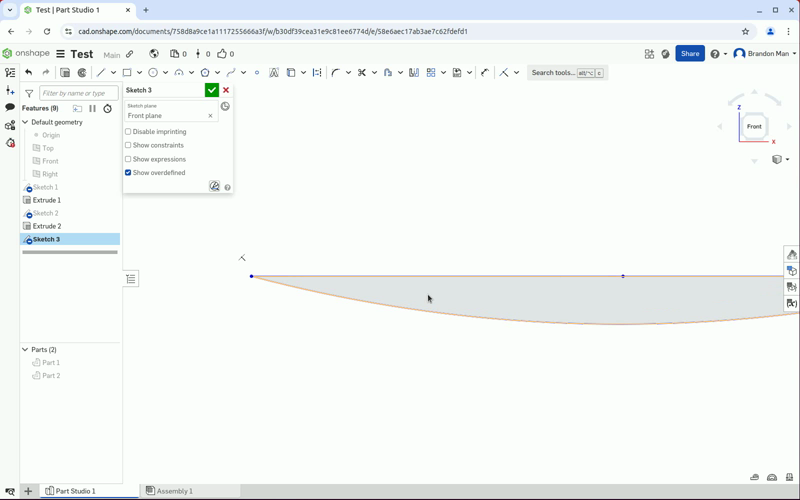
scroll(6)
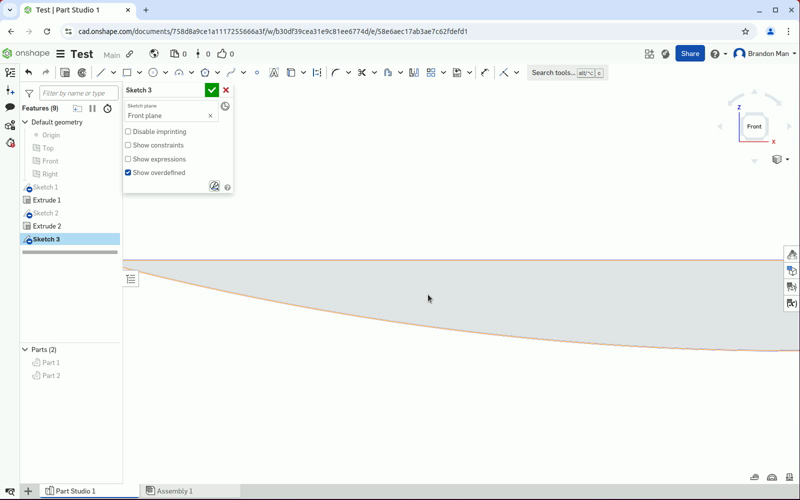
click(428, 294)
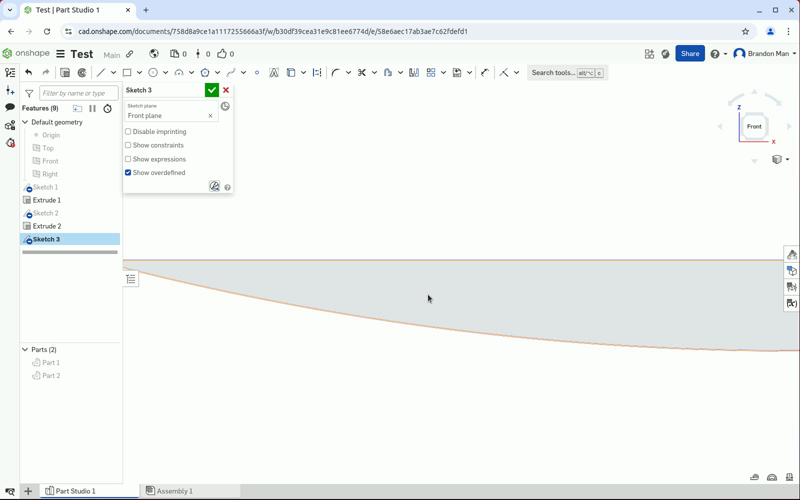
scroll(-6)
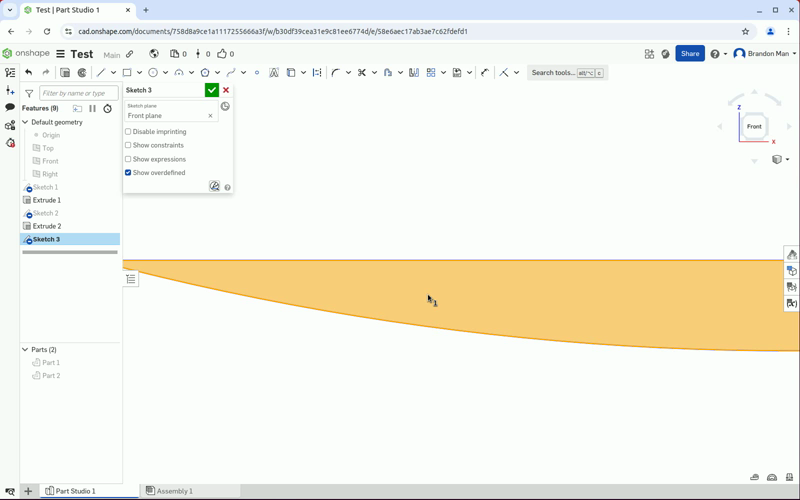
scroll(-6)
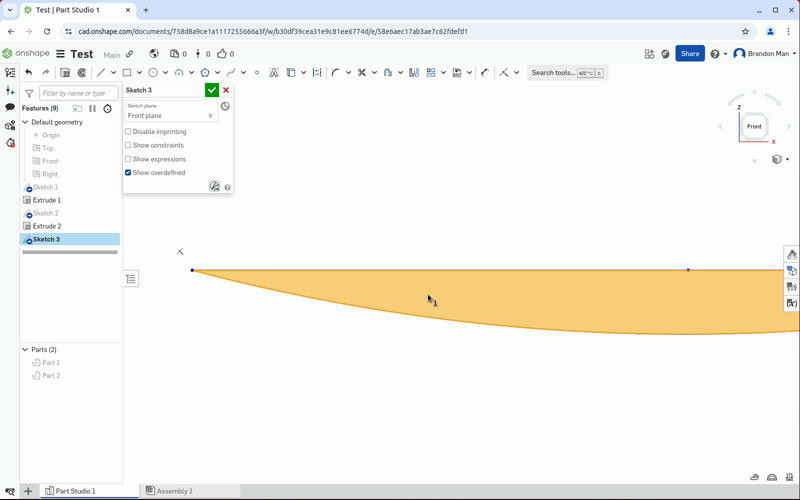
scroll(-6)
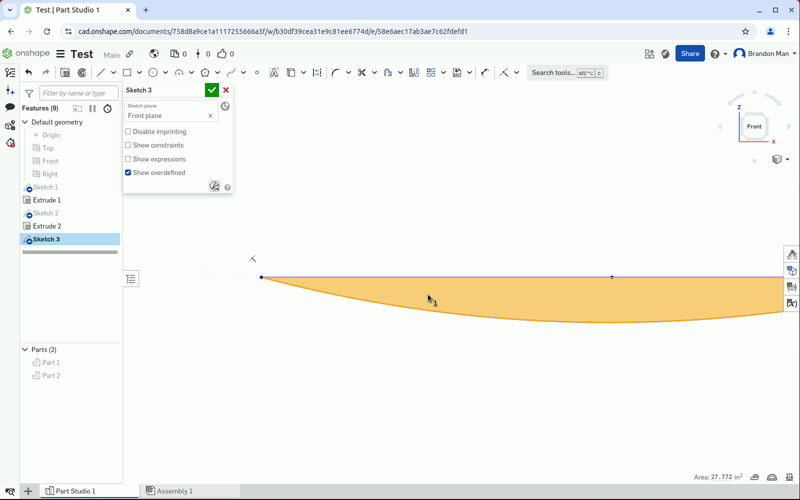
scroll(-6)
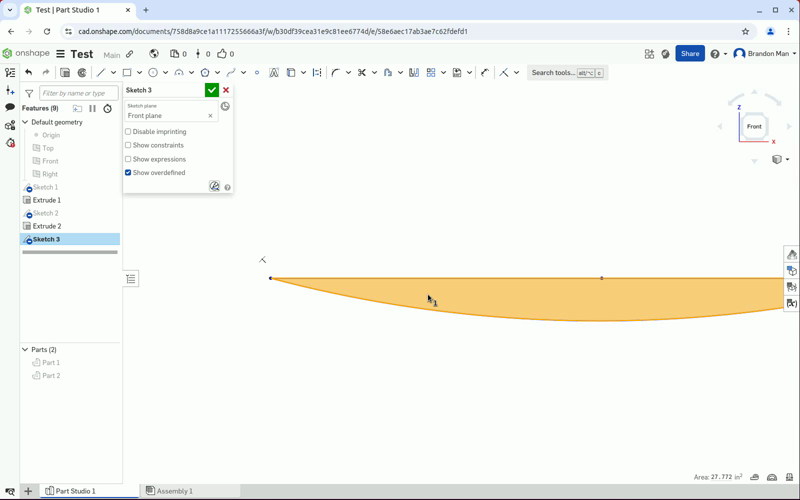
scroll(-6)
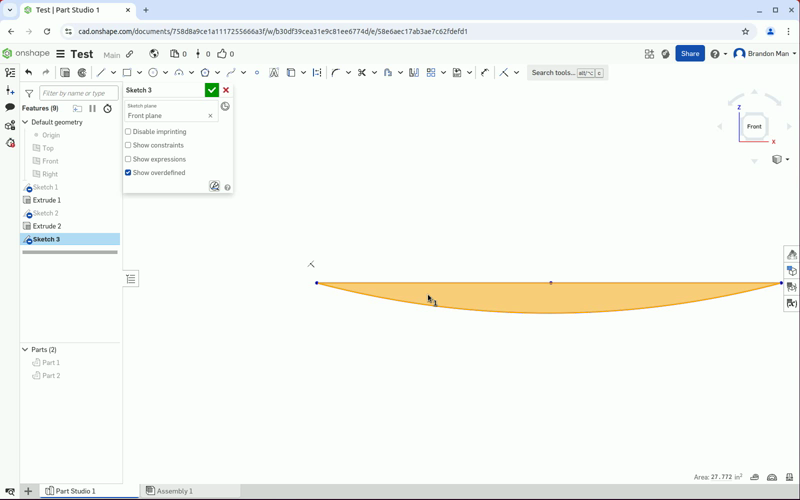
scroll(-6)
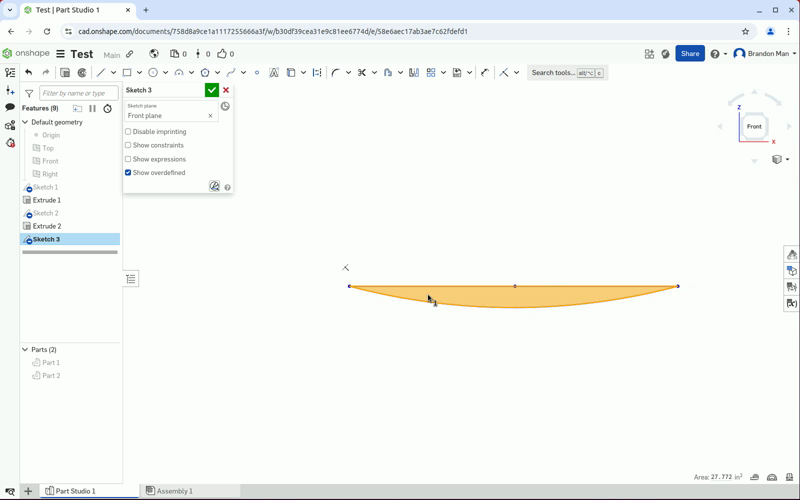
scroll(-6)
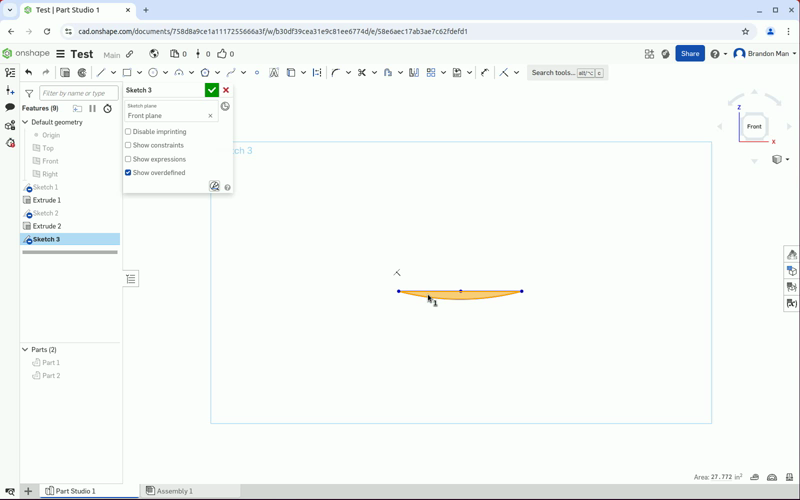
mouse_move(73, 352)
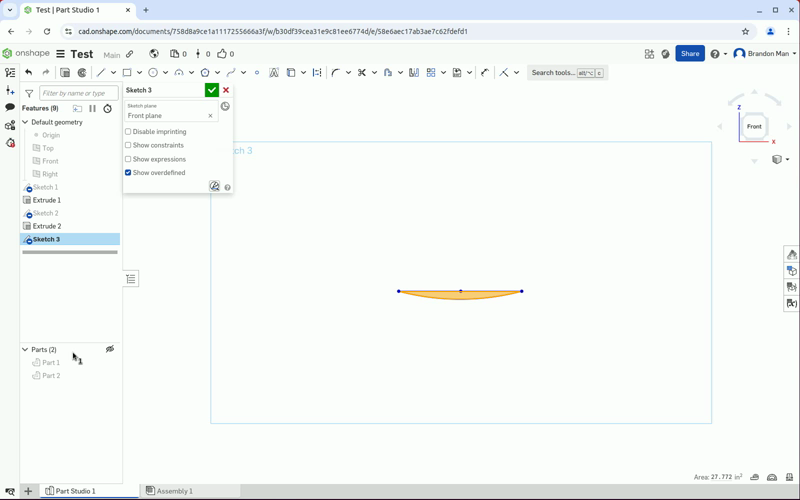
key(shift+y)
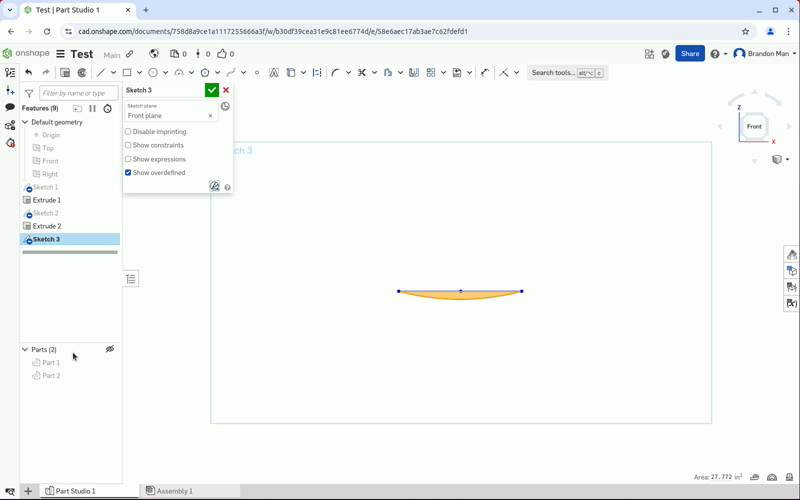
key(shift+e)
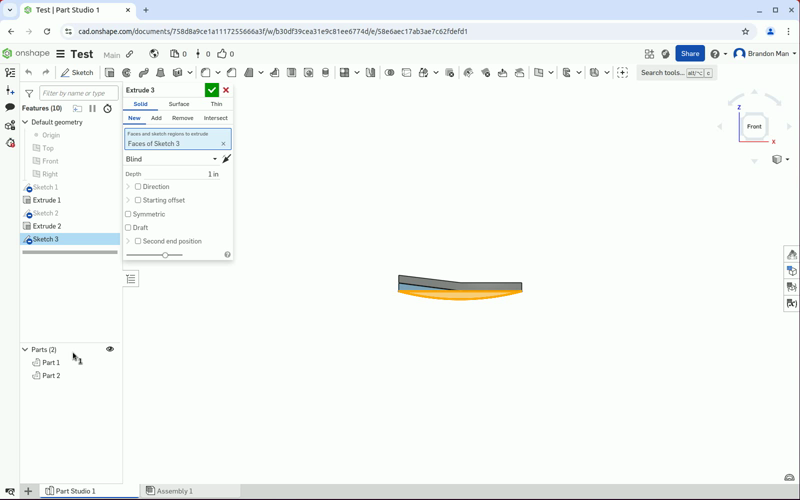
mouse_move(143, 106)
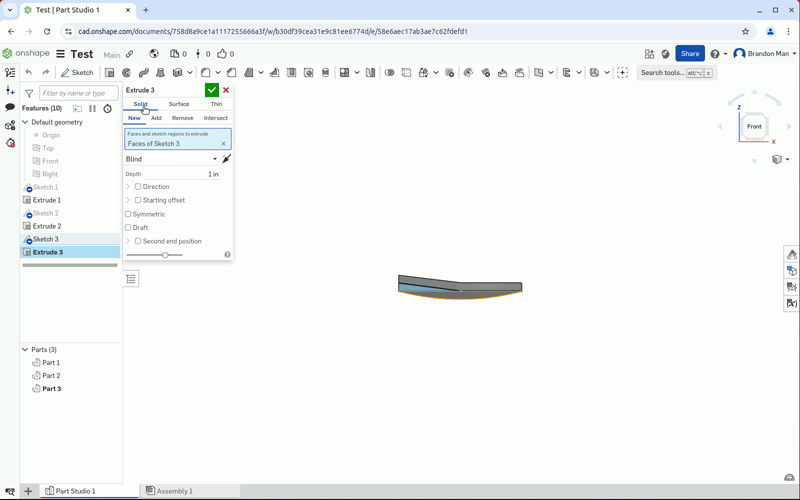
click(143, 106)
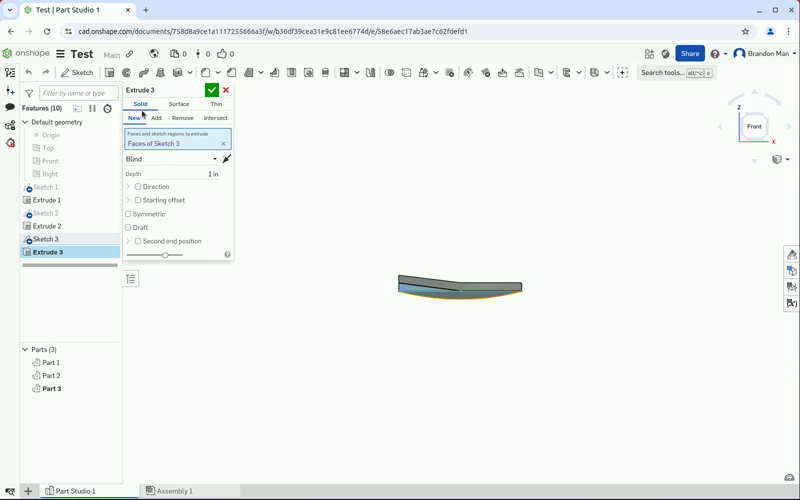
mouse_move(137, 120)
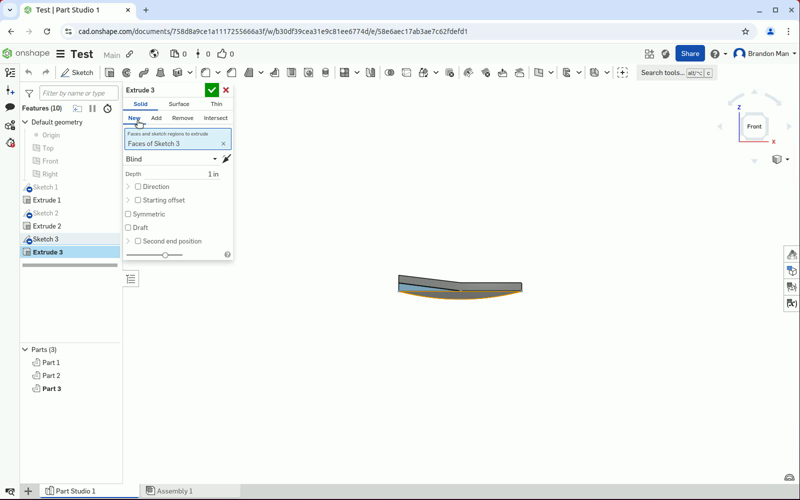
click(137, 120)
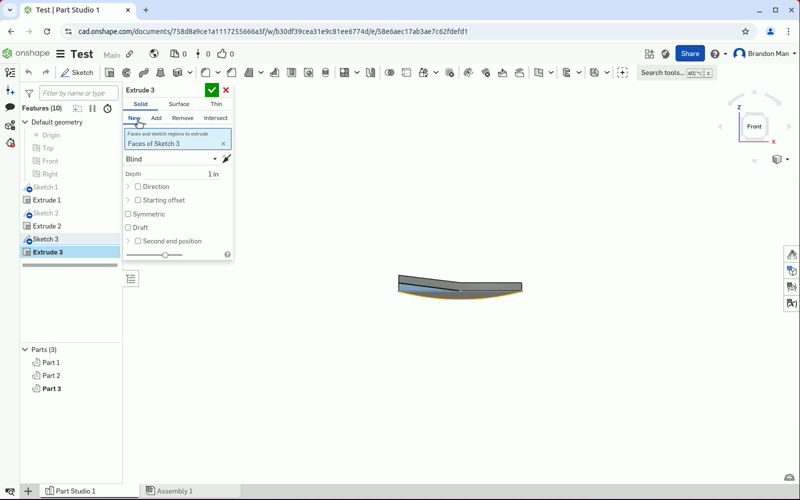
key(tab, 4)
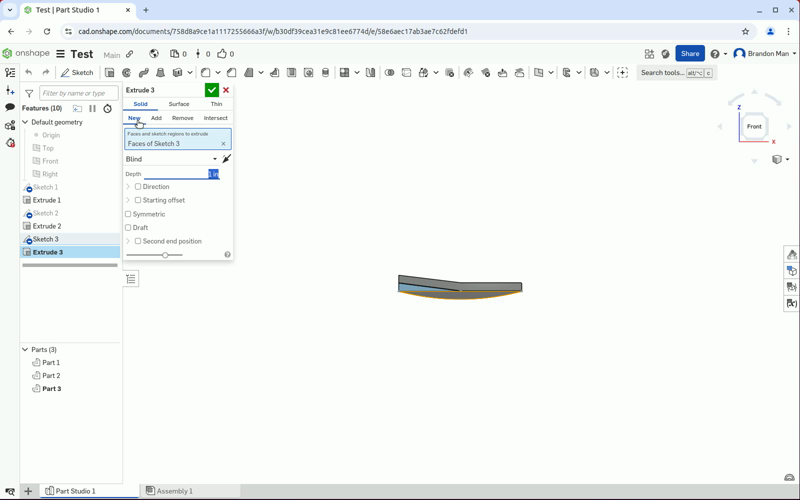
text(-23.108)
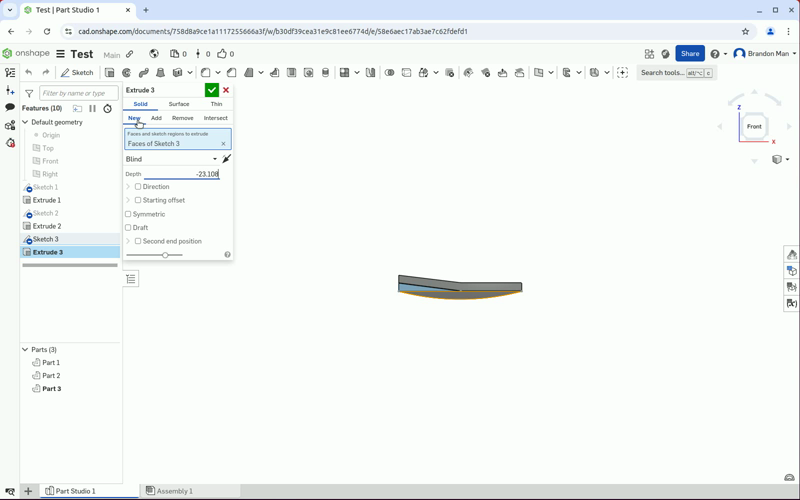
key(enter)
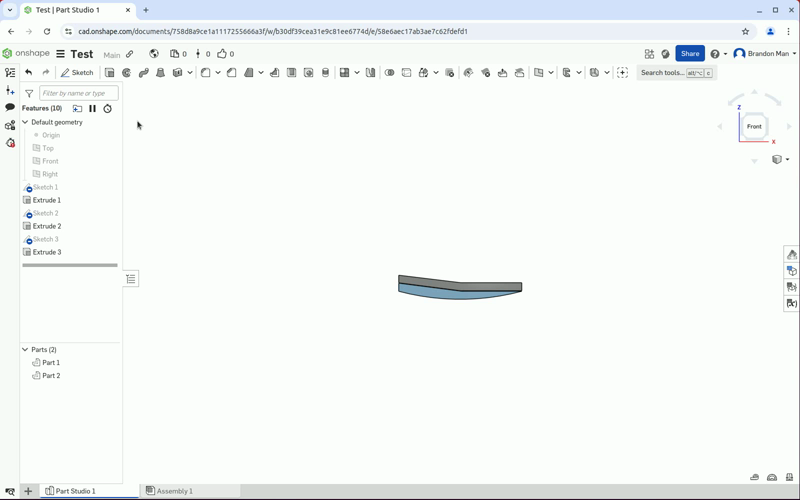
key(shift+h)
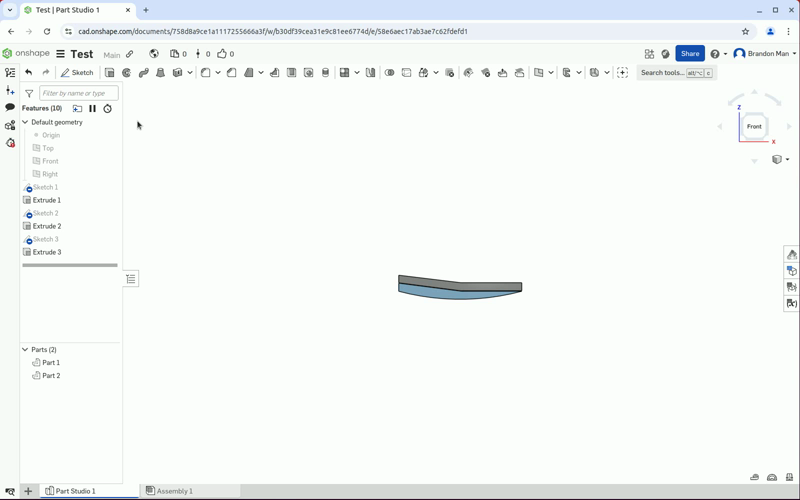
key(shift+h)
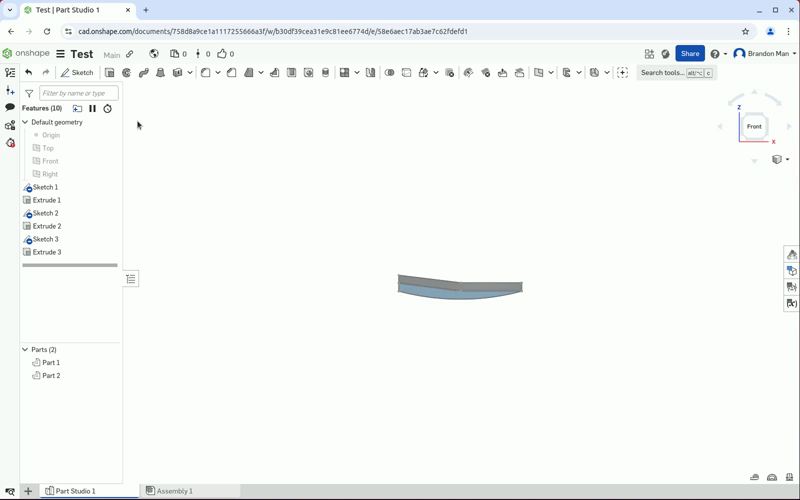
key(shift+7)
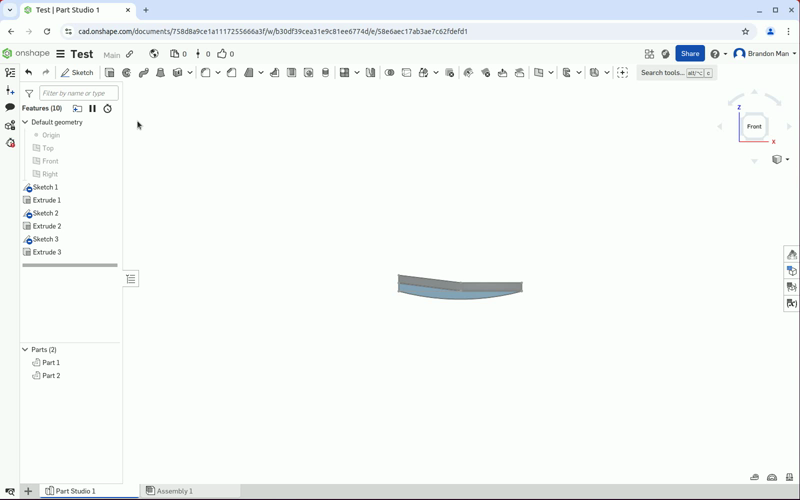
key(left, 2)
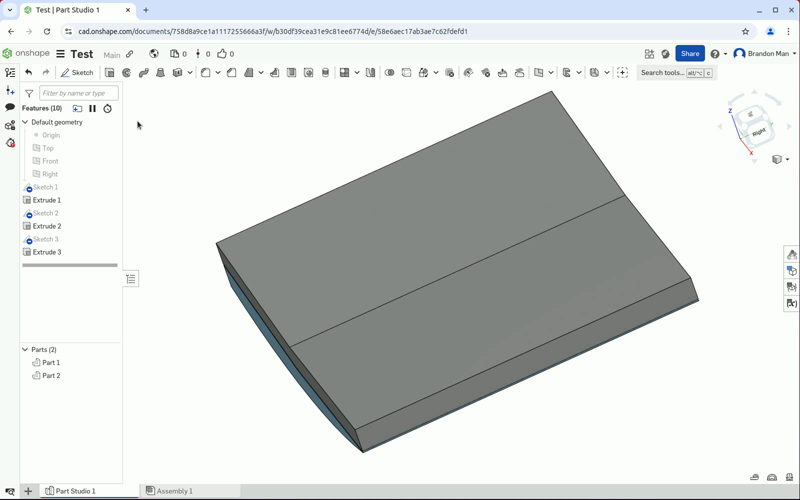
key(down, 2)
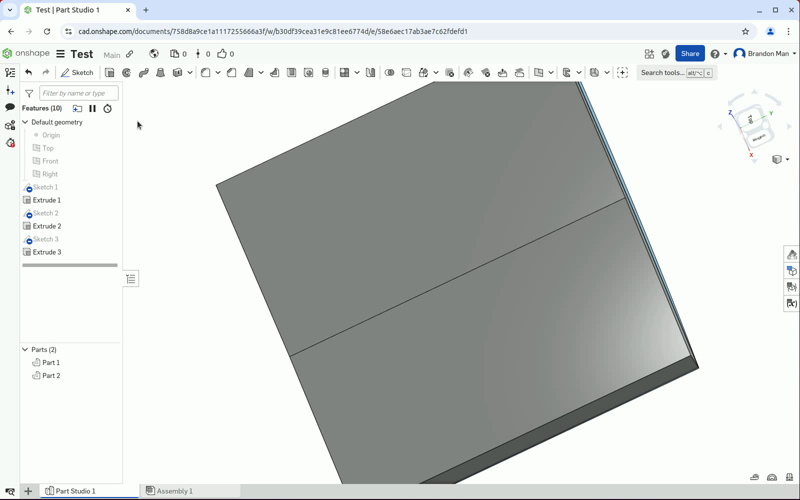
key(up, 2)
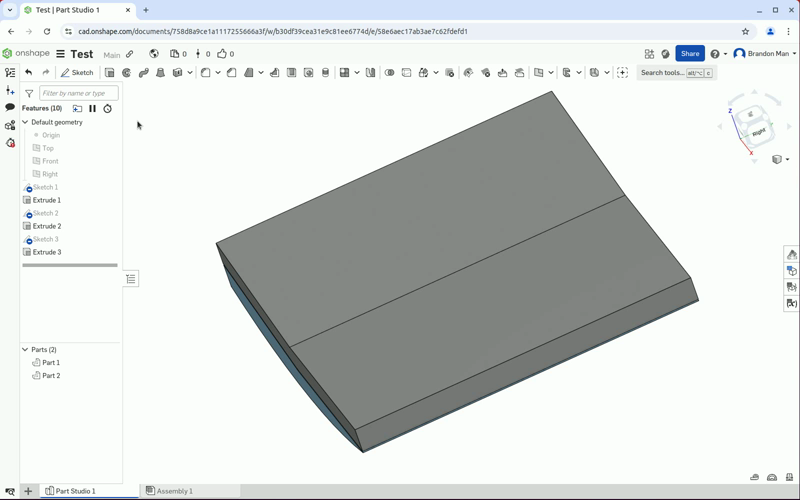
key(right, 2)
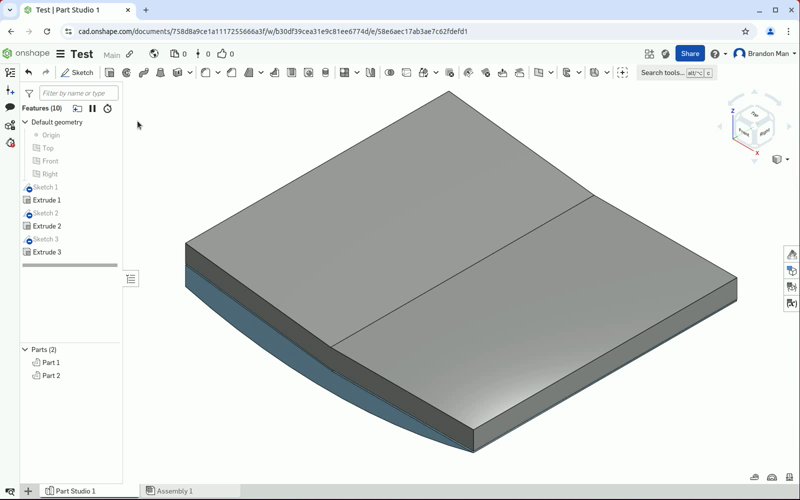
mouse_move(73, 189)
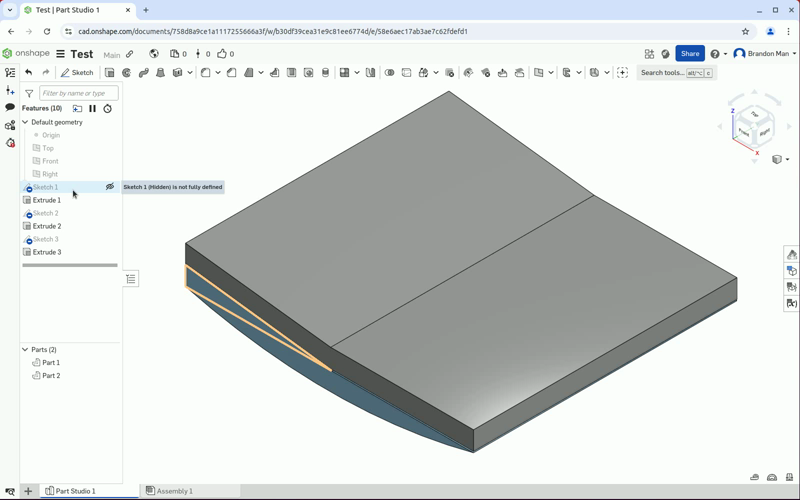
click(73, 189)